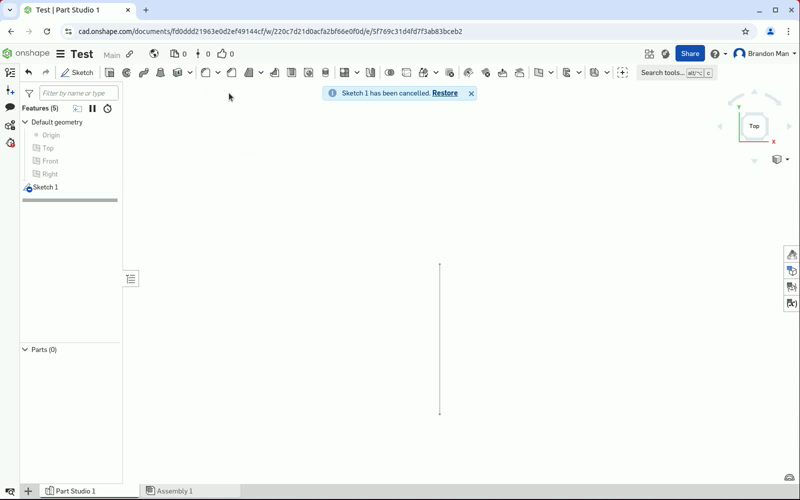
key(shift+h)
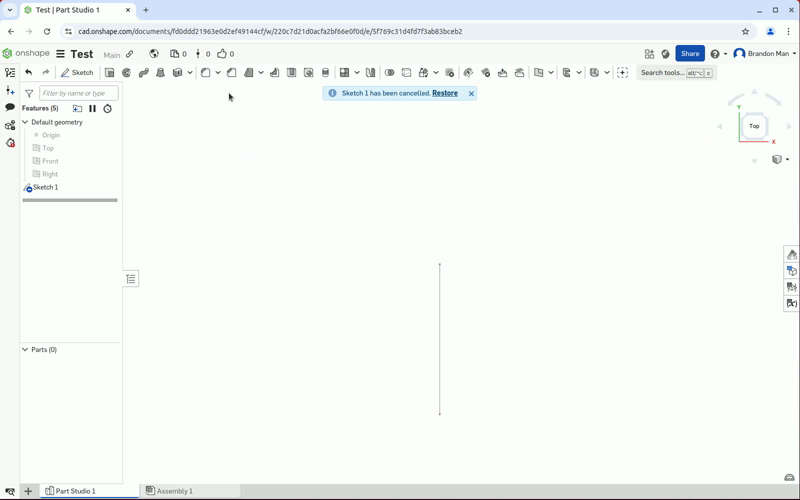
mouse_move(73, 352)
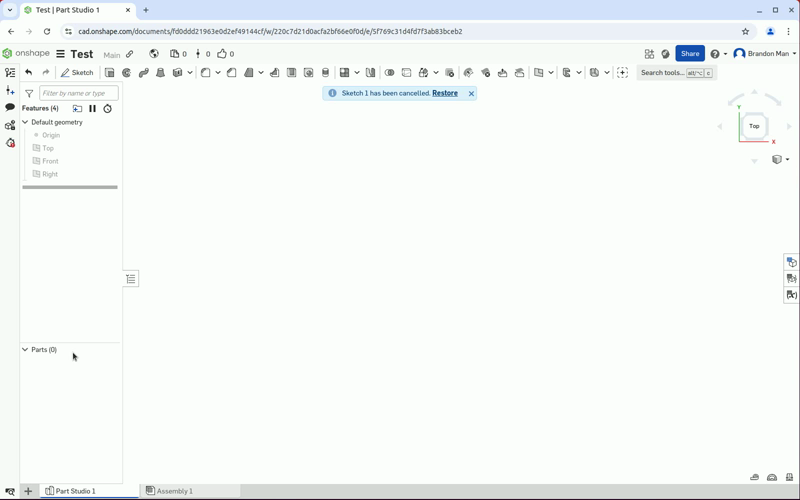
key(y)
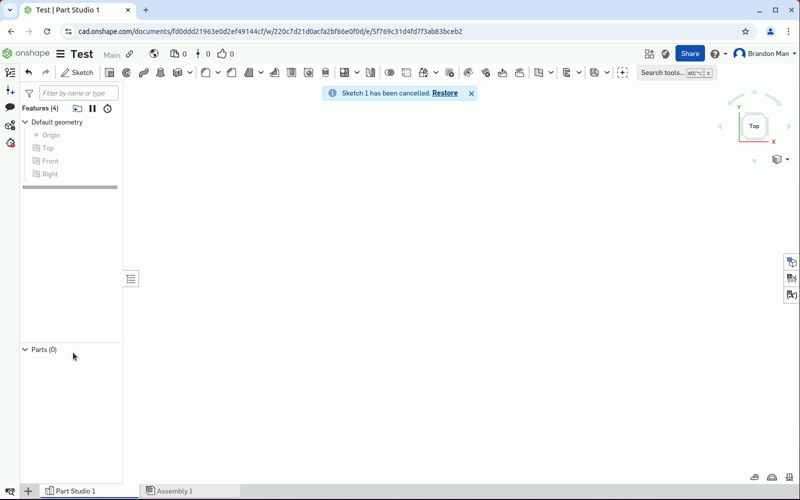
key(shift+p)
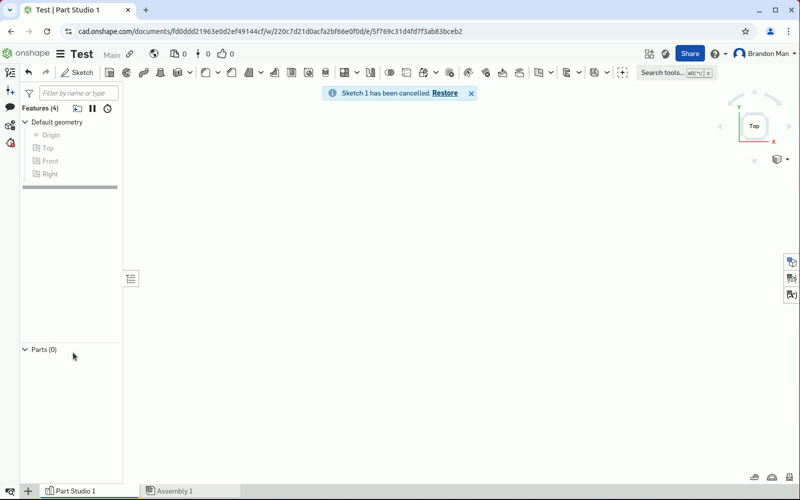
key(space)
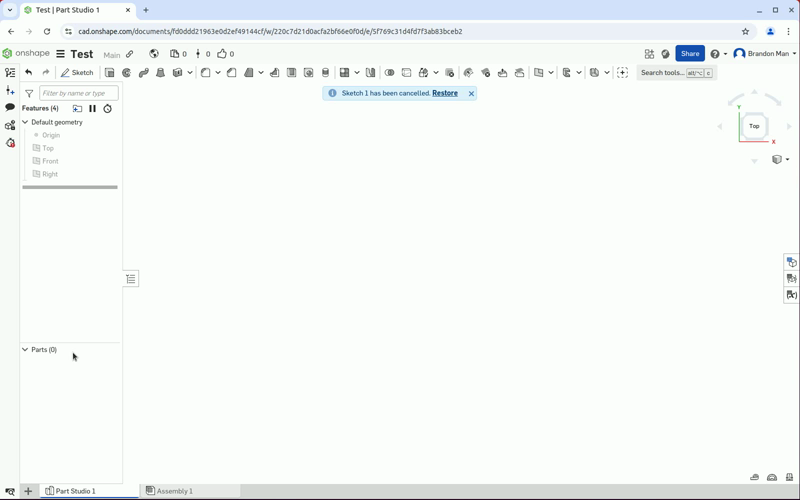
key_down(shift)
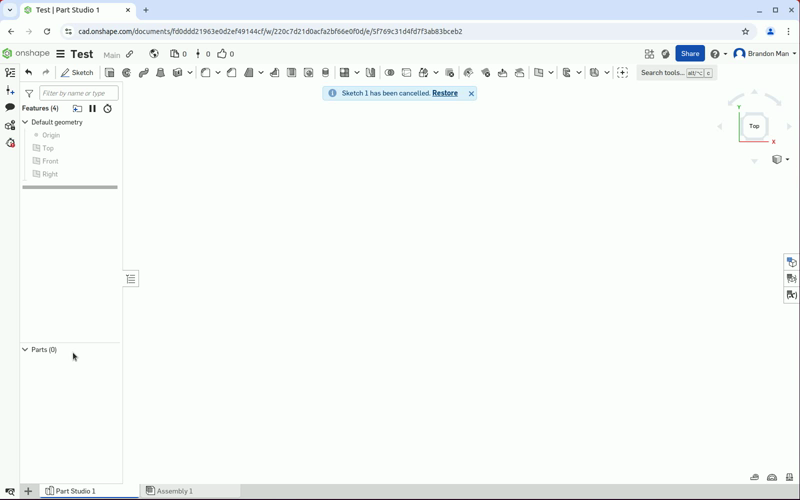
key(up)
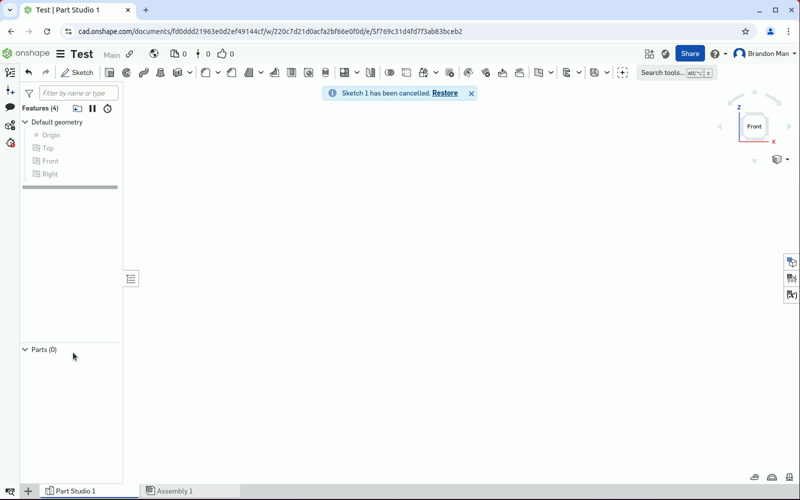
key_up(shift)
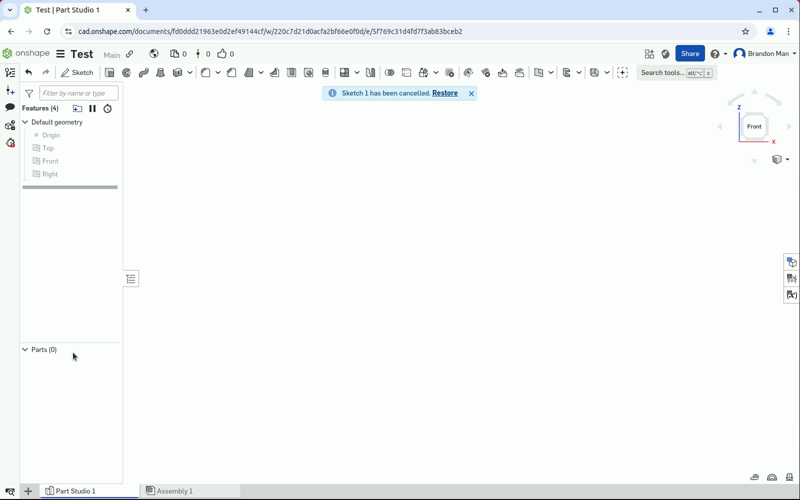
mouse_move(73, 352)
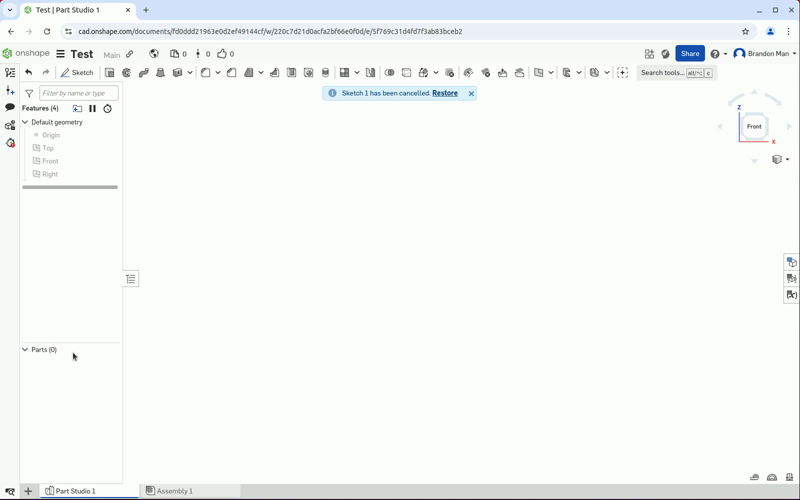
key(shift+y)
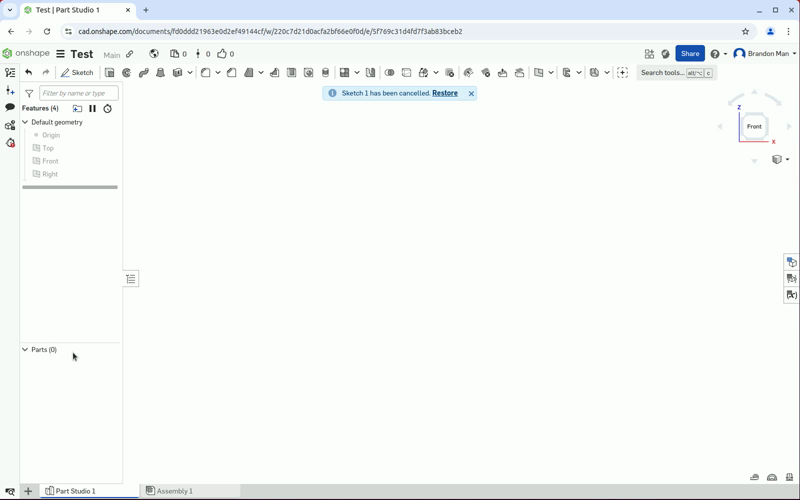
key(shift+s)
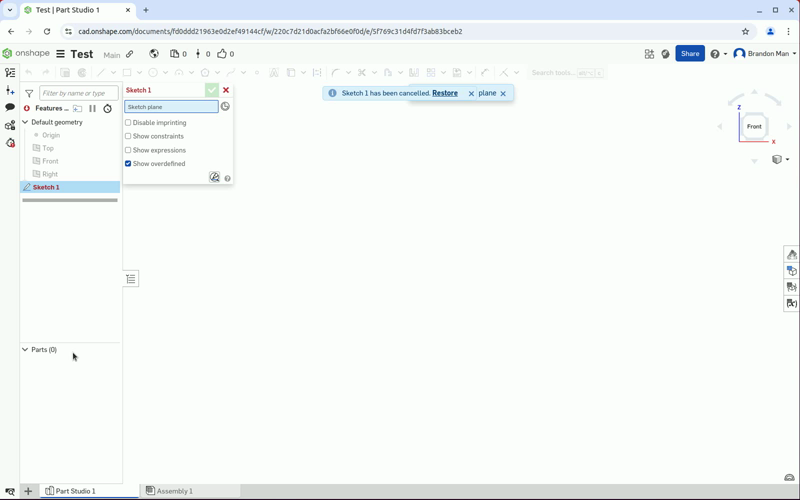
mouse_move(73, 163)
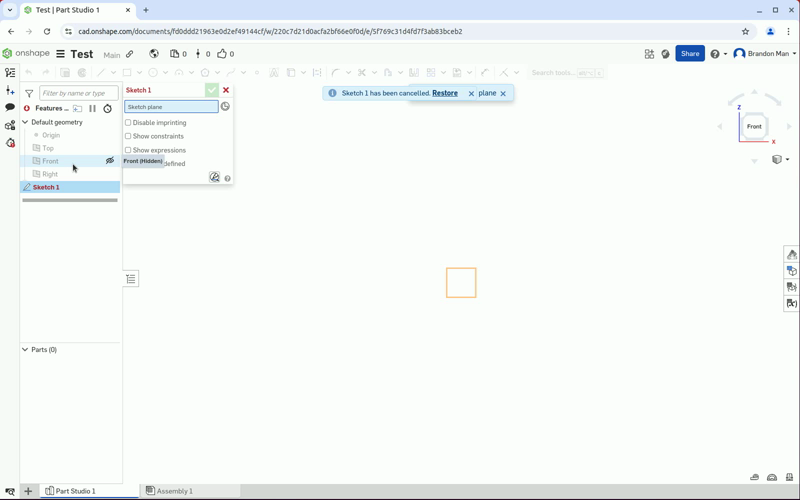
click(73, 163)
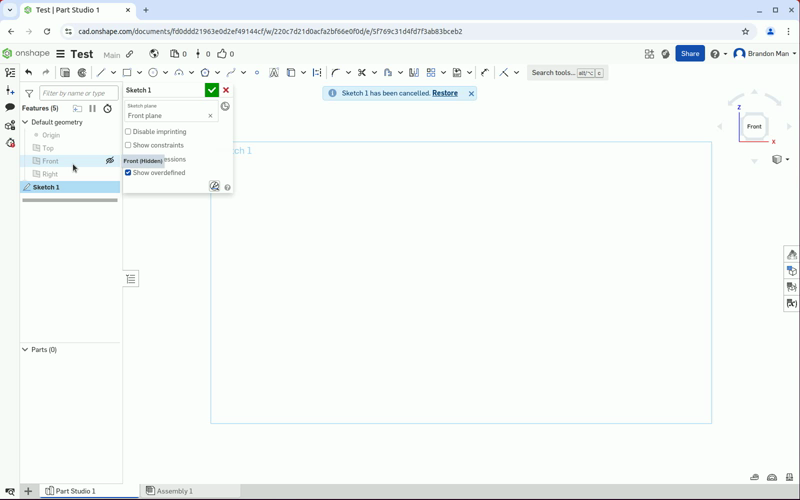
mouse_move(73, 352)
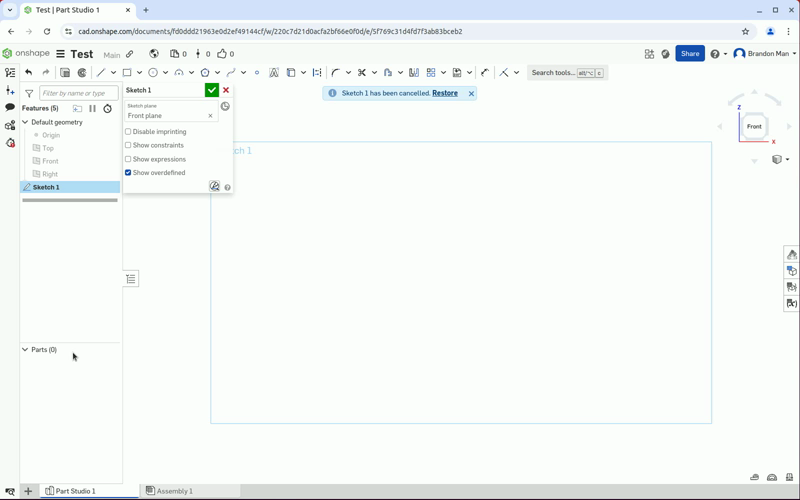
key(y)
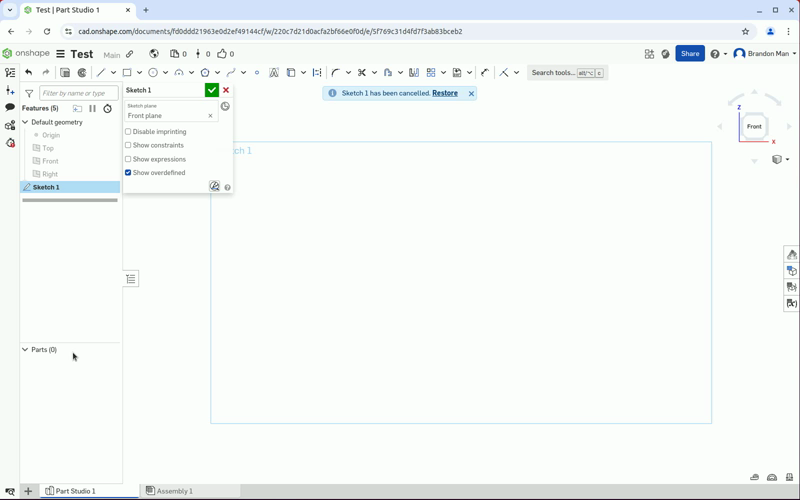
key(l)
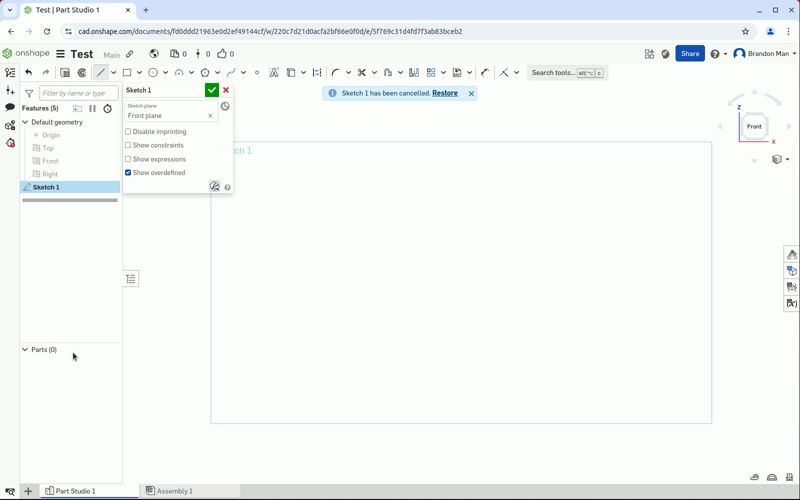
key_down(shift)
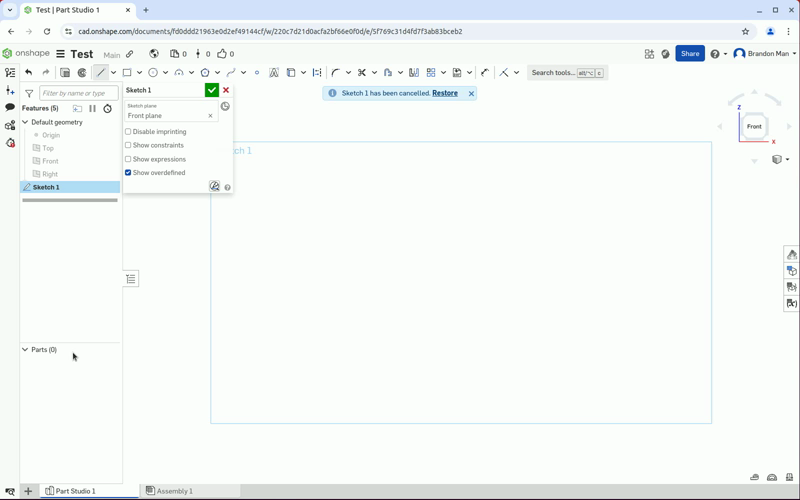
mouse_move(348, 311)
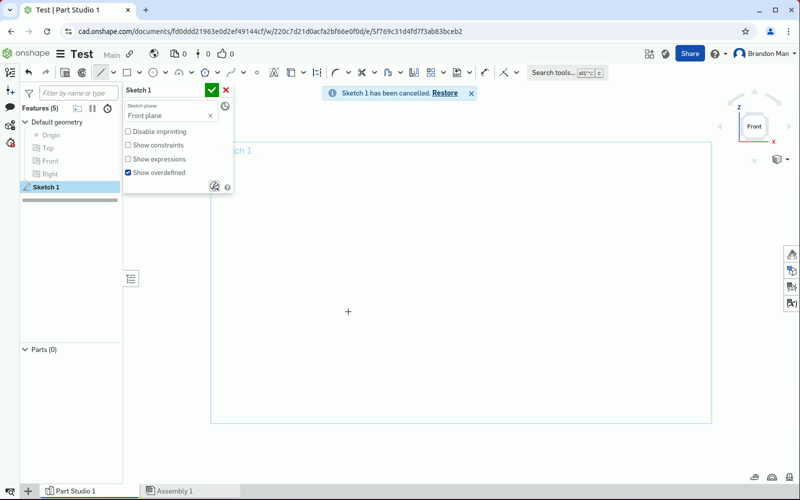
click(348, 311)
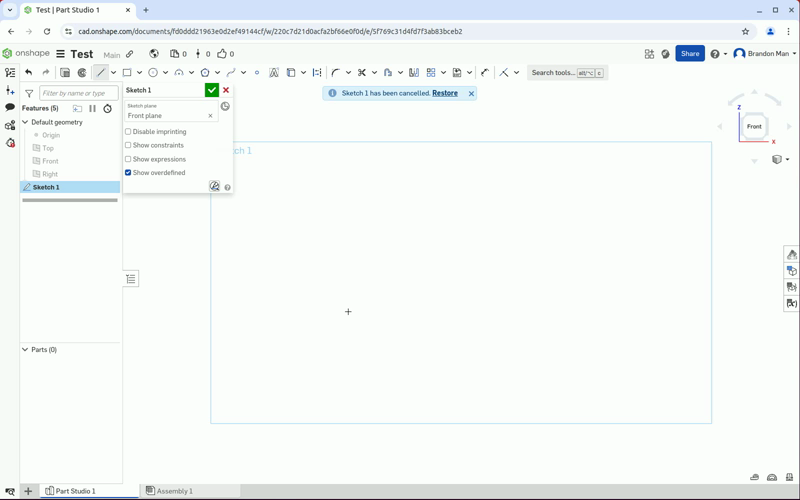
key_up(shift)
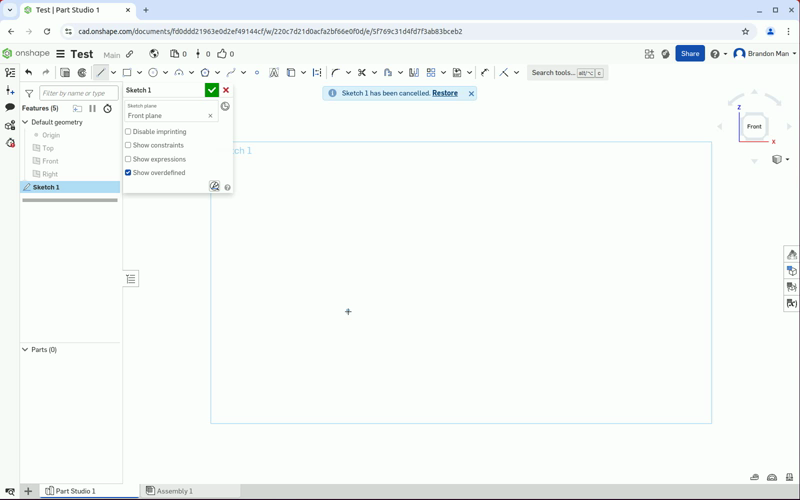
key_down(shift)
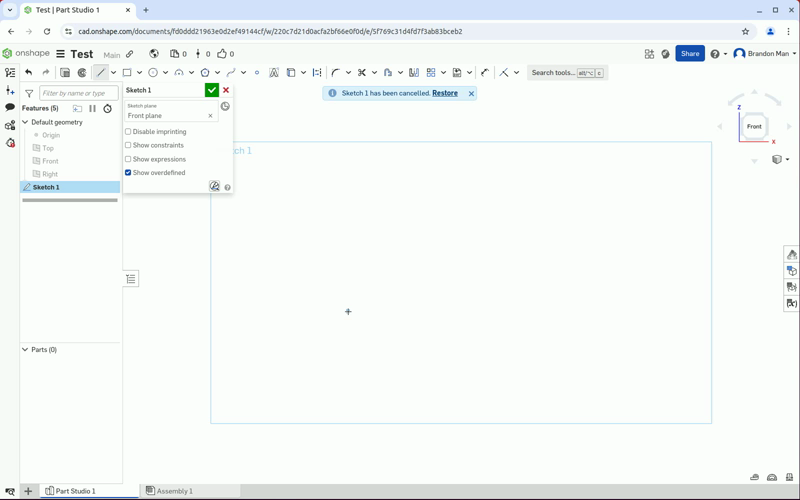
mouse_move(572, 311)
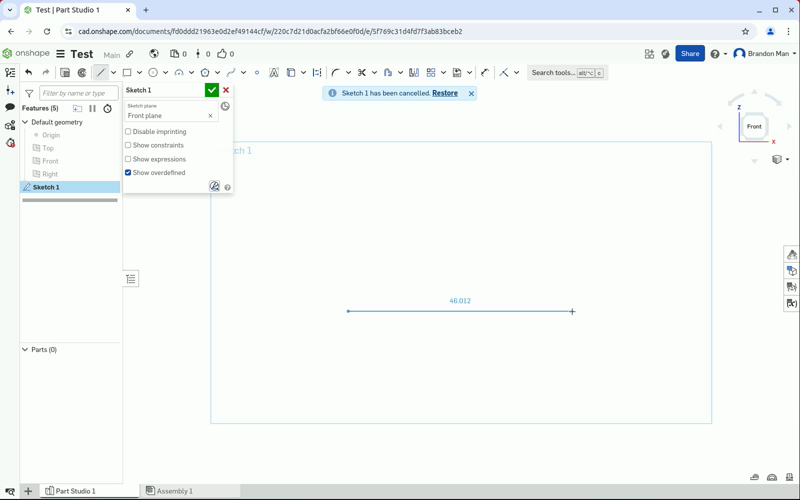
click(572, 311)
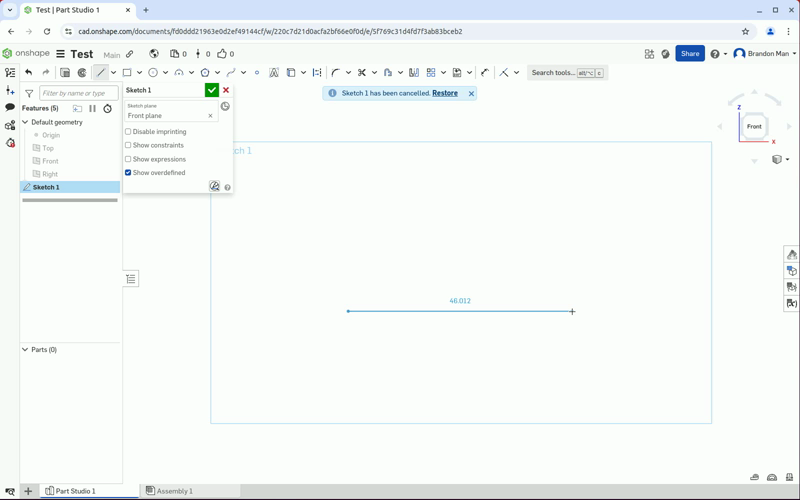
key_up(shift)
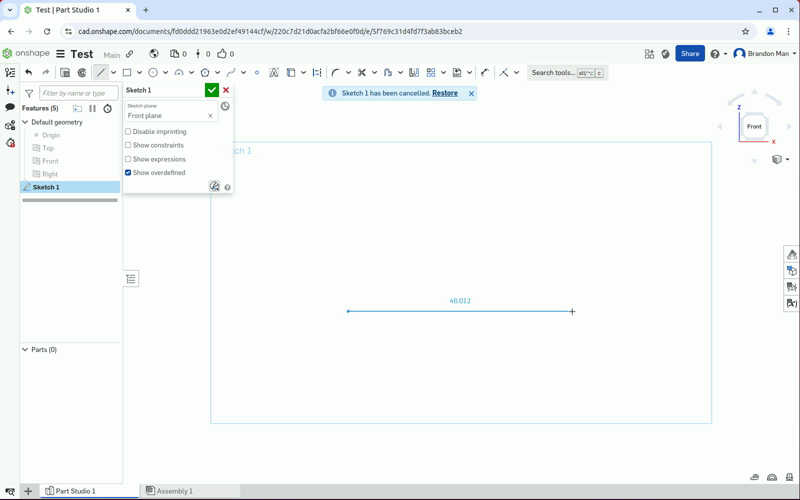
key_down(shift)
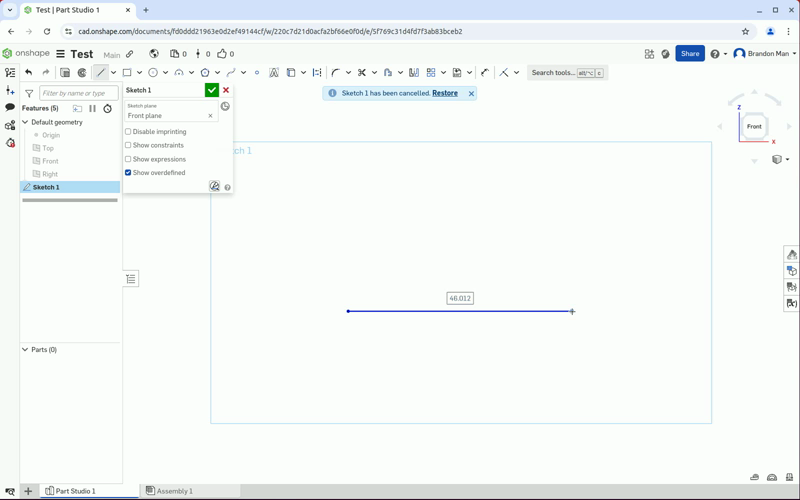
mouse_move(589, 311)
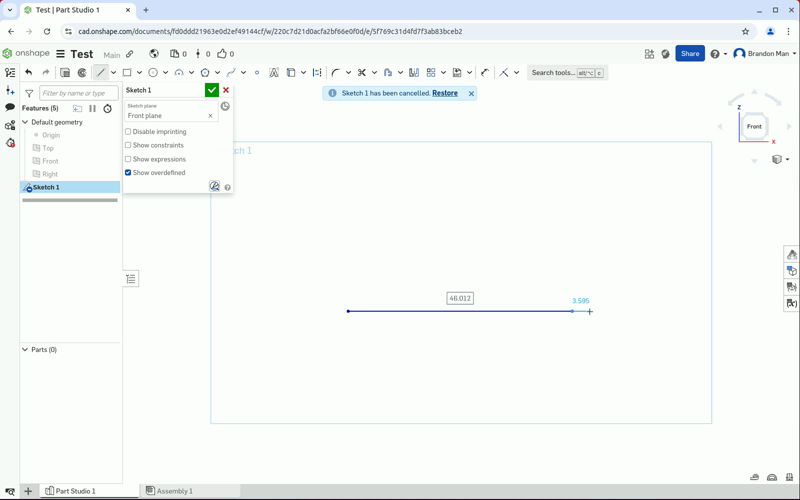
mouse_move(572, 254)
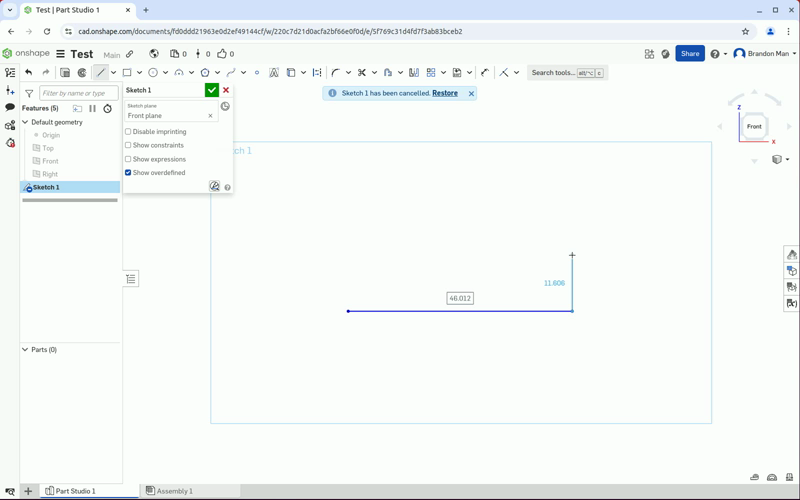
click(572, 254)
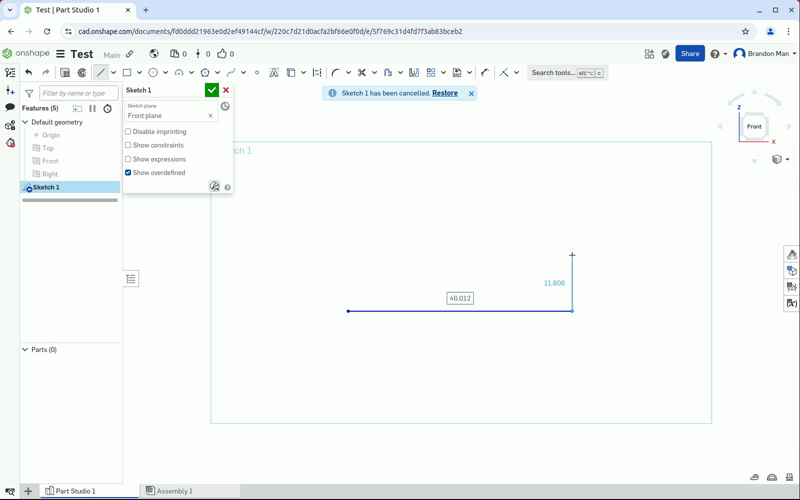
key_up(shift)
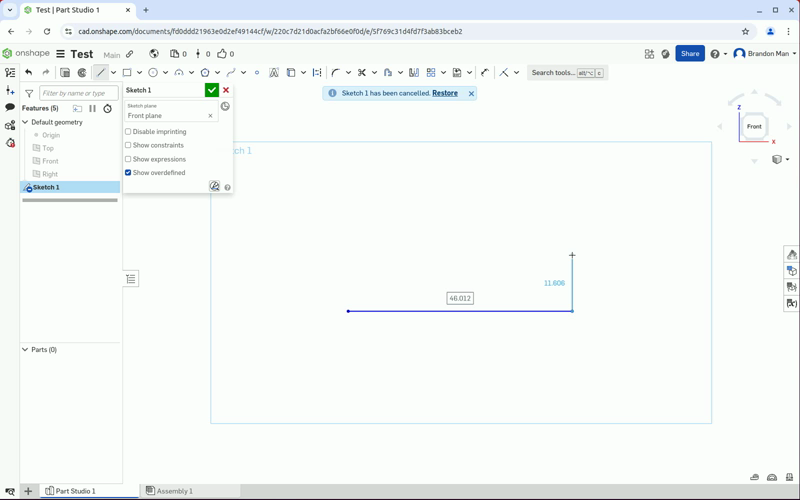
key_down(shift)
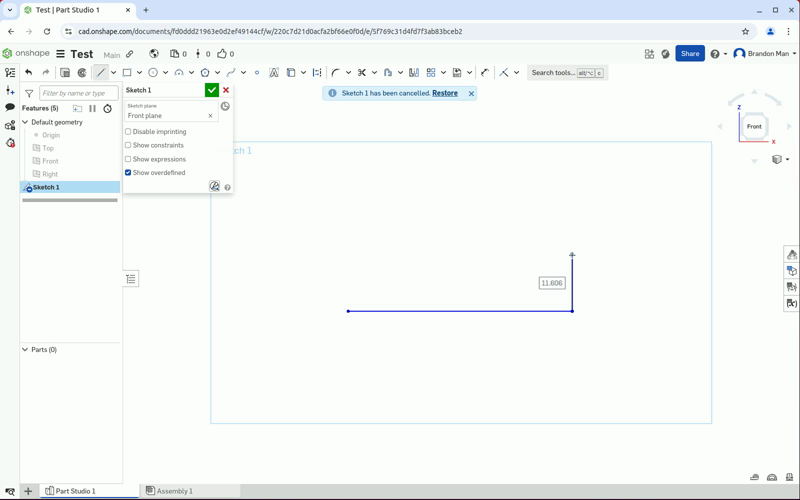
mouse_move(348, 254)
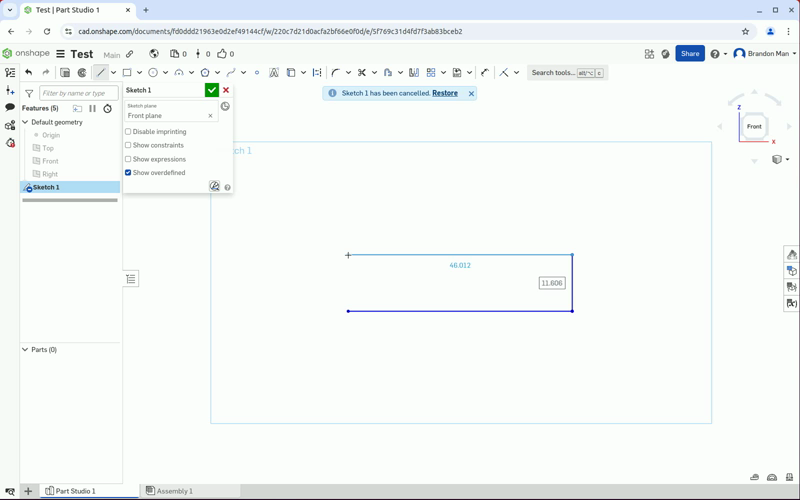
click(348, 254)
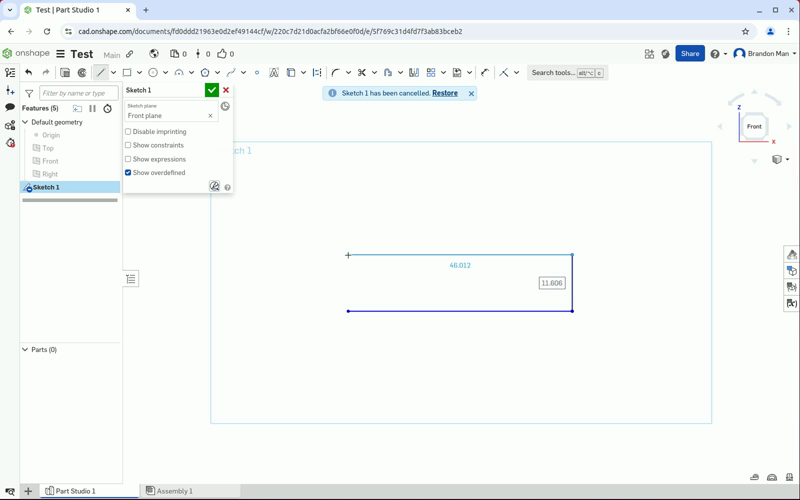
key_up(shift)
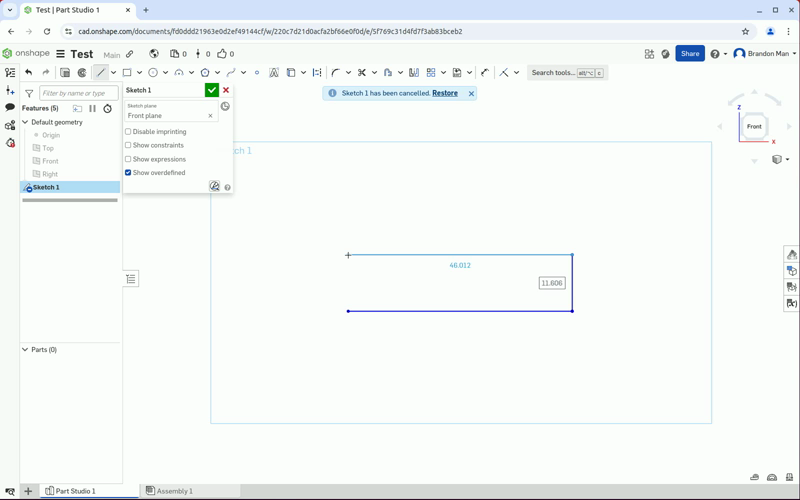
mouse_move(378, 254)
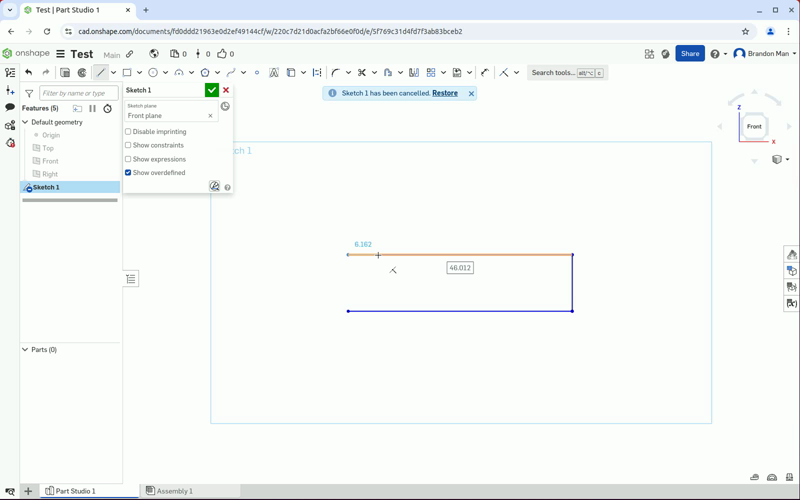
key_down(shift)
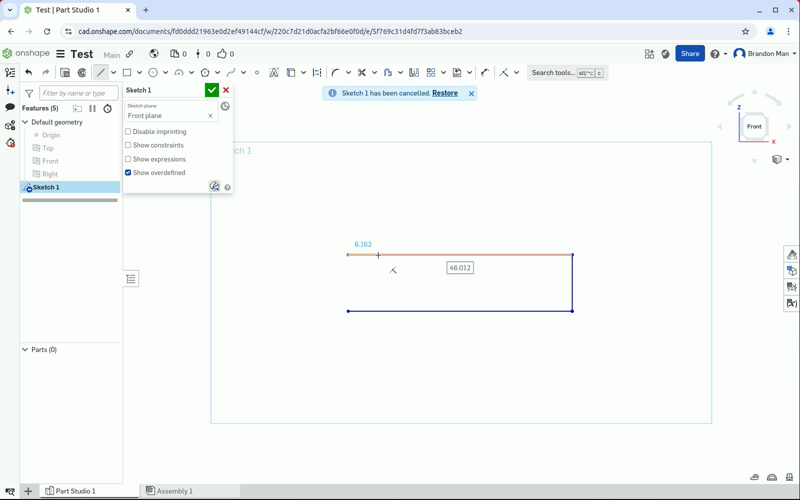
mouse_move(348, 311)
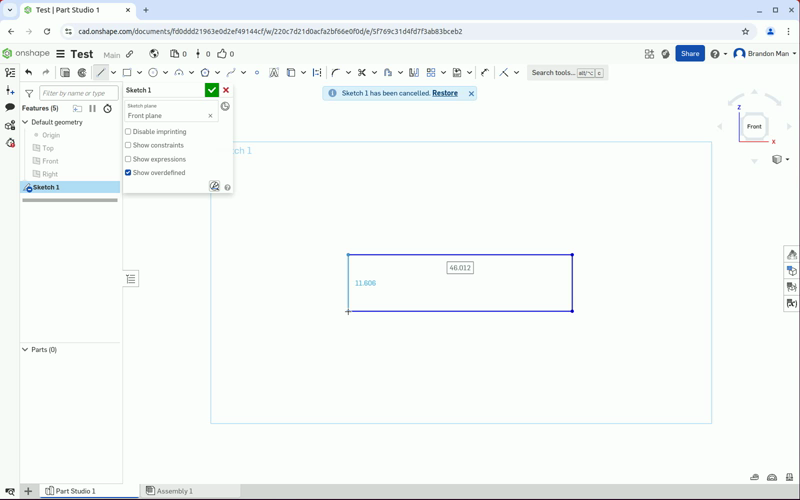
key_up(shift)
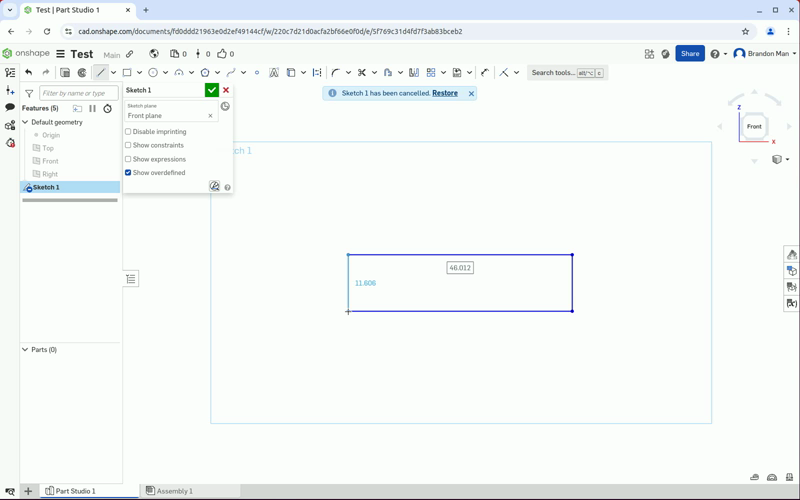
click(348, 311)
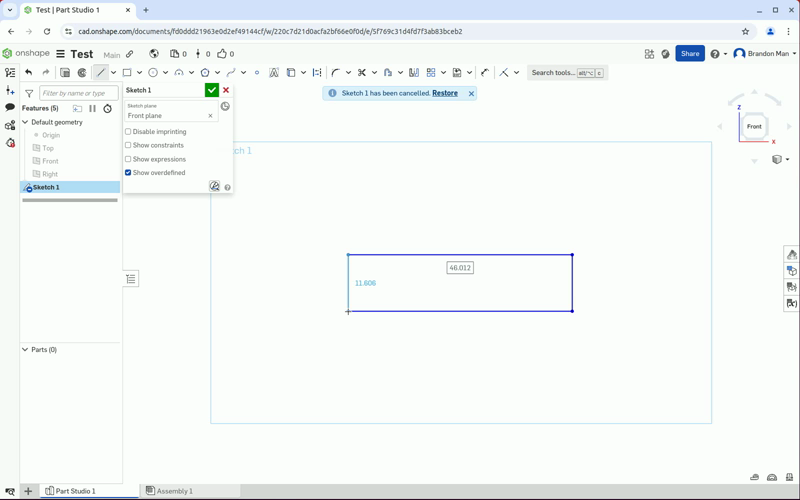
key(esc)
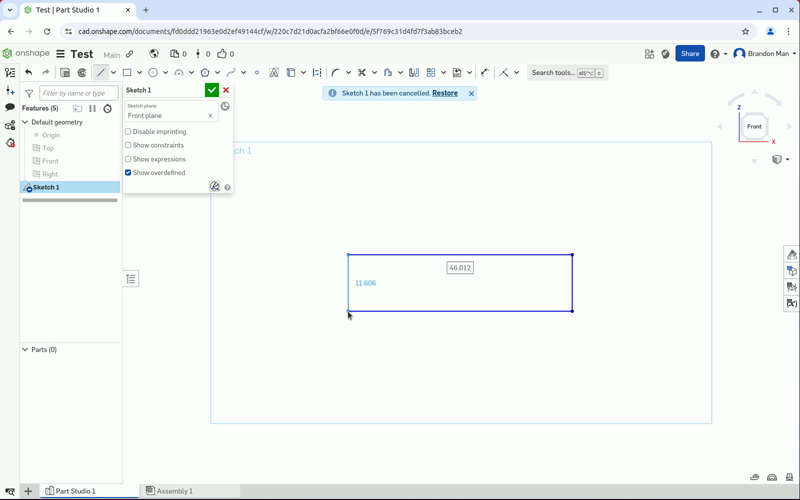
mouse_move(547, 283)
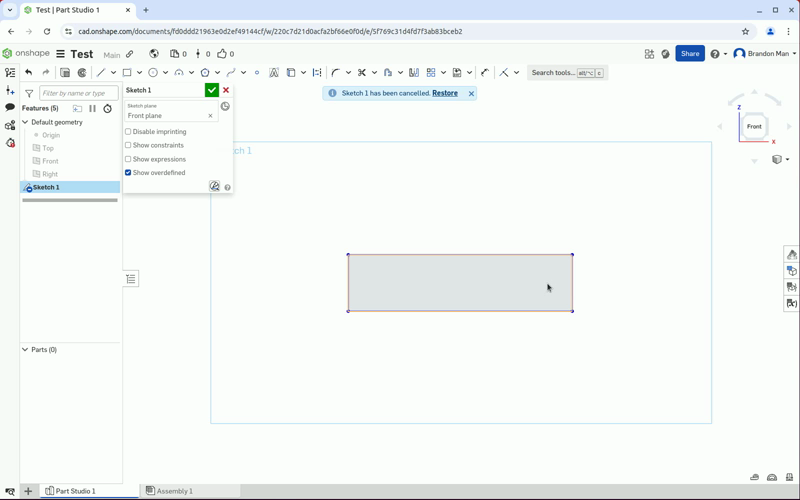
click(547, 283)
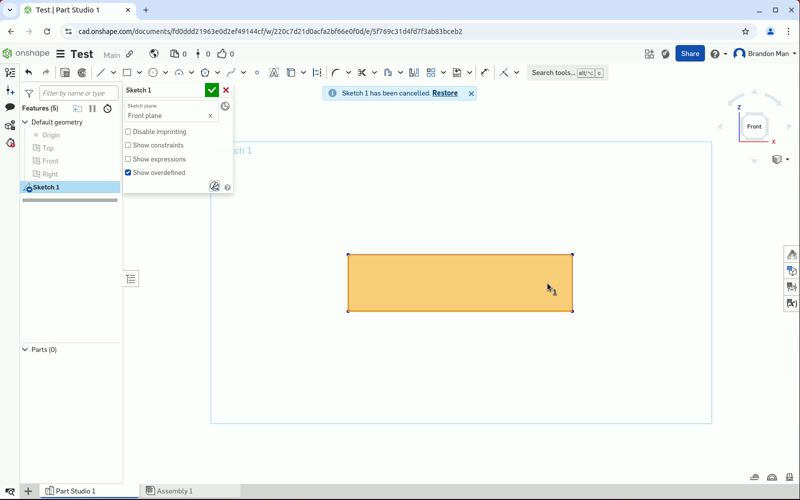
mouse_move(73, 352)
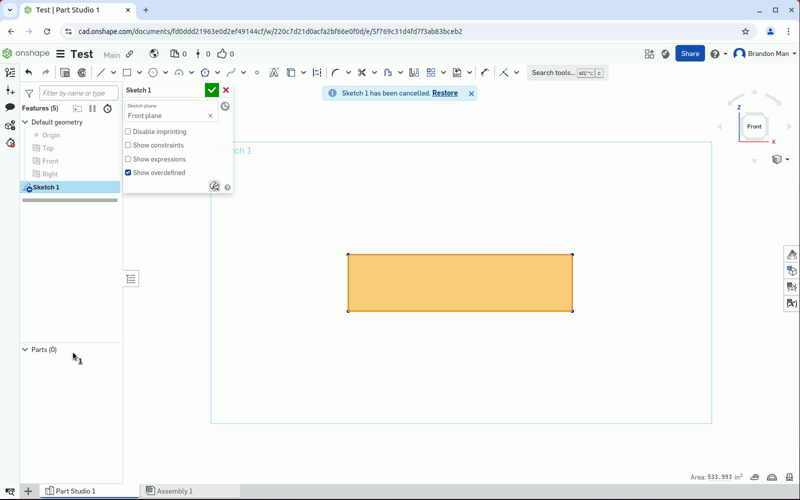
key(shift+y)
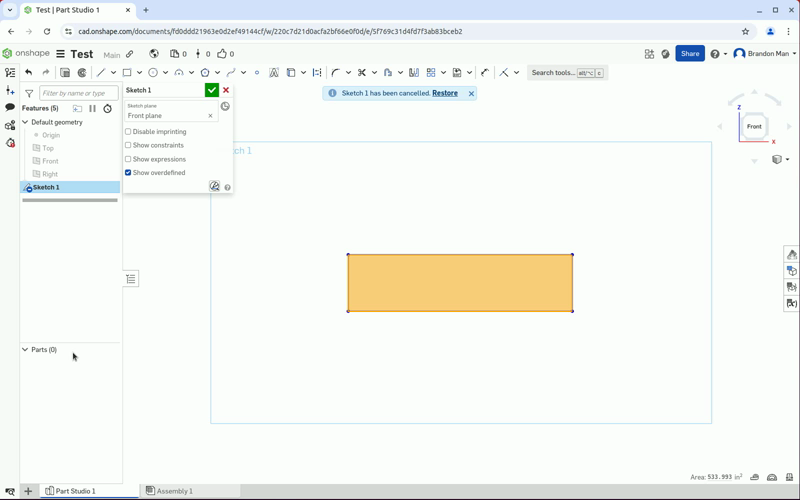
key(shift+e)
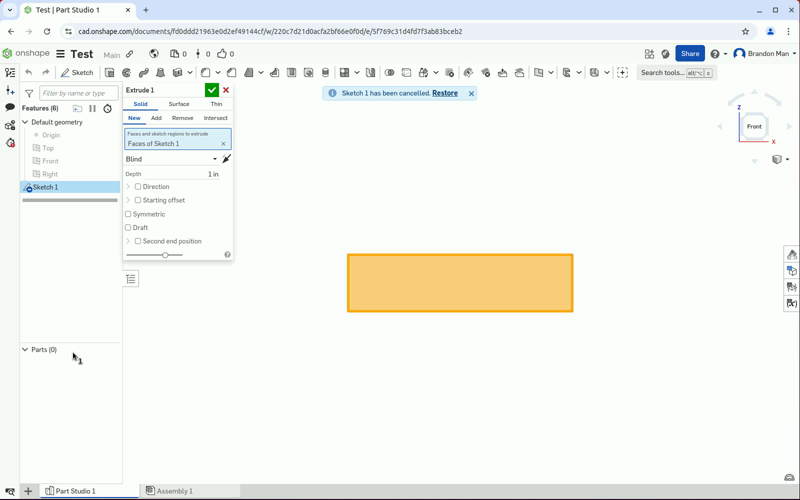
mouse_move(143, 106)
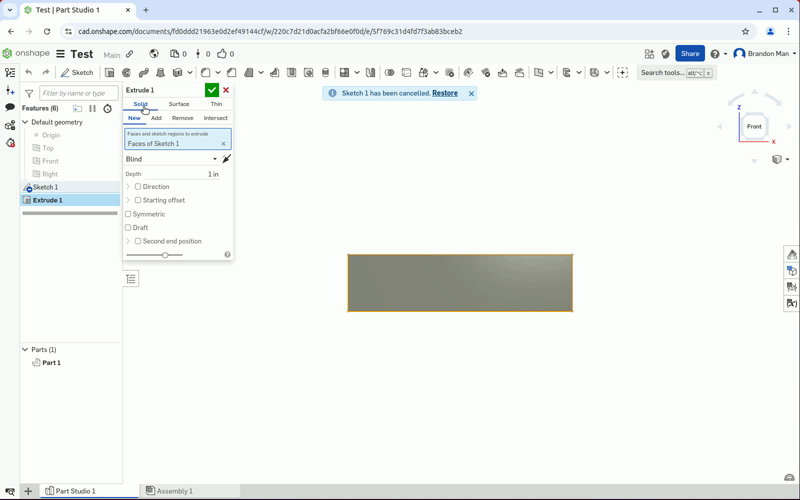
click(143, 106)
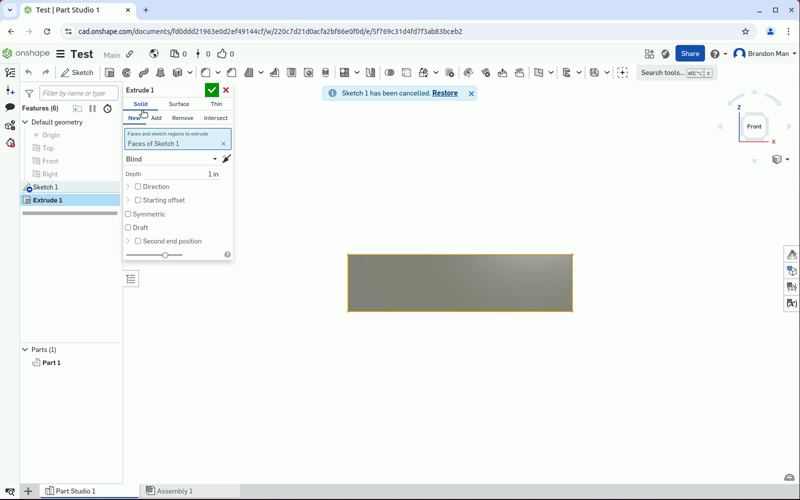
mouse_move(137, 120)
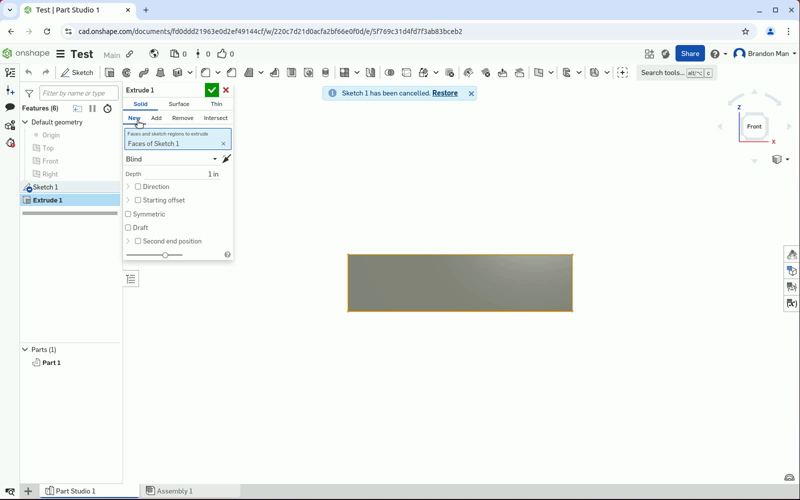
click(137, 120)
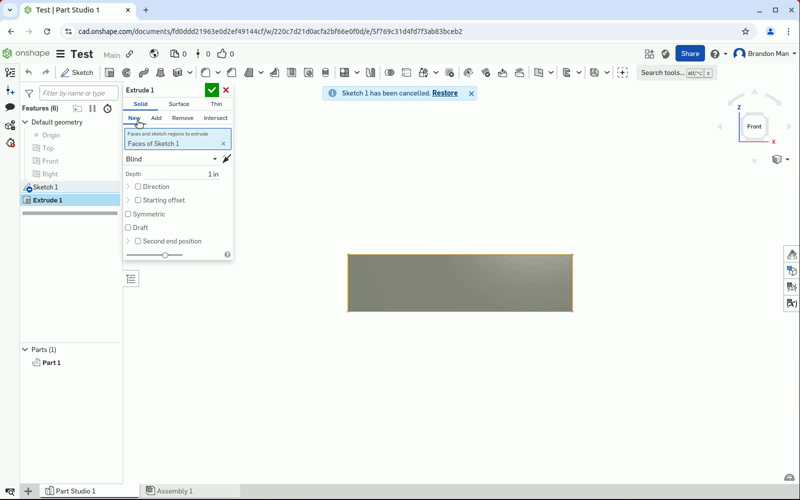
key(tab, 4)
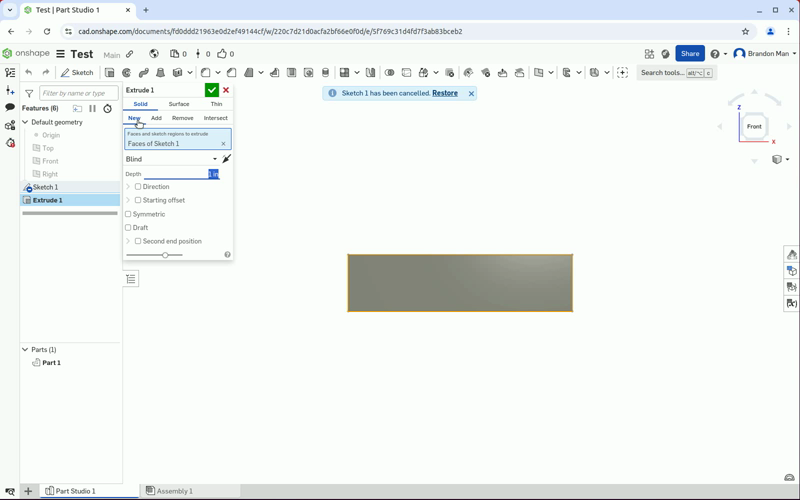
text(0.481)
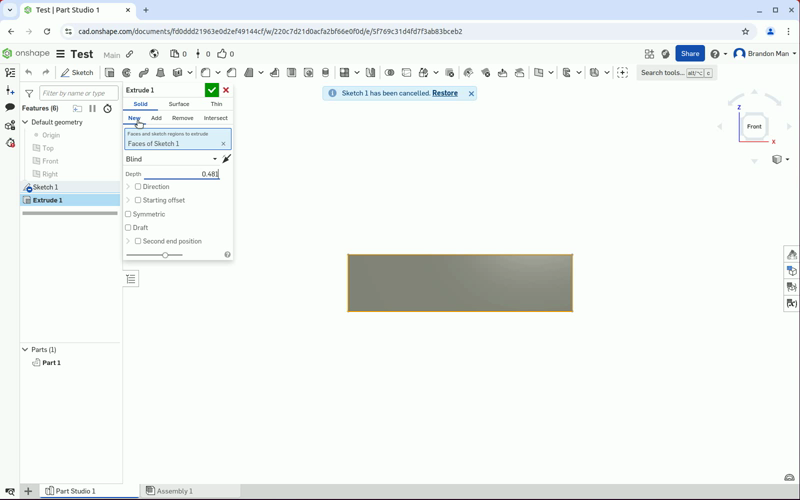
key(enter)
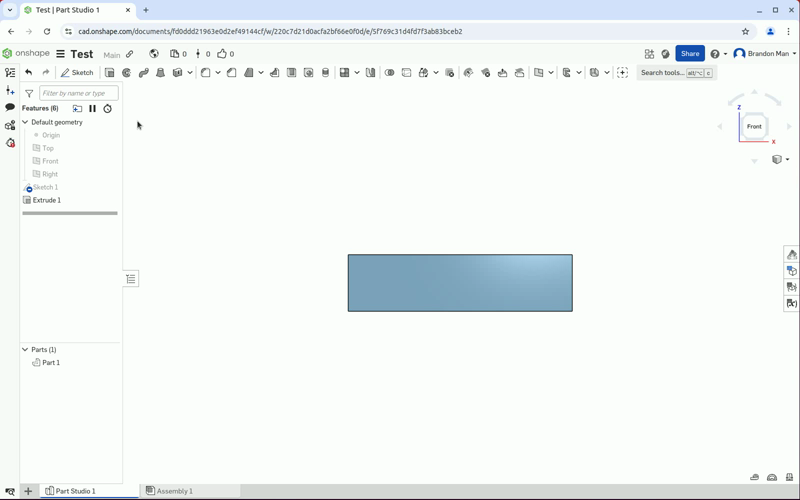
key(shift+h)
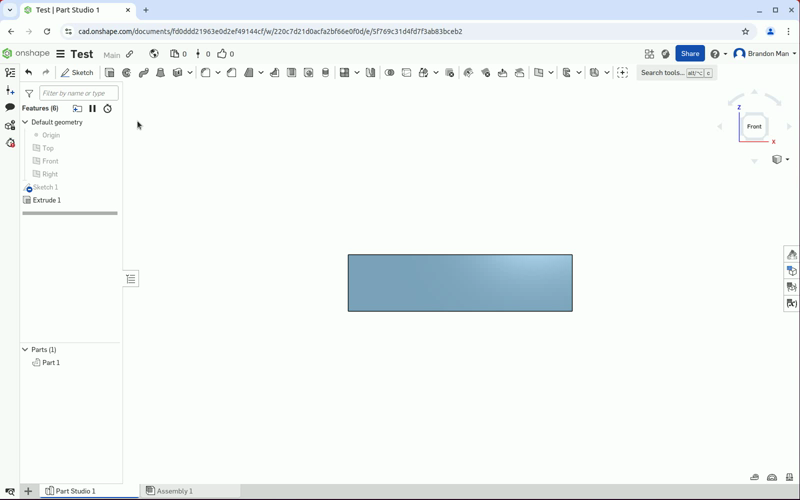
key(shift+h)
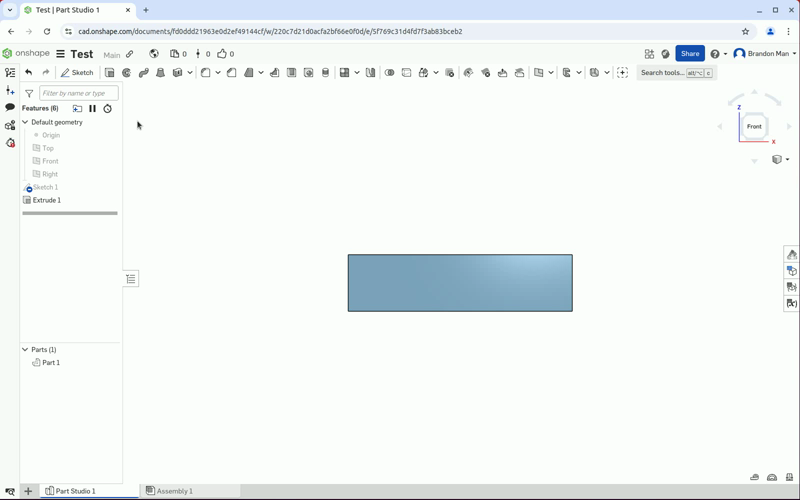
mouse_move(73, 189)
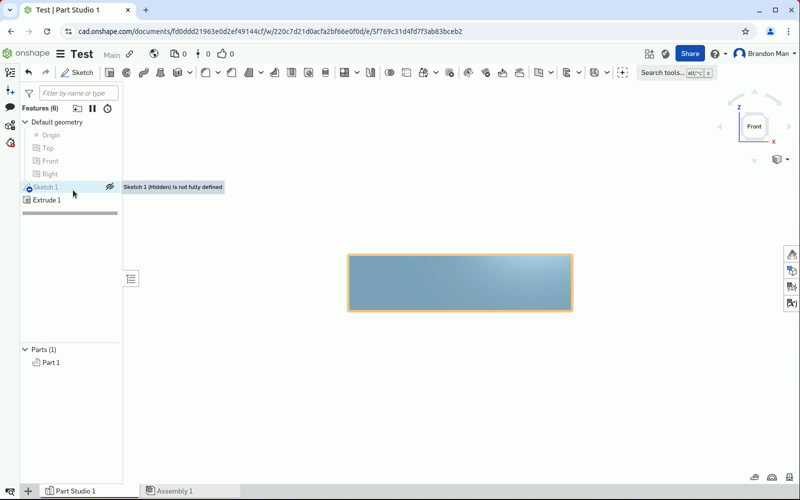
click(73, 189)
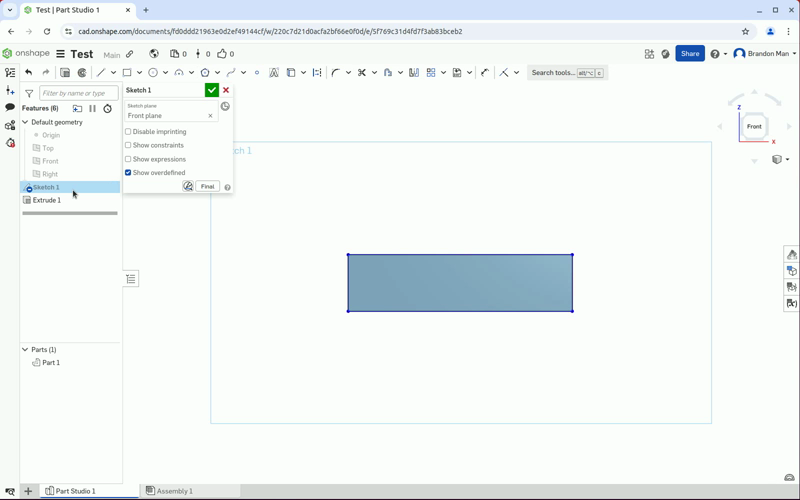
mouse_move(229, 92)
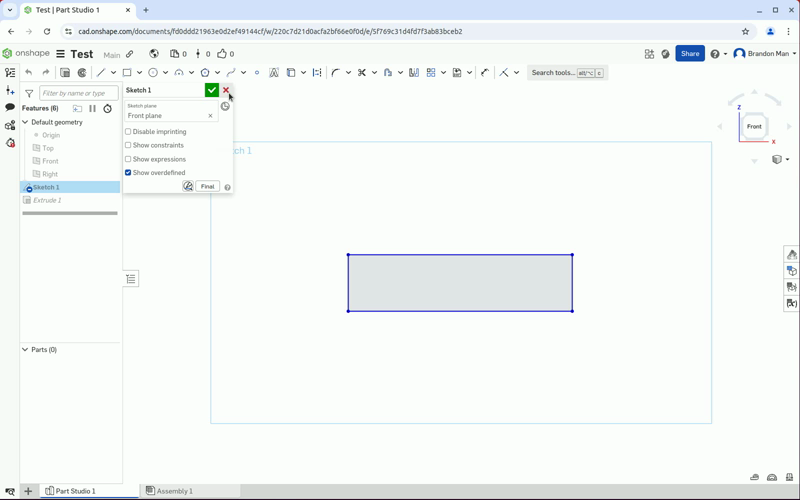
click(229, 92)
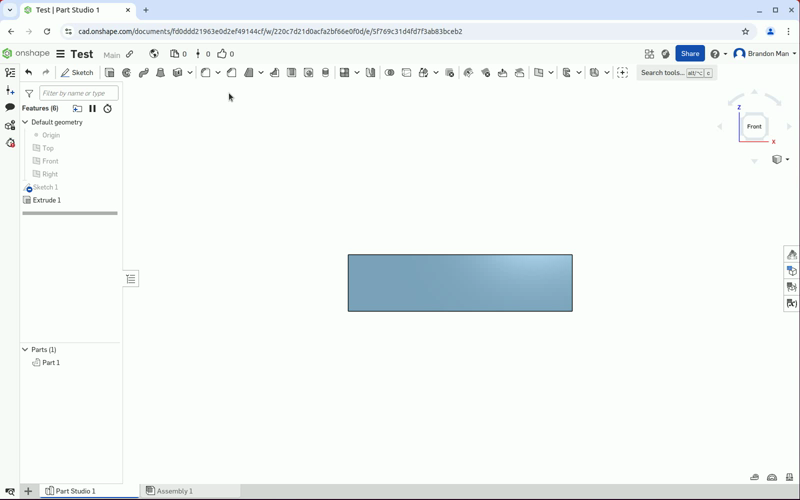
mouse_move(541, 75)
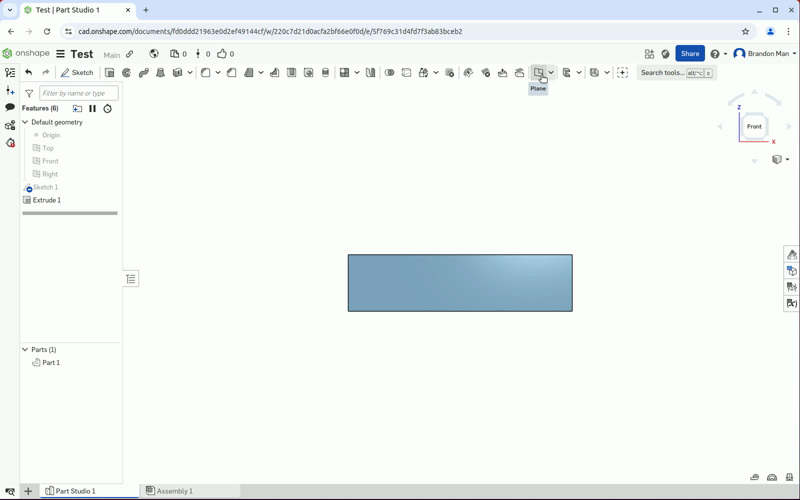
click(541, 75)
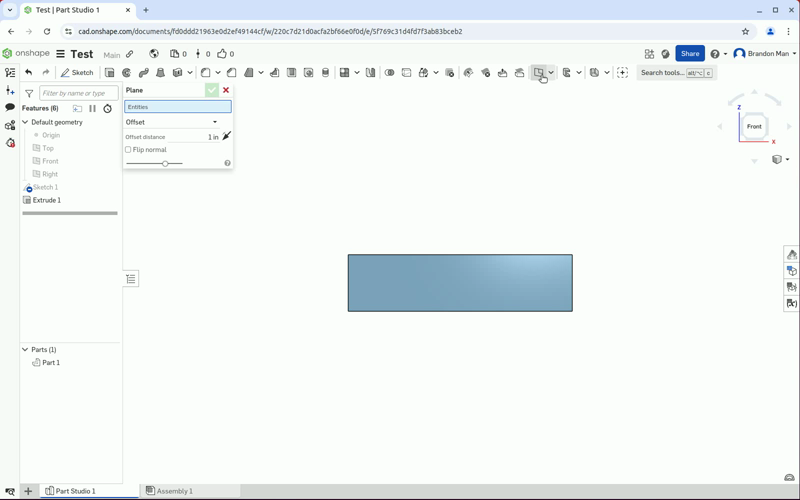
mouse_move(73, 163)
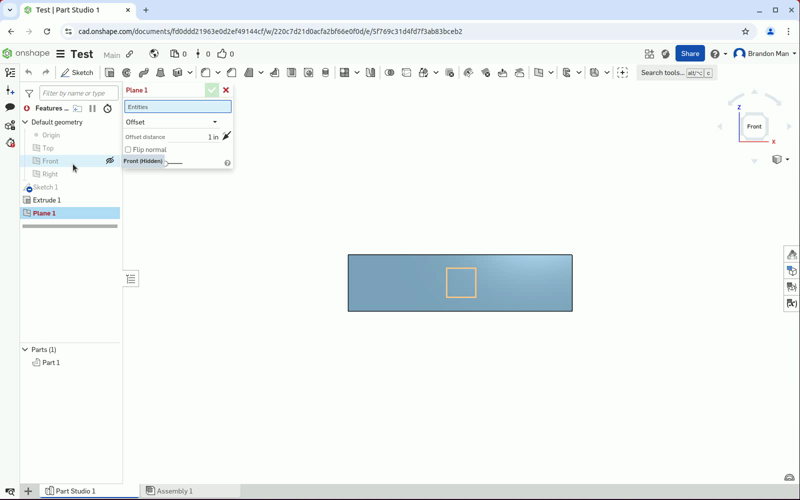
click(73, 163)
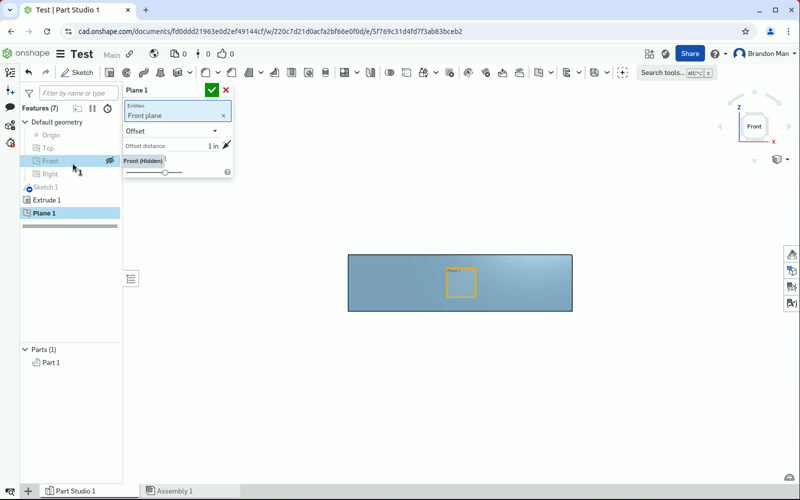
key(tab, 2)
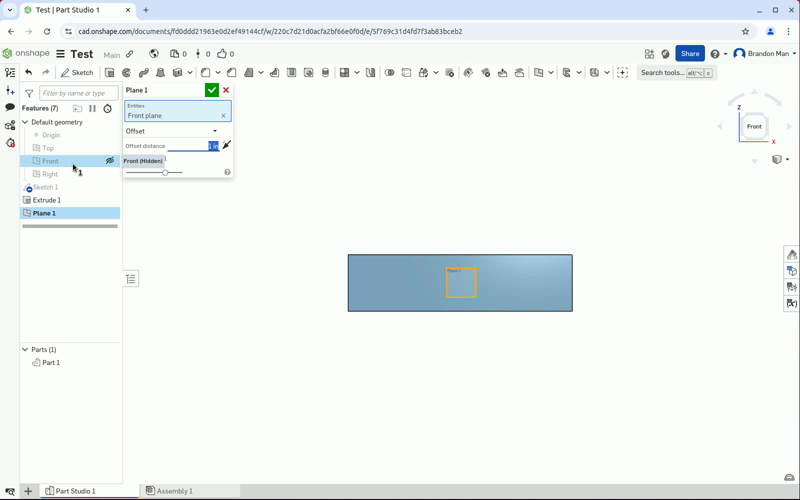
text(0.493)
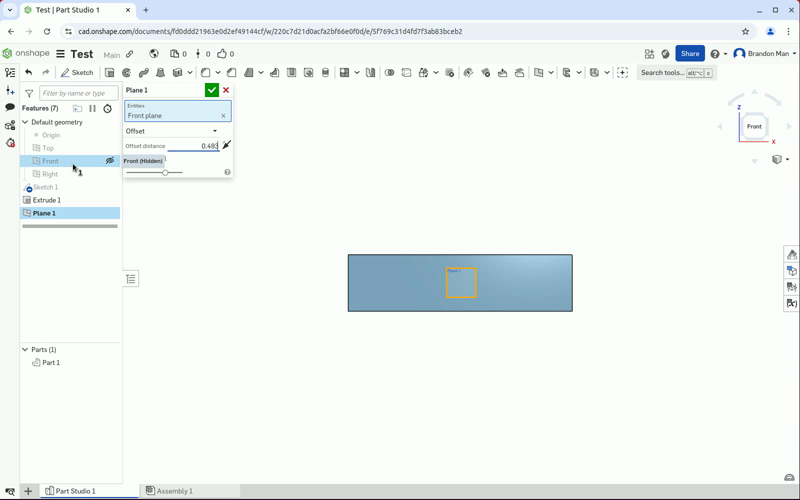
key(enter, 2)
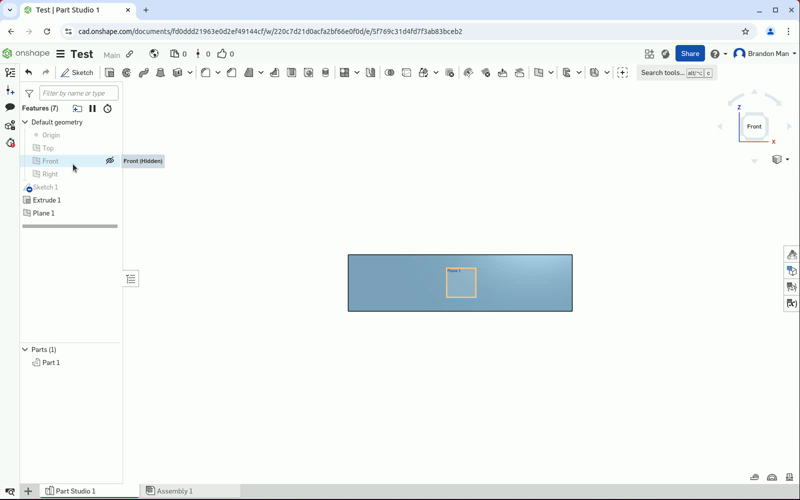
key(shift+s)
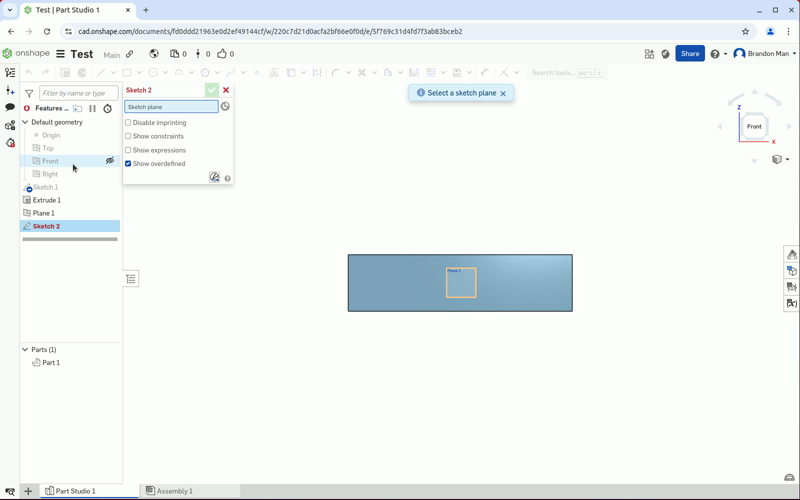
mouse_move(73, 215)
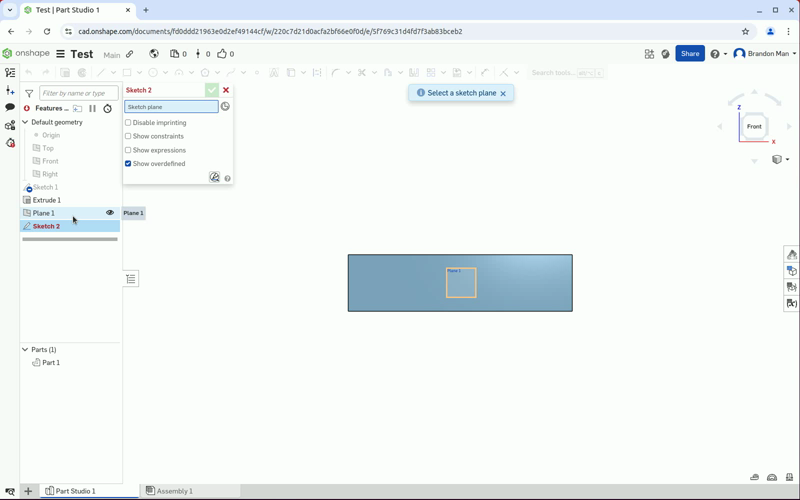
click(73, 215)
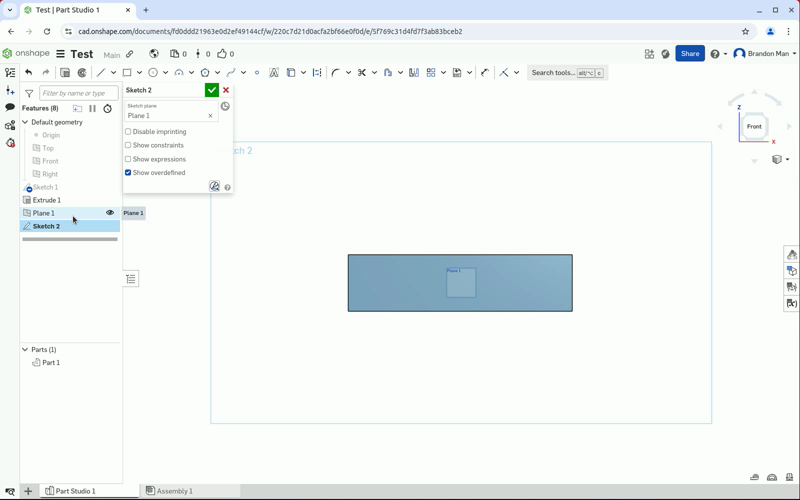
mouse_move(73, 352)
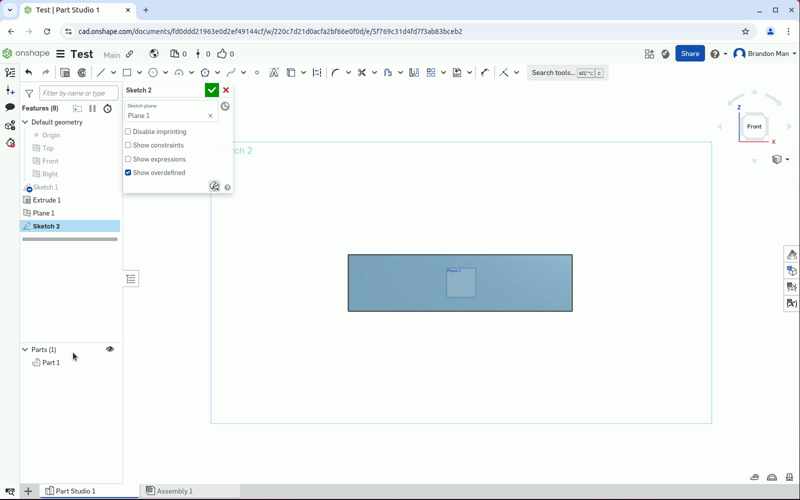
key(y)
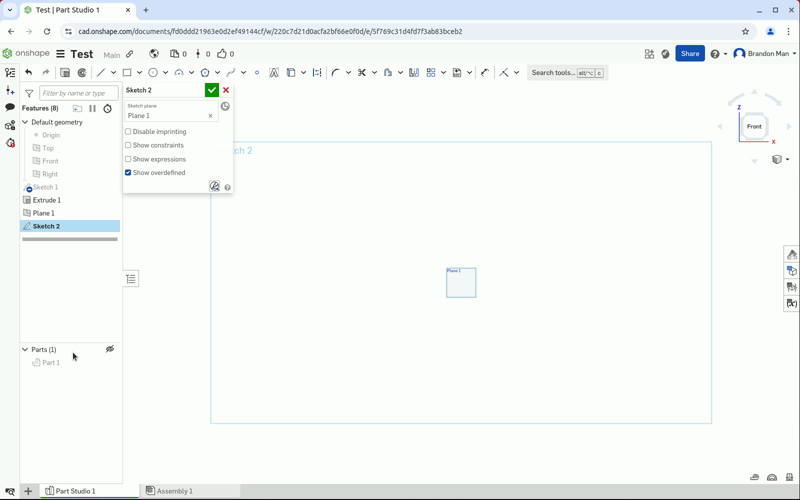
key(l)
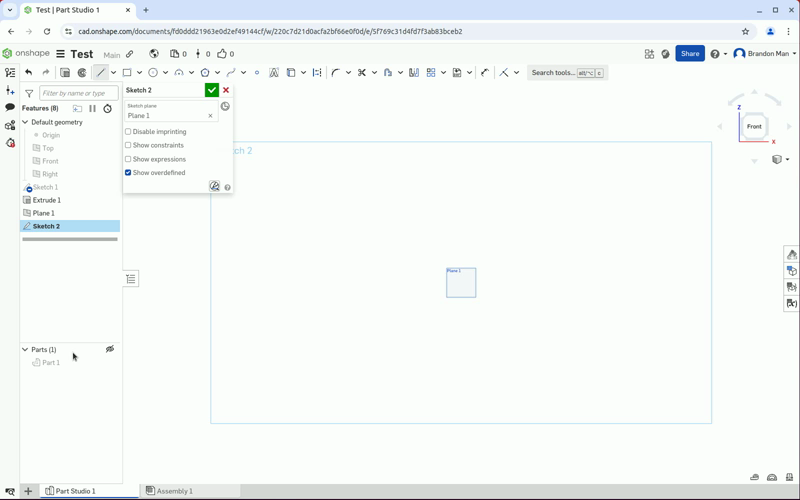
key_down(shift)
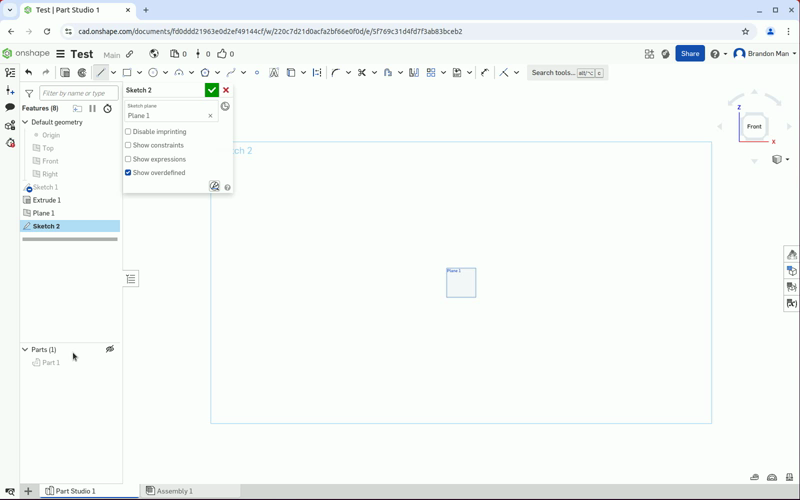
mouse_move(440, 254)
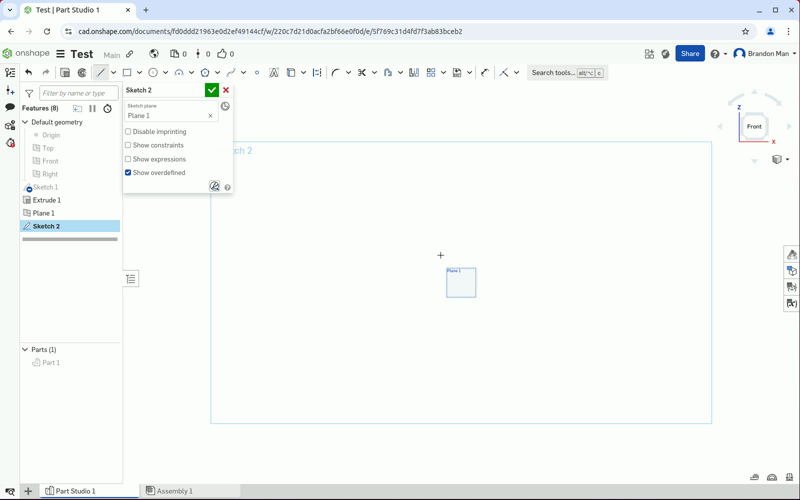
click(440, 254)
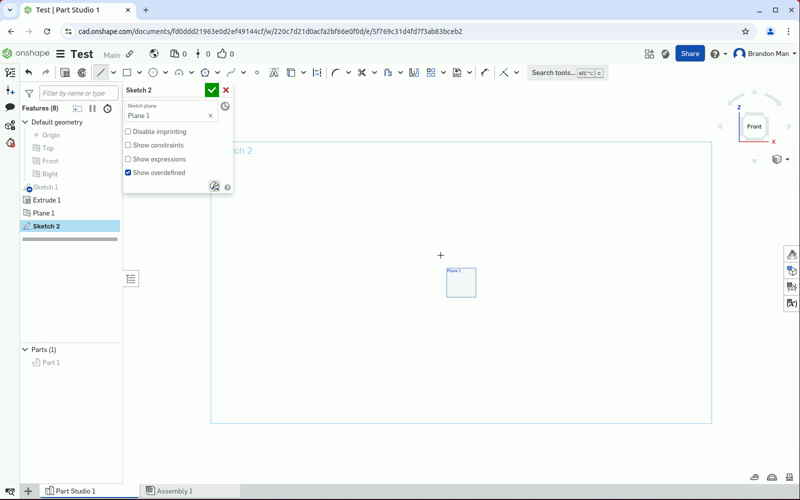
key_up(shift)
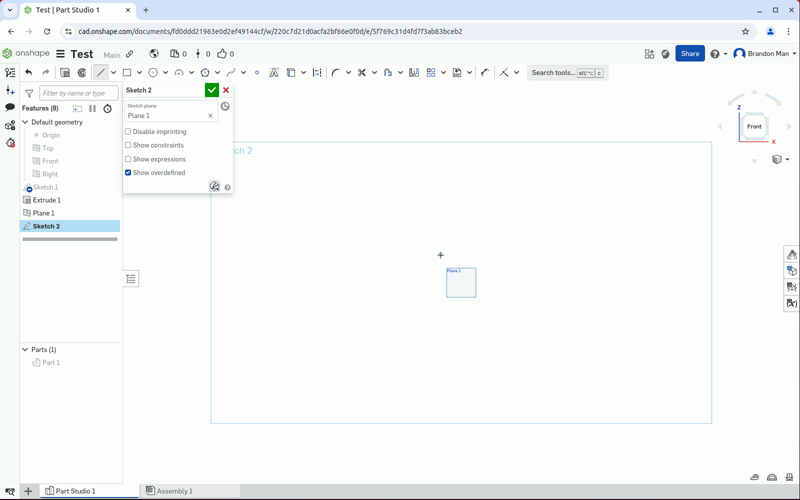
key_down(shift)
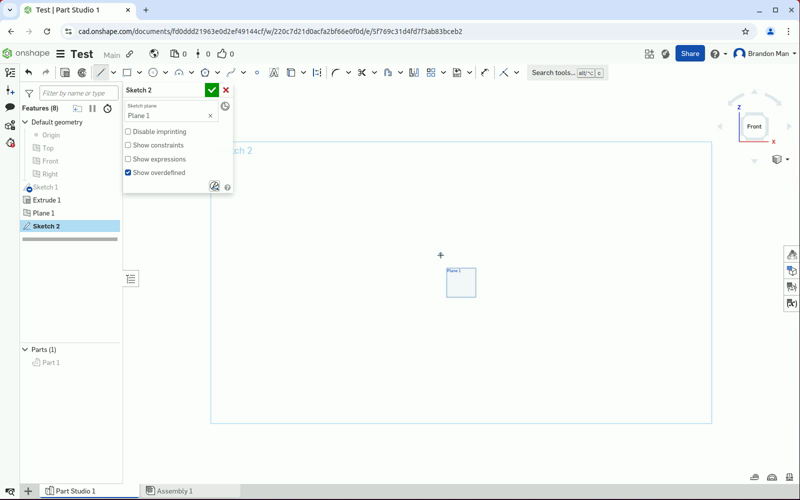
mouse_move(470, 254)
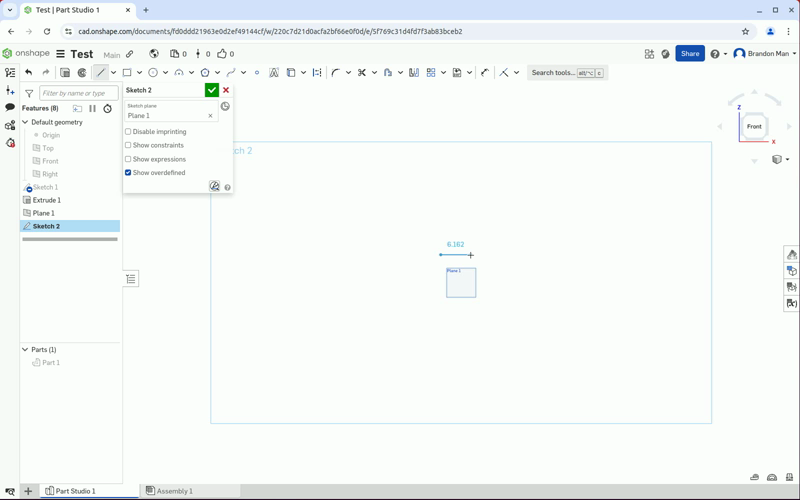
mouse_move(481, 254)
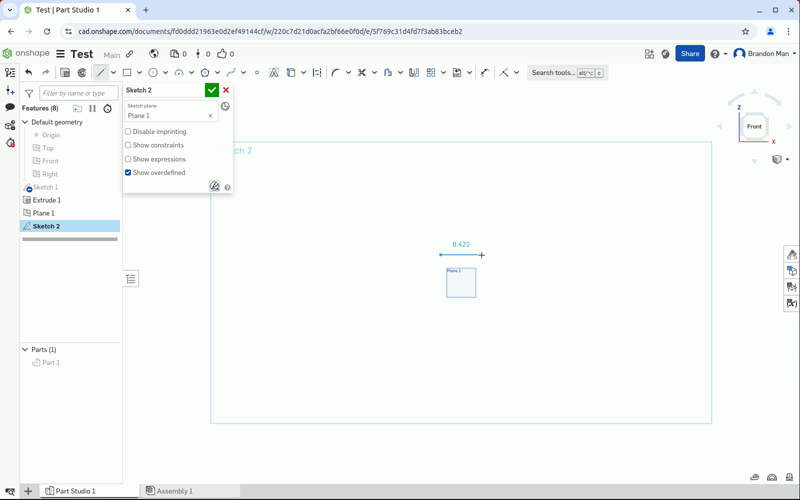
click(481, 254)
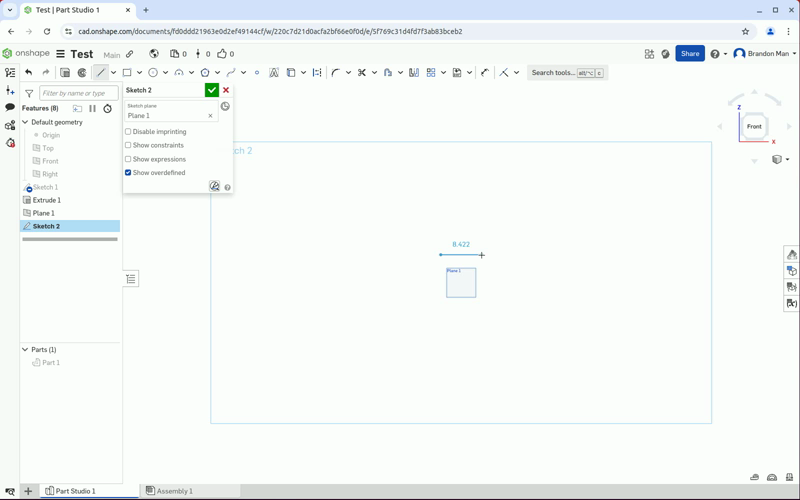
key_up(shift)
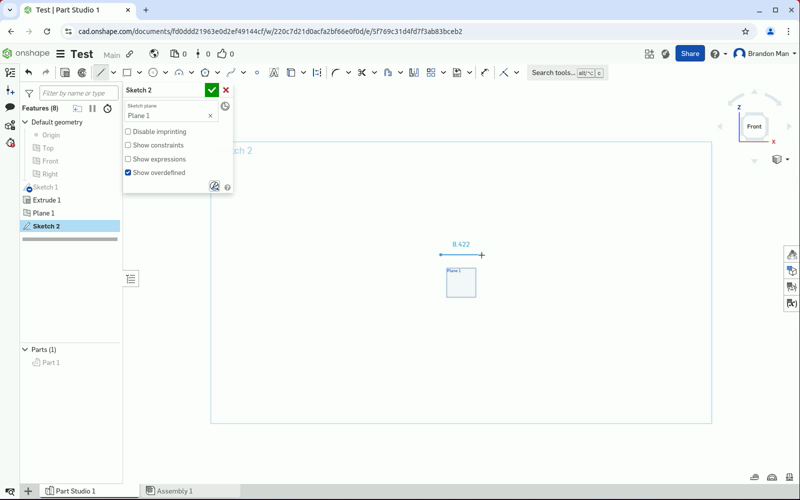
key_down(shift)
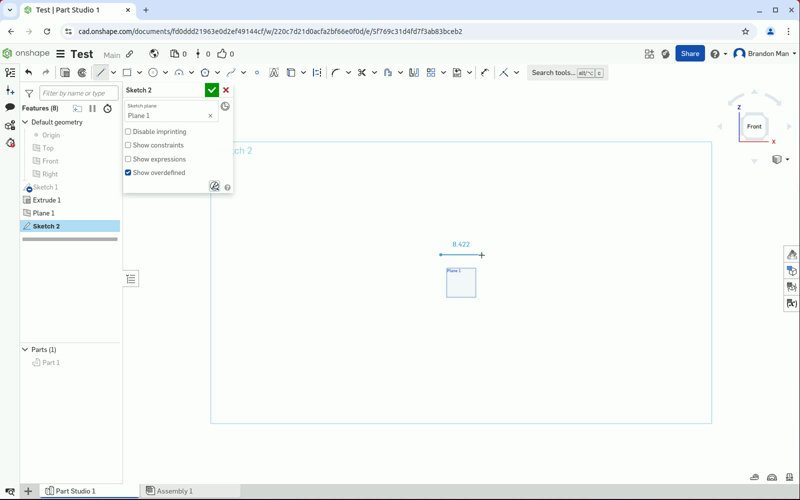
mouse_move(511, 254)
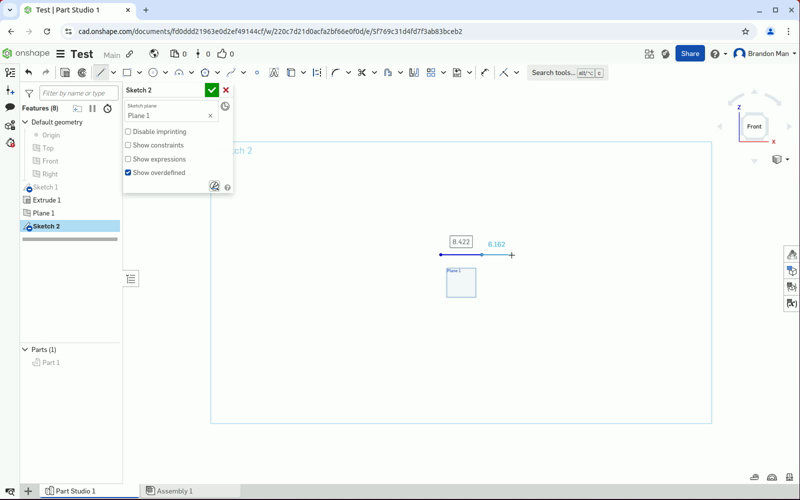
mouse_move(481, 249)
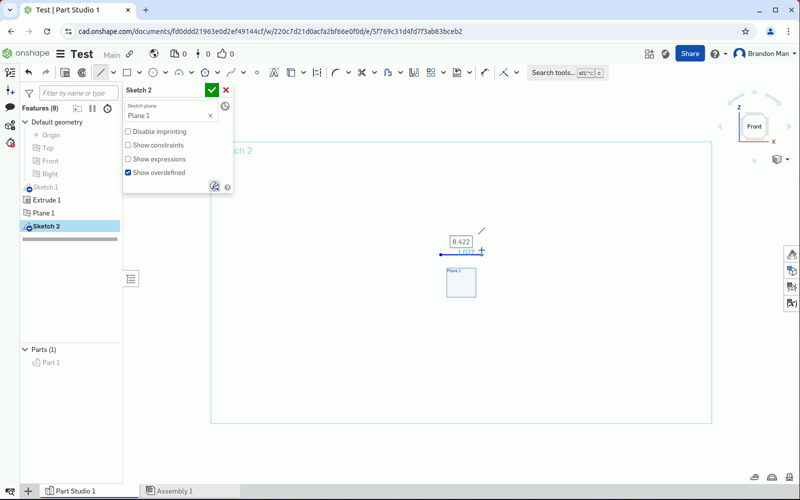
scroll(6)
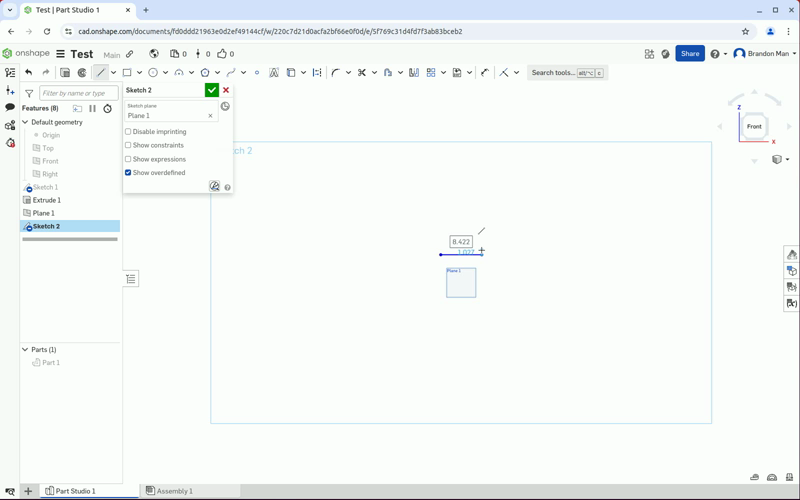
scroll(6)
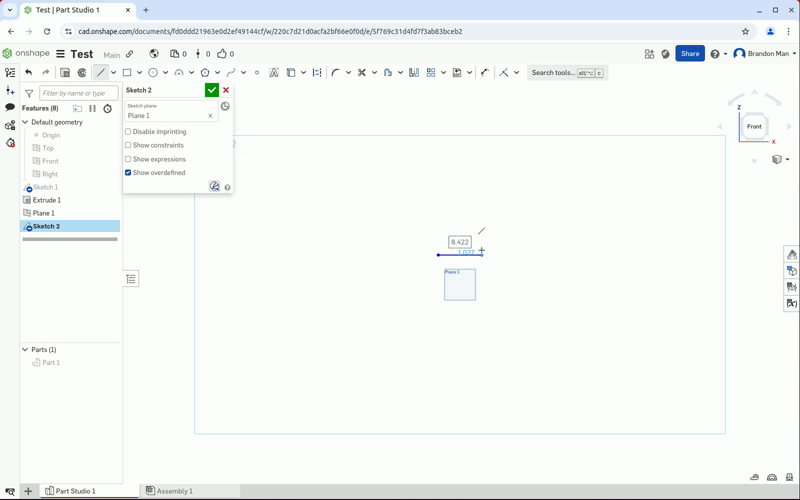
scroll(6)
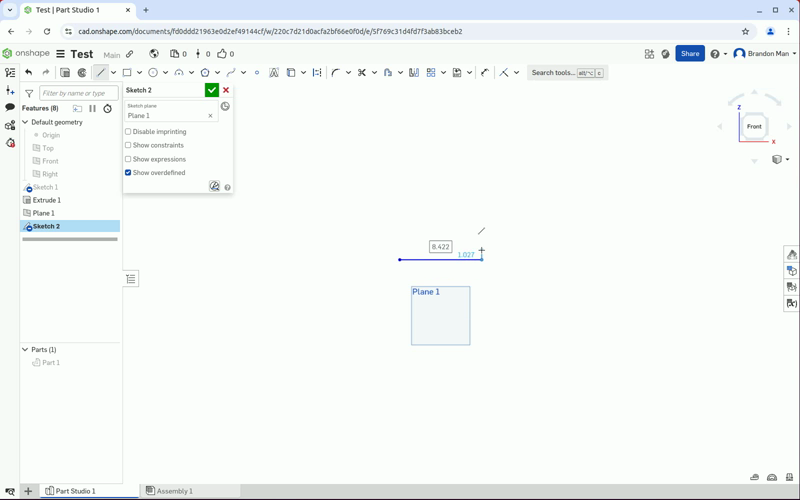
scroll(6)
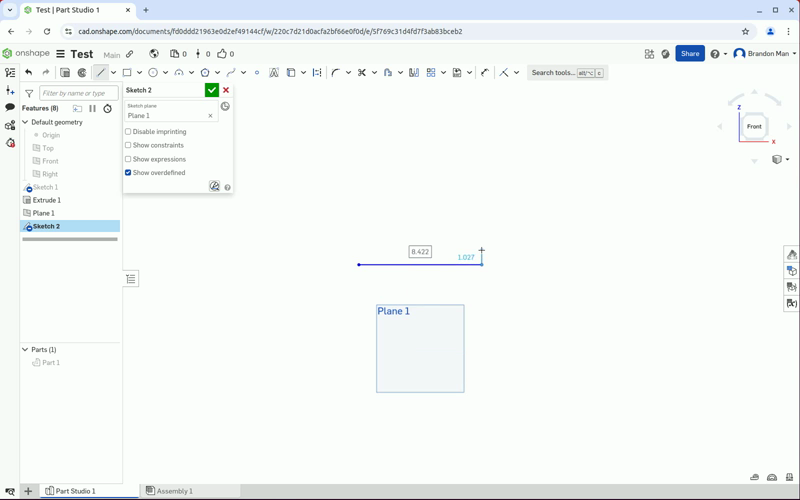
scroll(6)
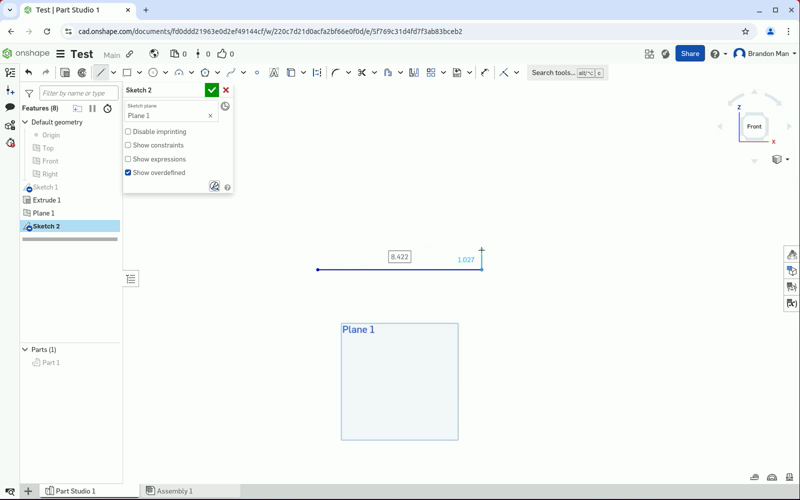
scroll(6)
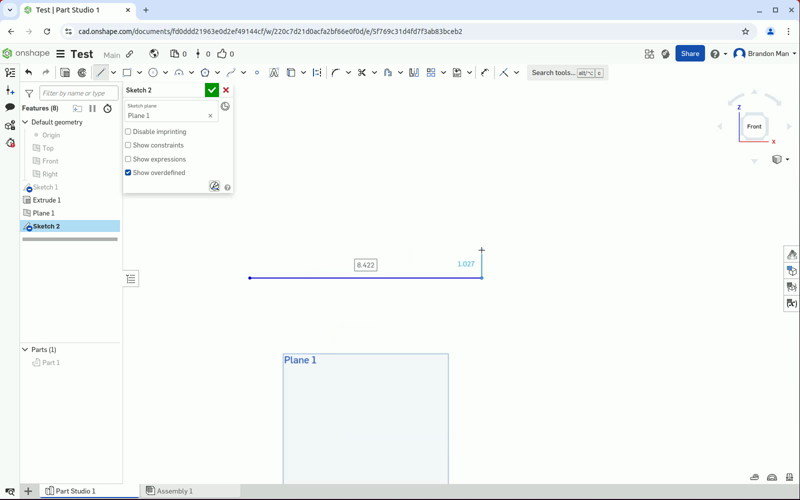
scroll(6)
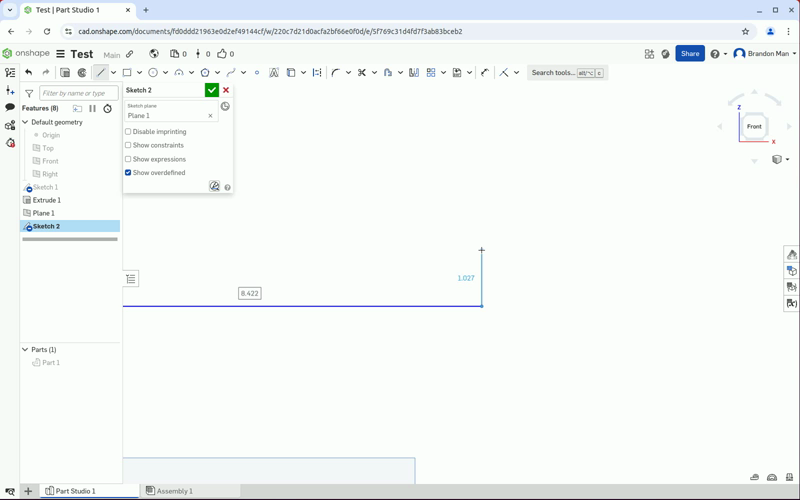
click(481, 249)
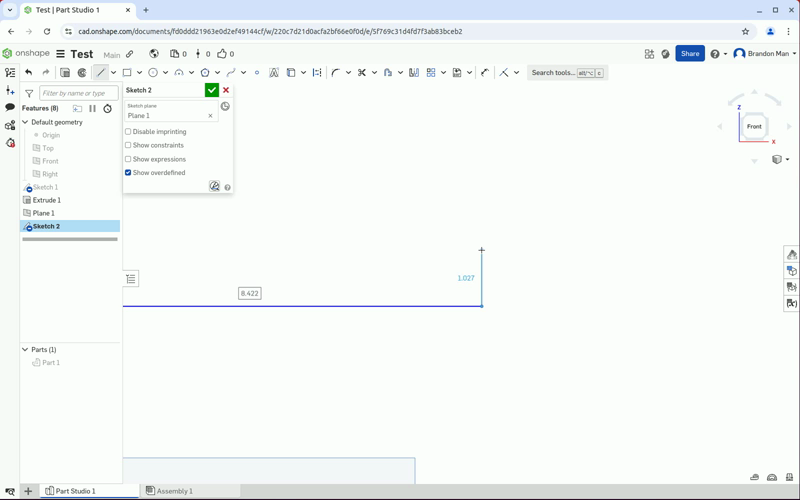
scroll(-6)
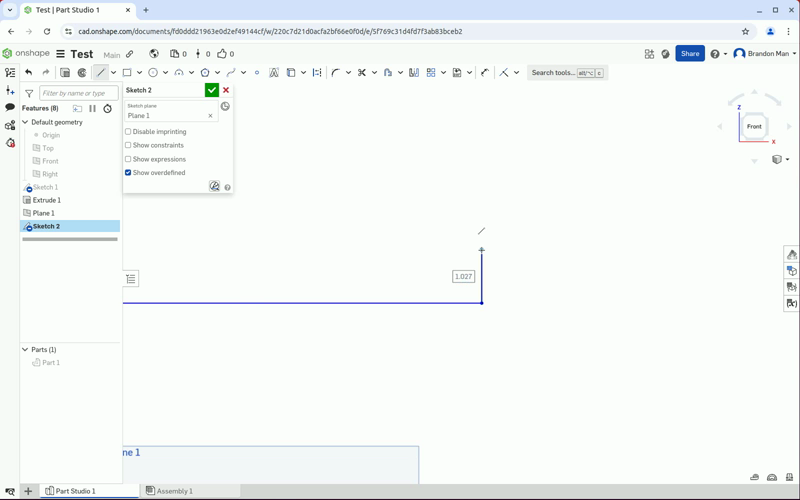
scroll(-6)
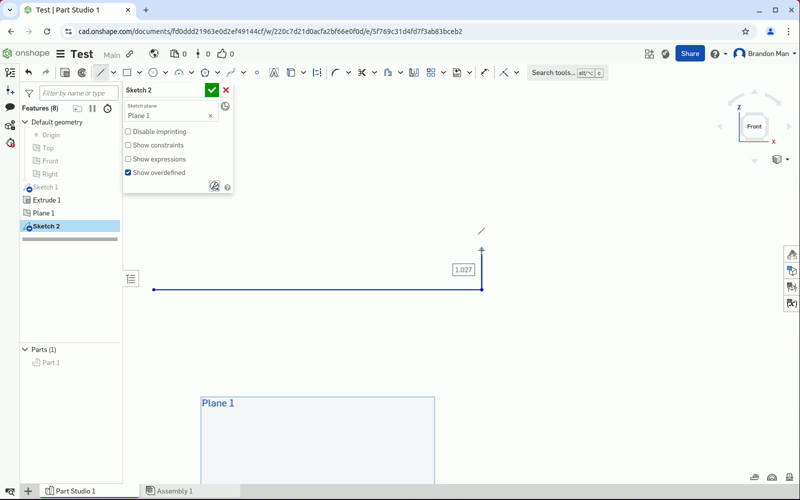
scroll(-6)
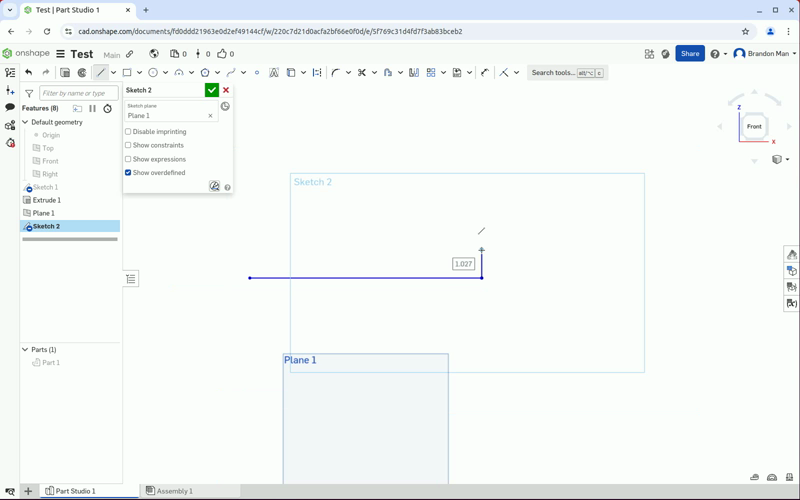
scroll(-6)
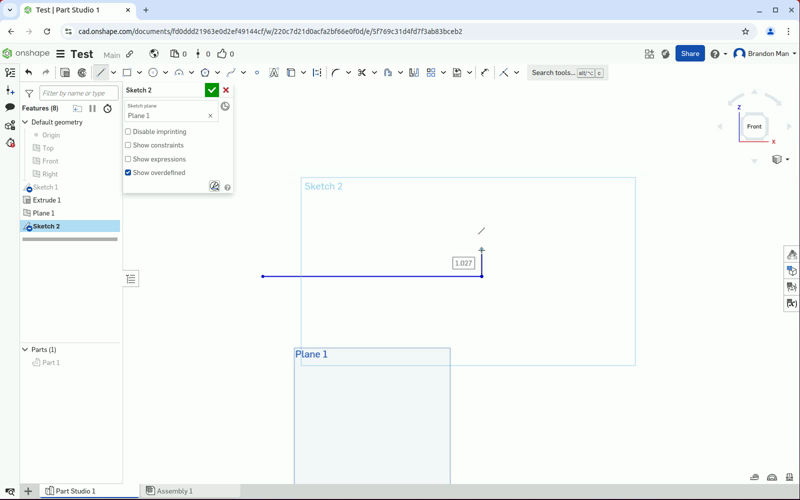
scroll(-6)
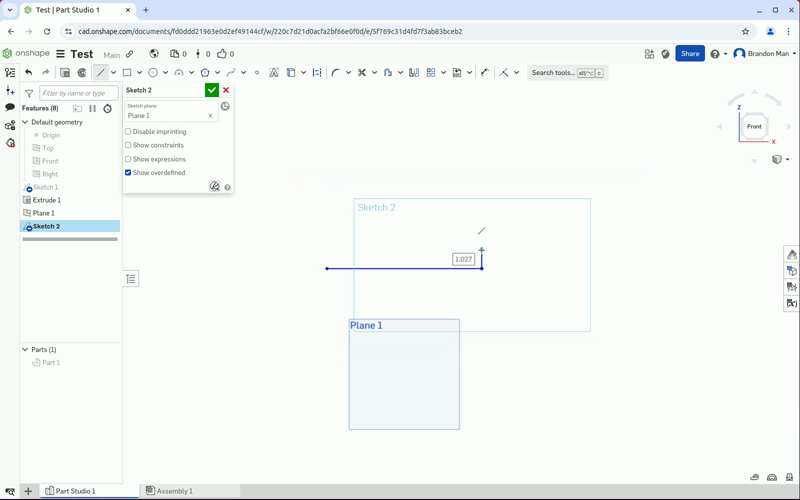
scroll(-6)
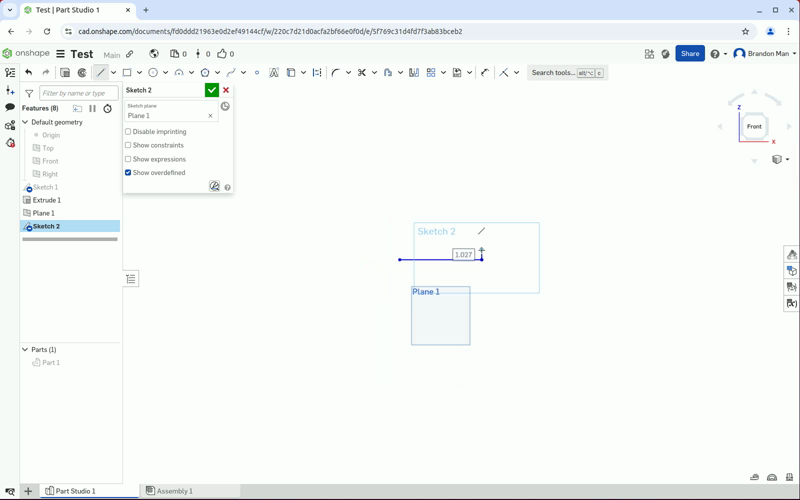
scroll(-6)
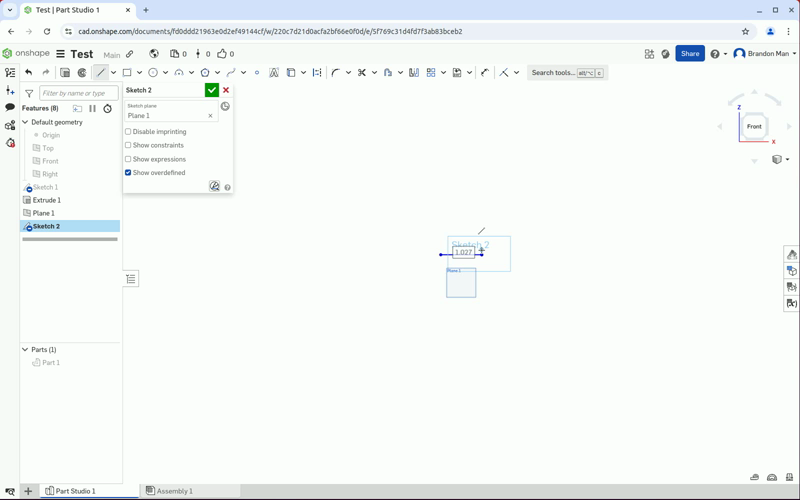
key_up(shift)
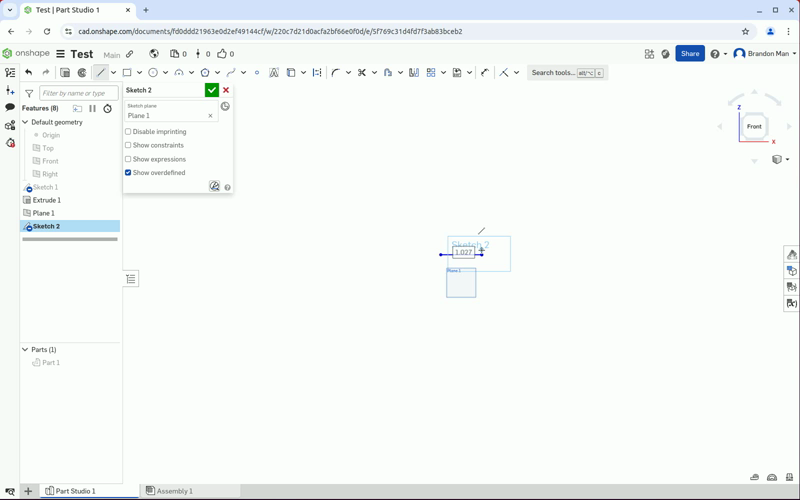
key_down(shift)
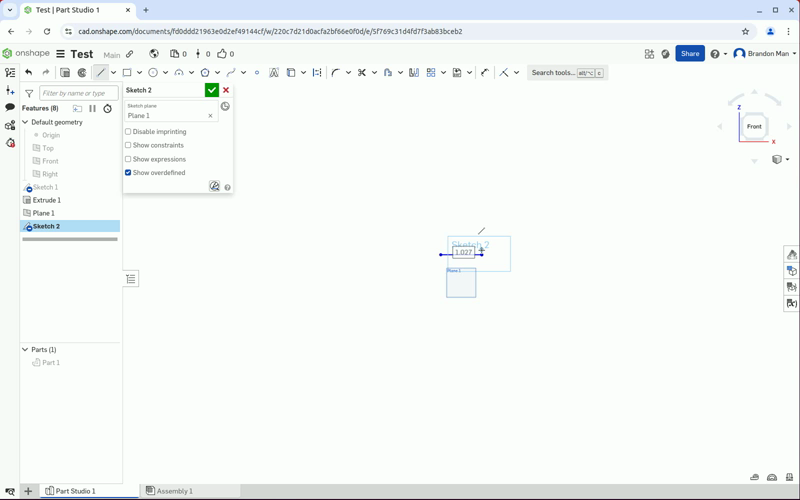
mouse_move(511, 249)
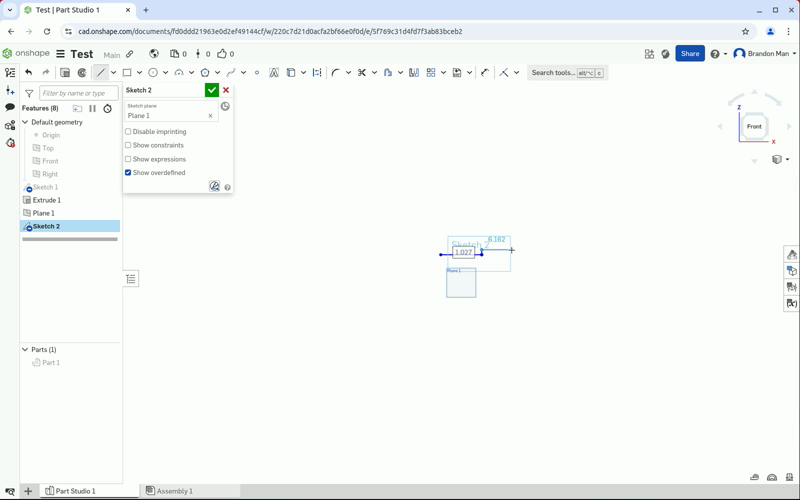
mouse_move(440, 249)
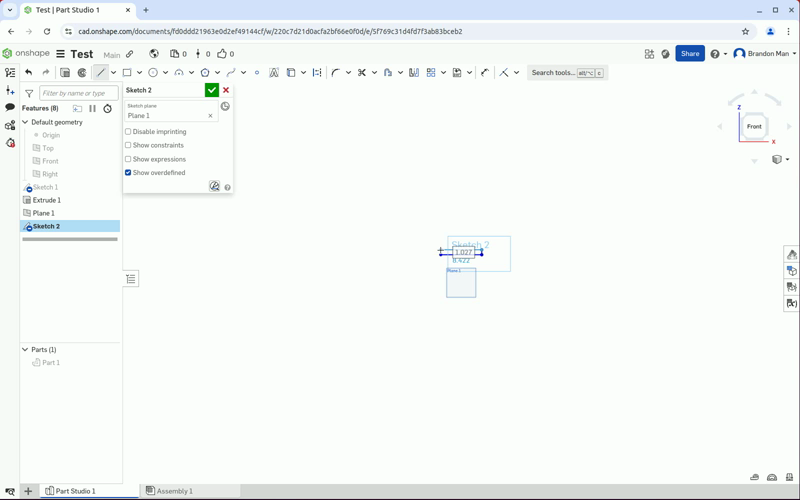
click(440, 249)
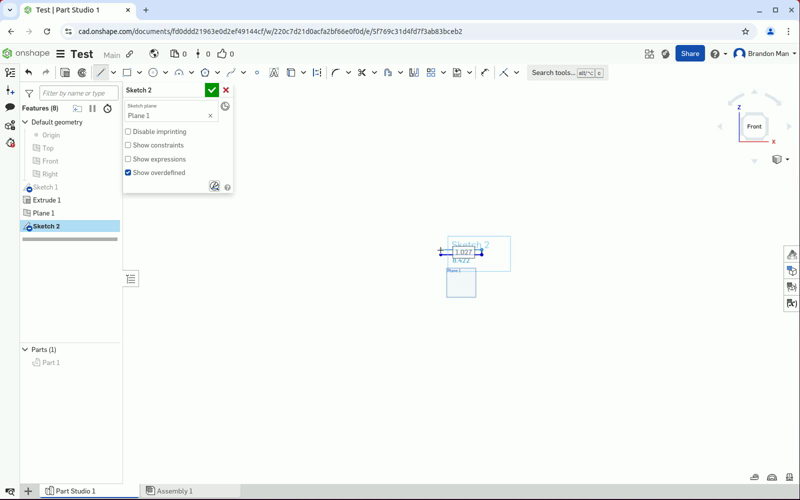
key_up(shift)
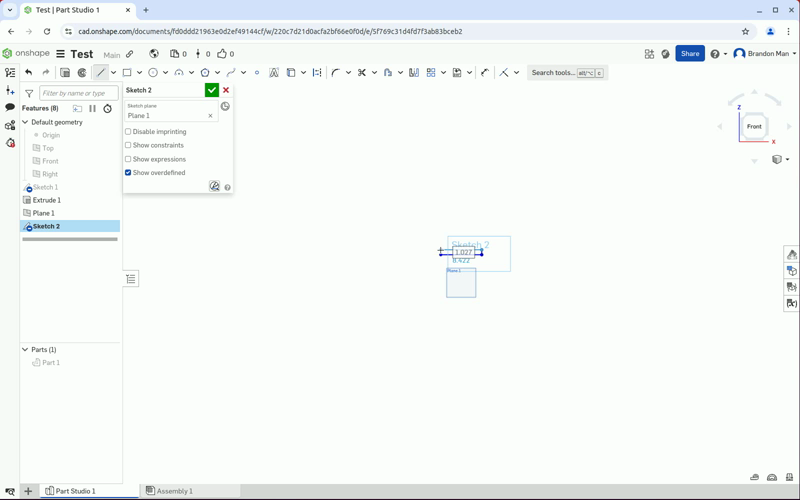
mouse_move(470, 249)
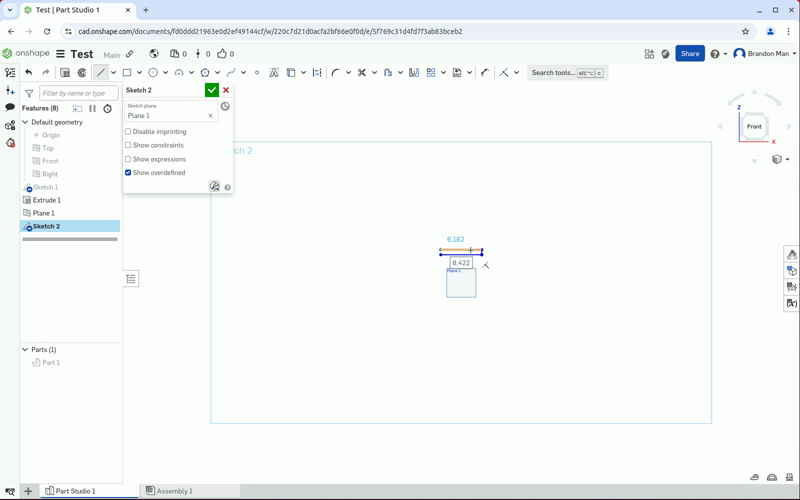
key_down(shift)
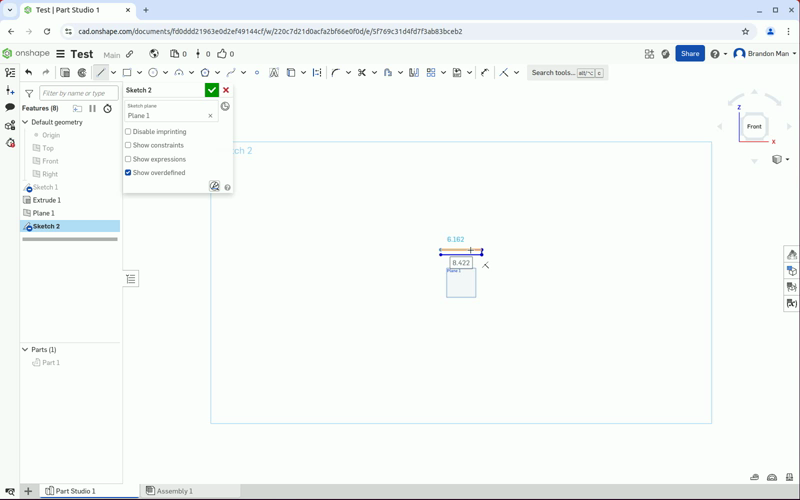
mouse_move(440, 254)
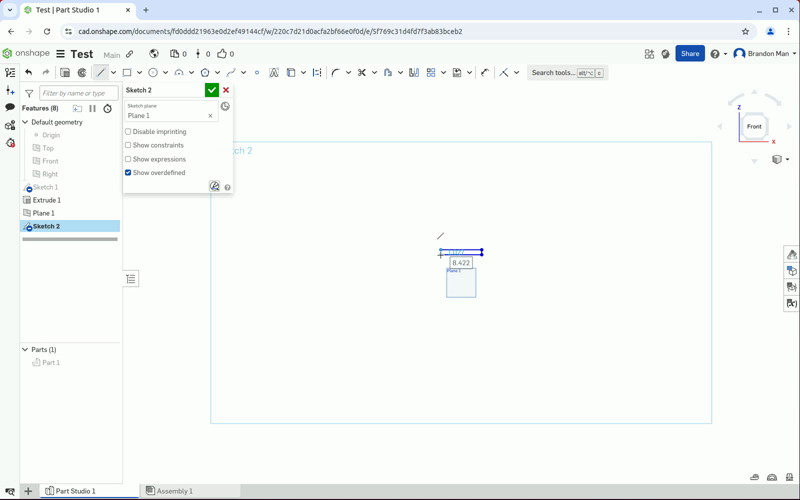
scroll(6)
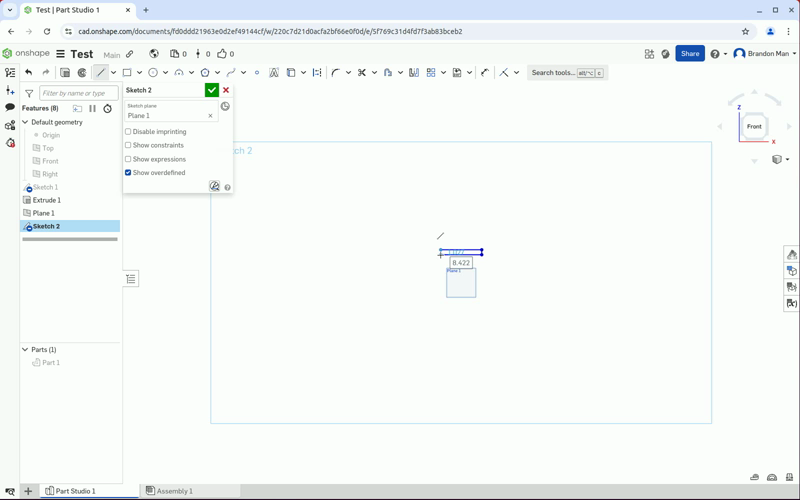
scroll(6)
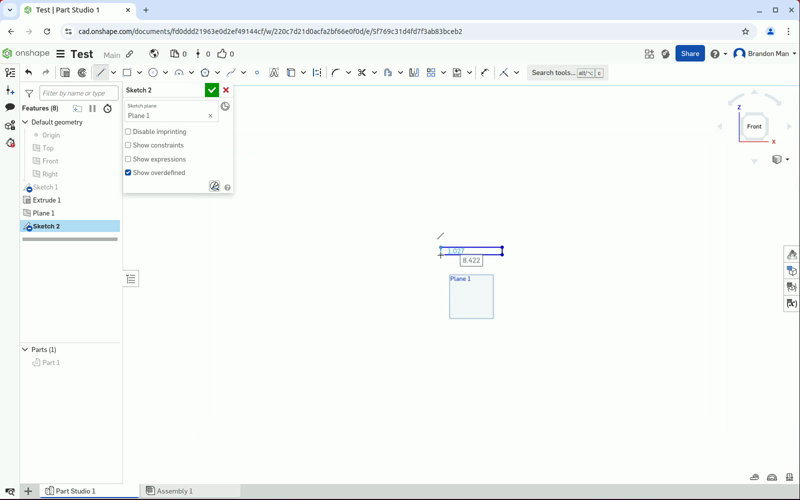
scroll(6)
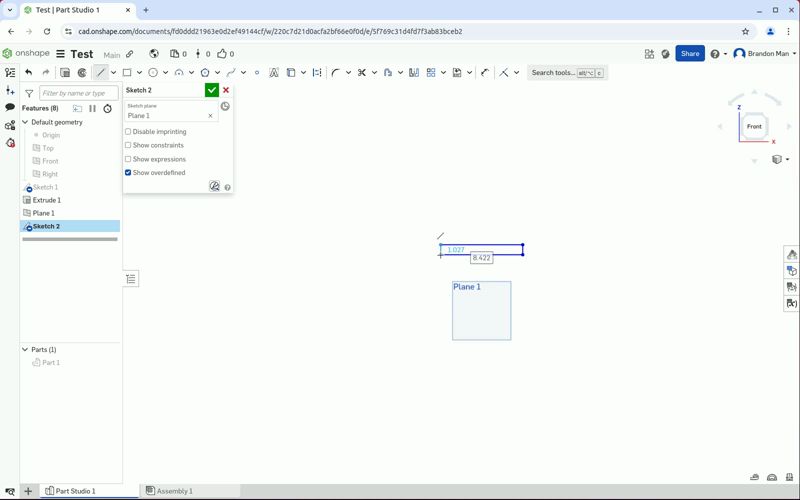
scroll(6)
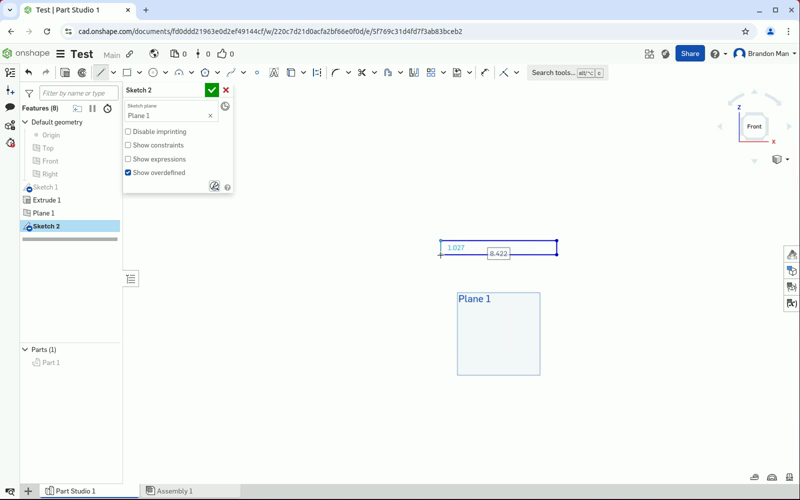
scroll(6)
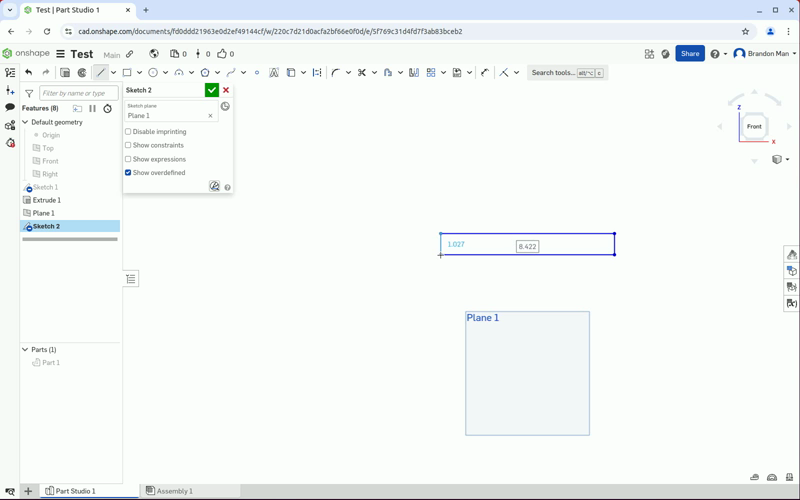
scroll(6)
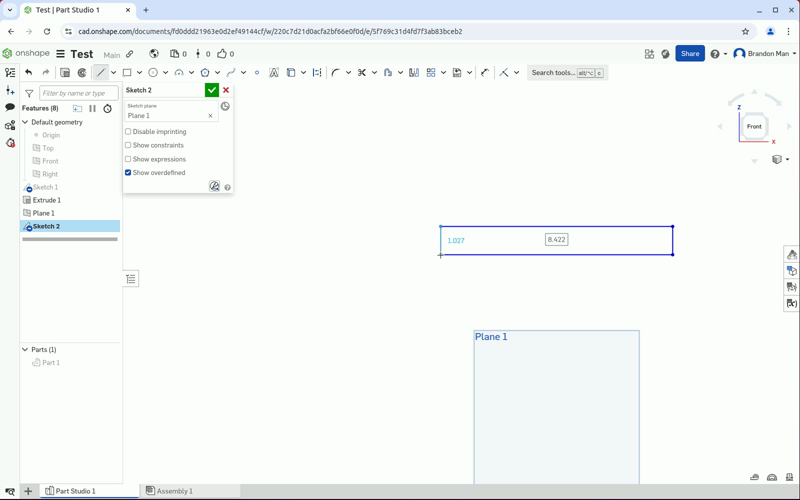
scroll(6)
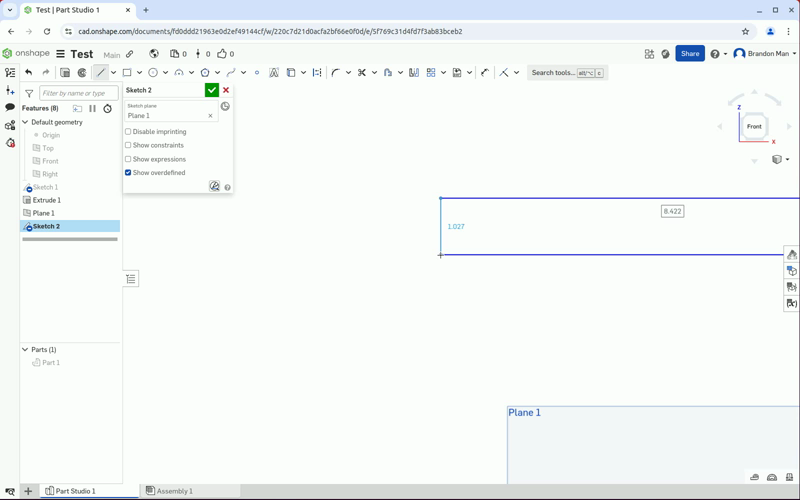
key_up(shift)
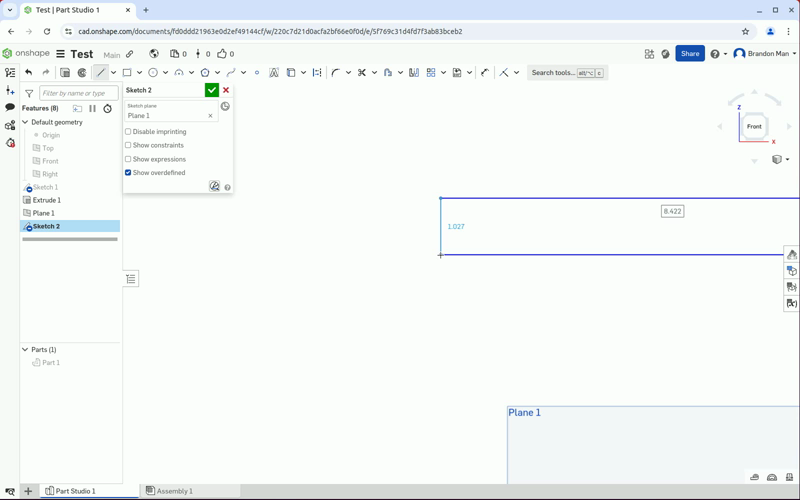
click(440, 254)
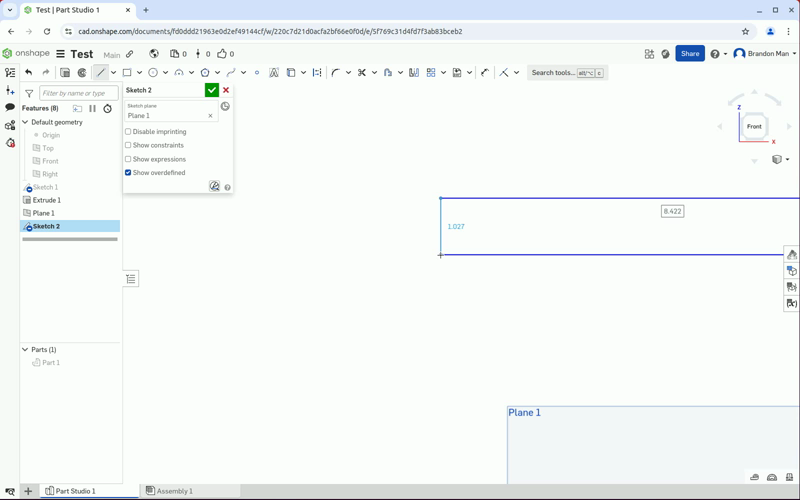
scroll(-6)
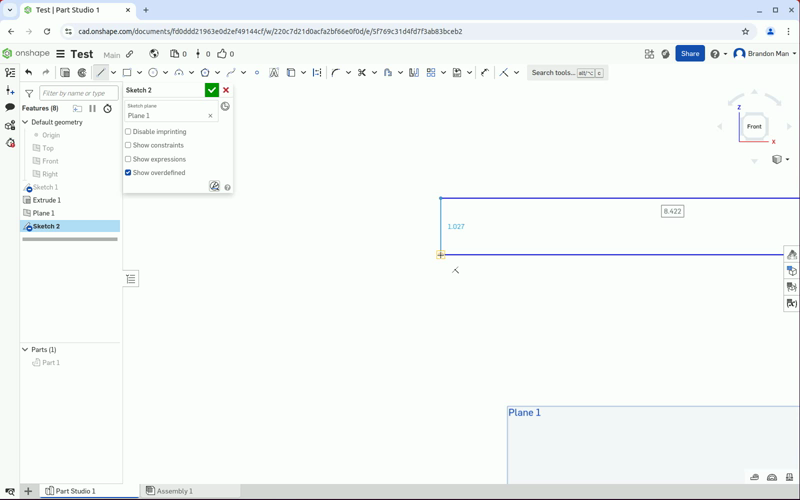
scroll(-6)
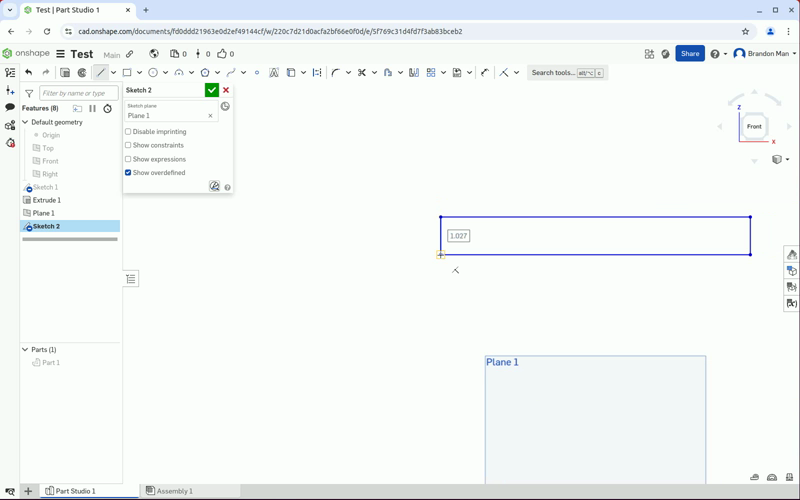
scroll(-6)
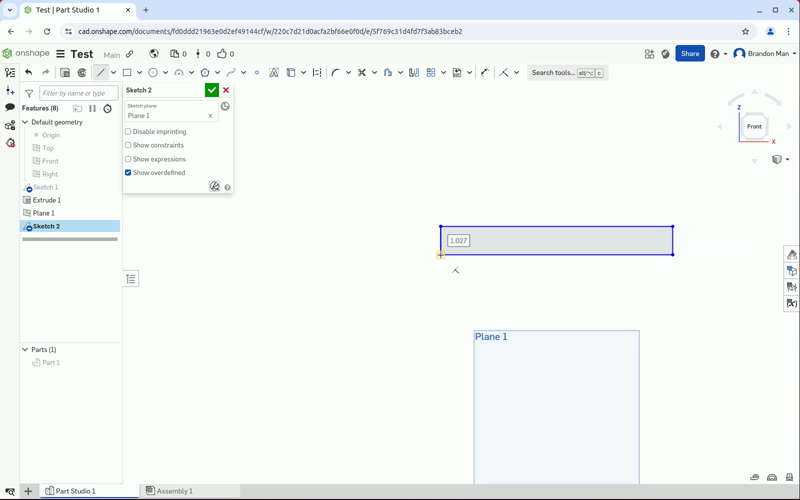
scroll(-6)
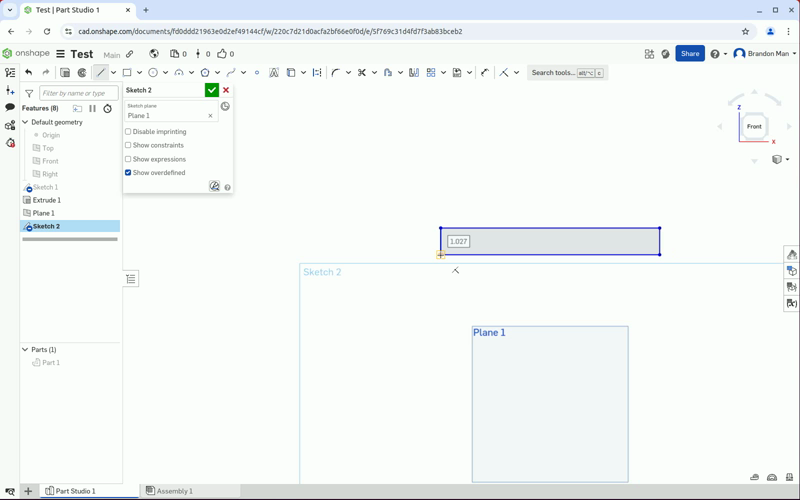
scroll(-6)
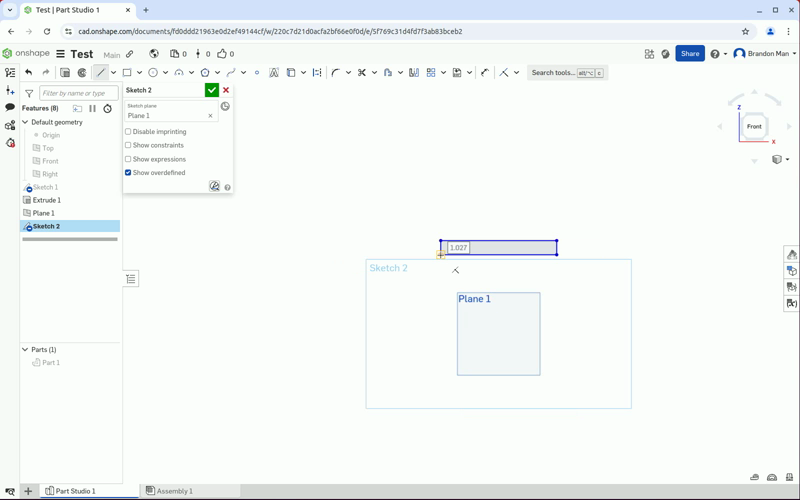
scroll(-6)
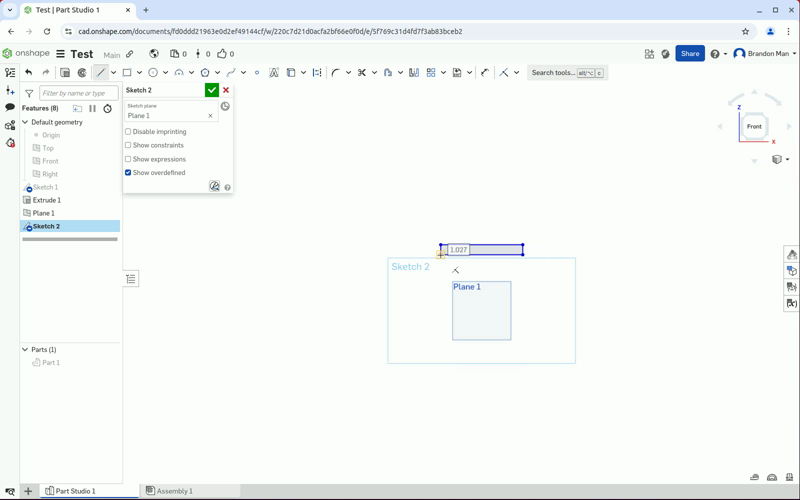
scroll(-6)
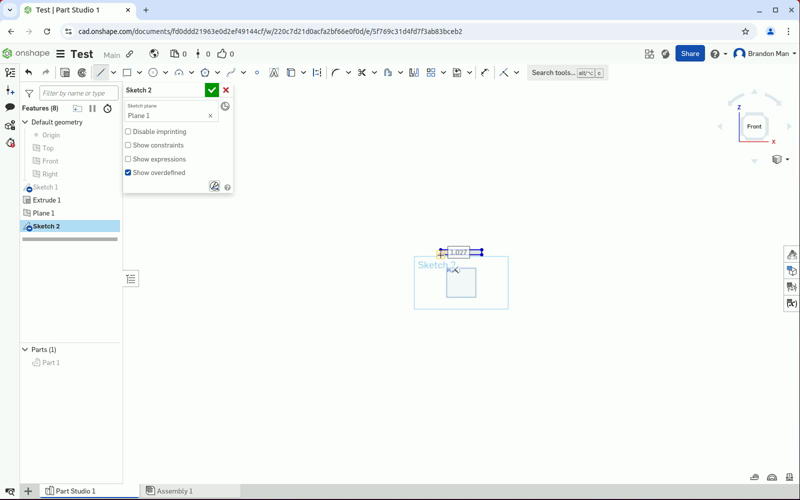
key(esc)
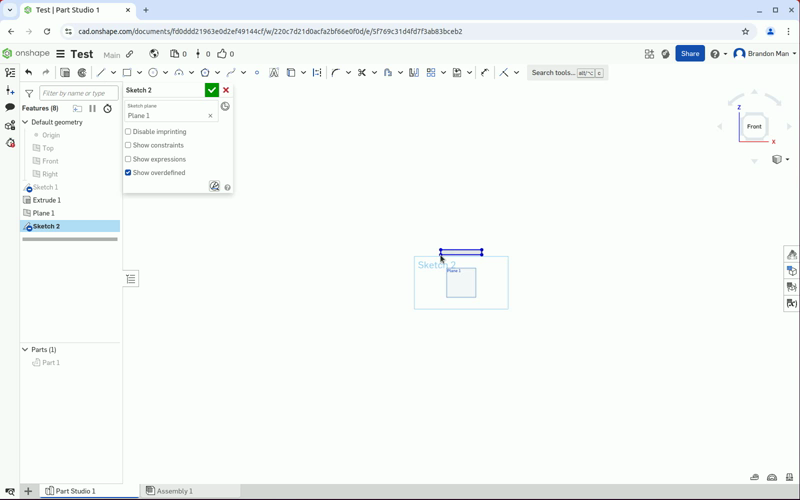
mouse_move(469, 254)
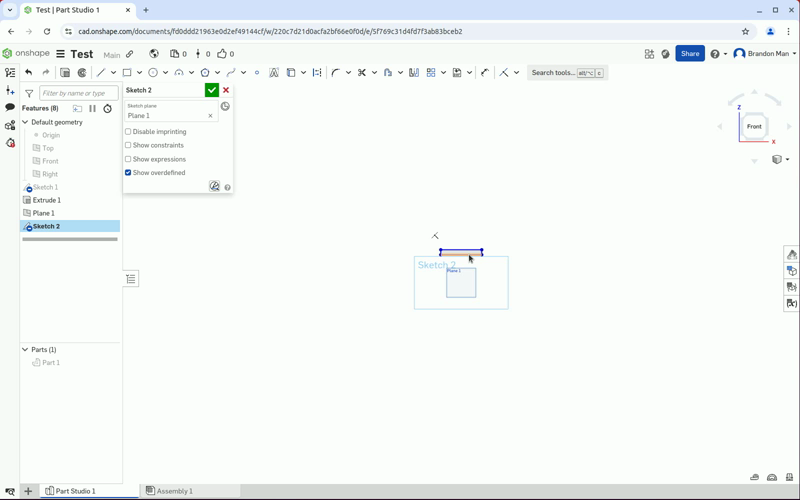
scroll(6)
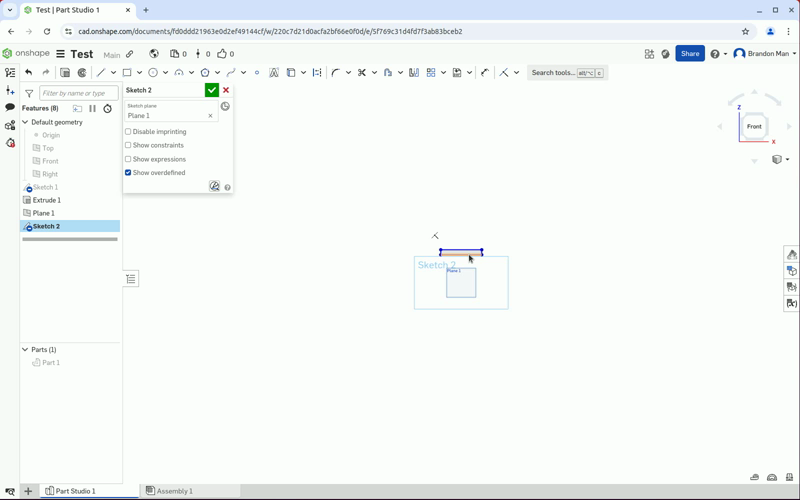
scroll(6)
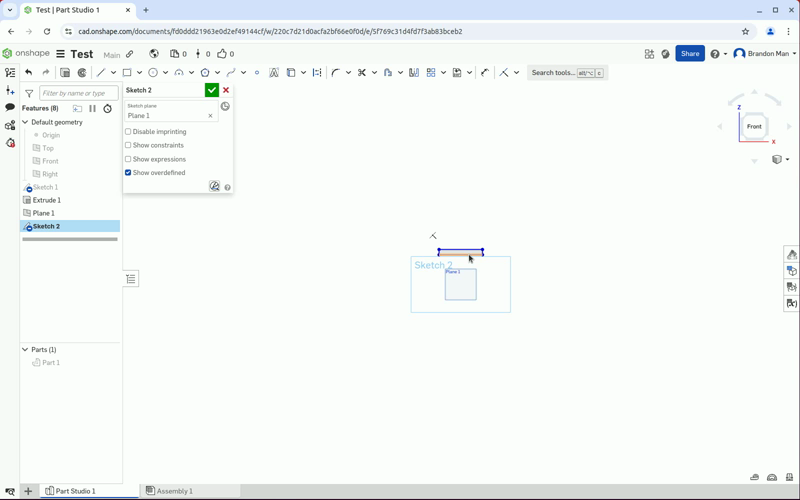
scroll(6)
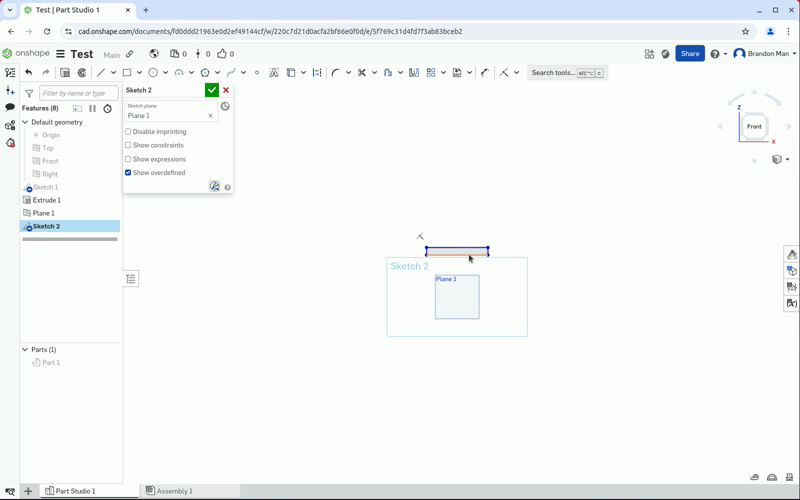
scroll(6)
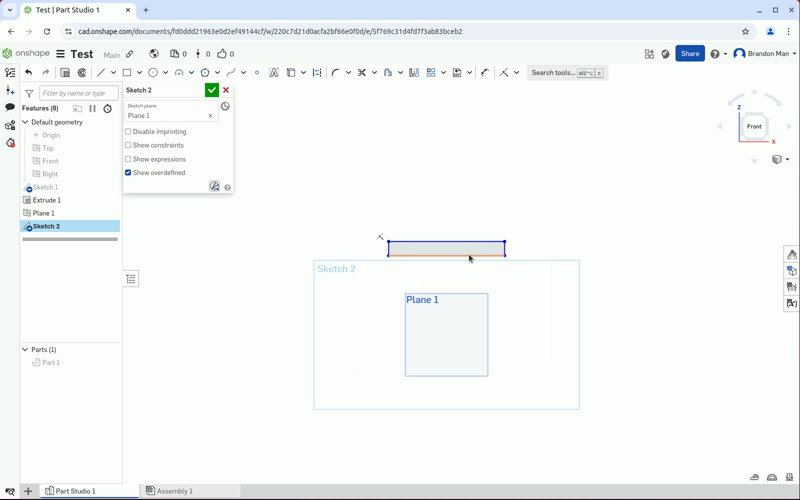
scroll(6)
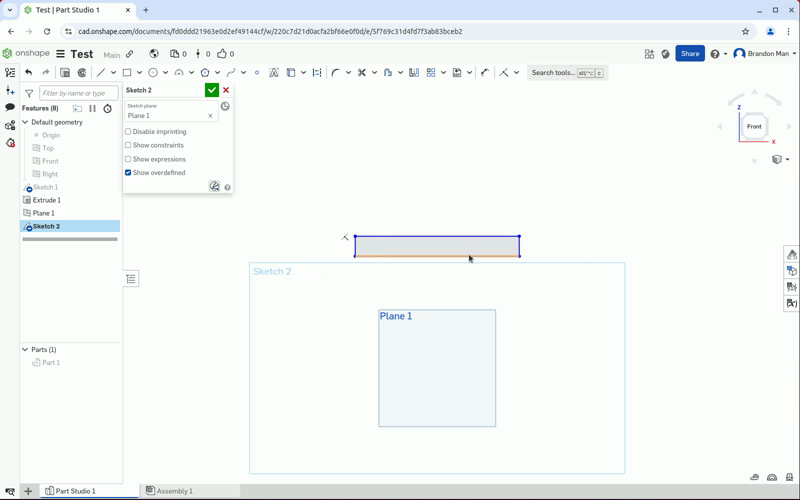
scroll(6)
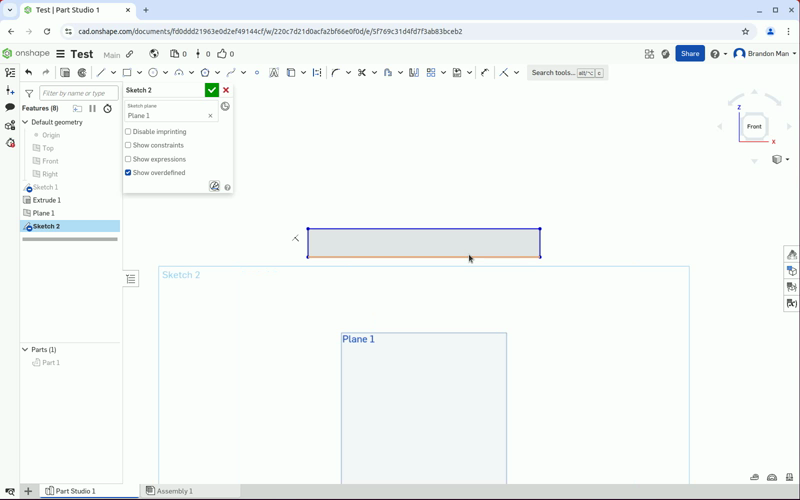
scroll(6)
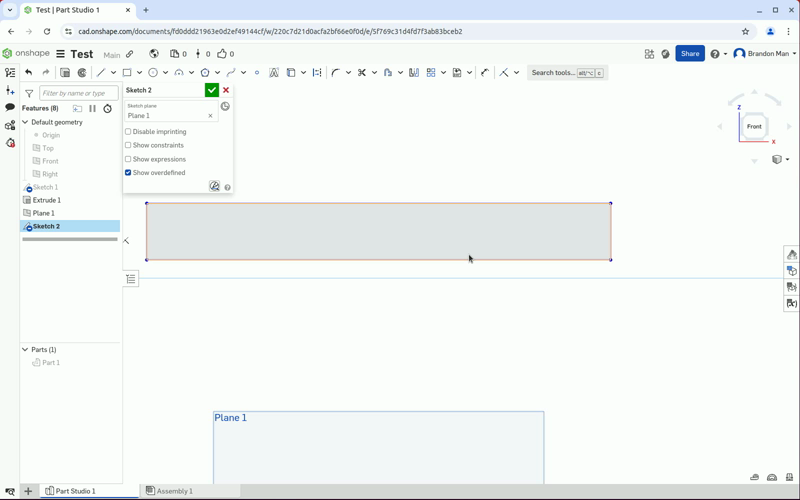
click(469, 254)
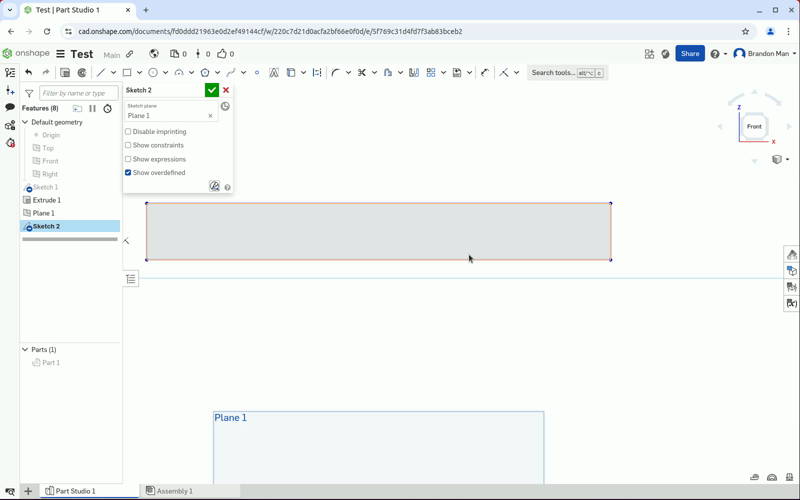
scroll(-6)
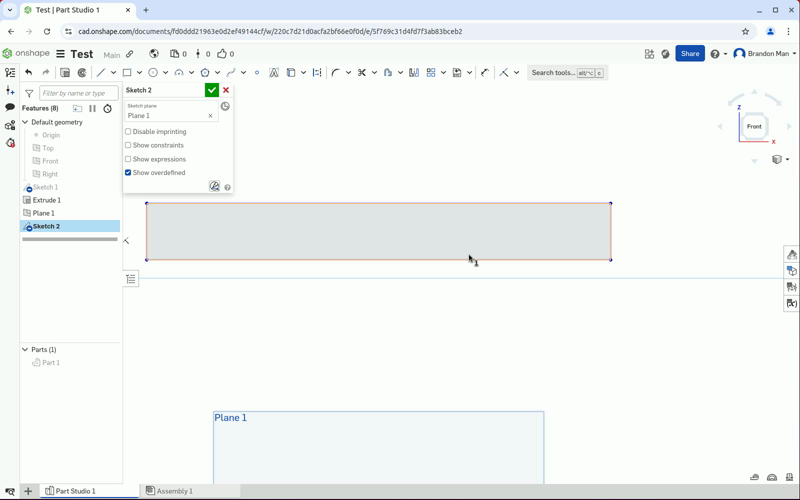
scroll(-6)
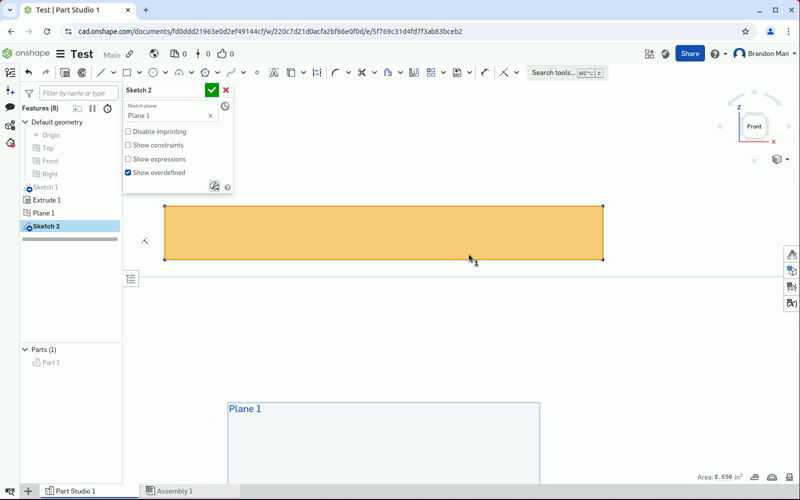
scroll(-6)
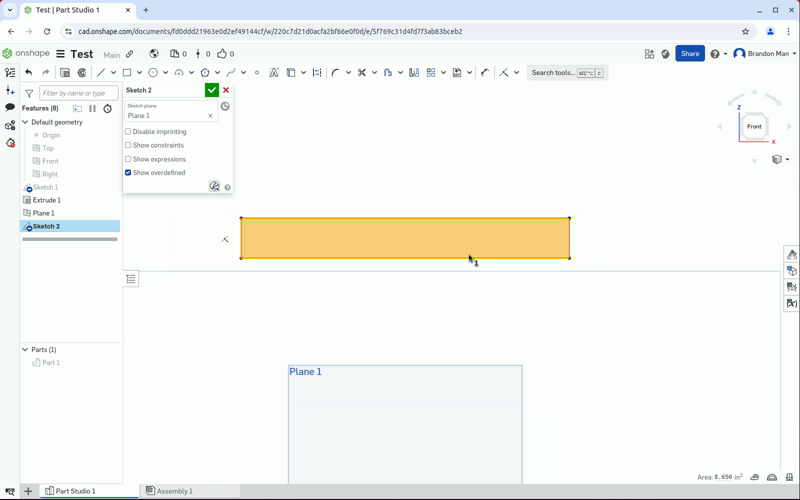
scroll(-6)
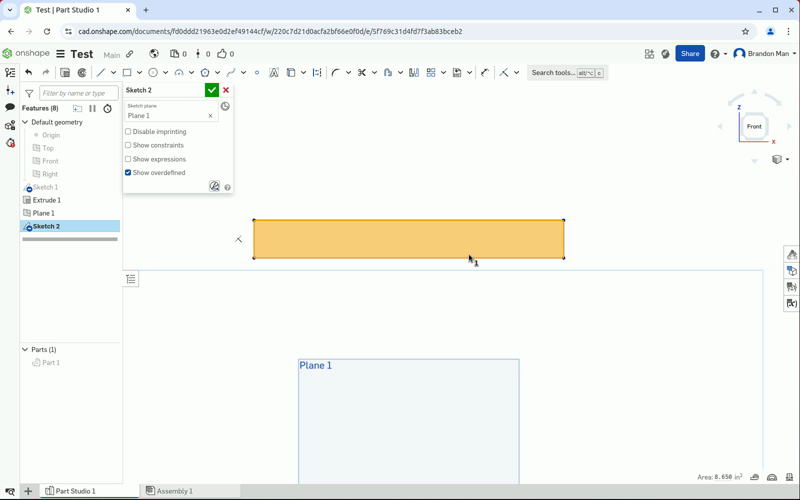
scroll(-6)
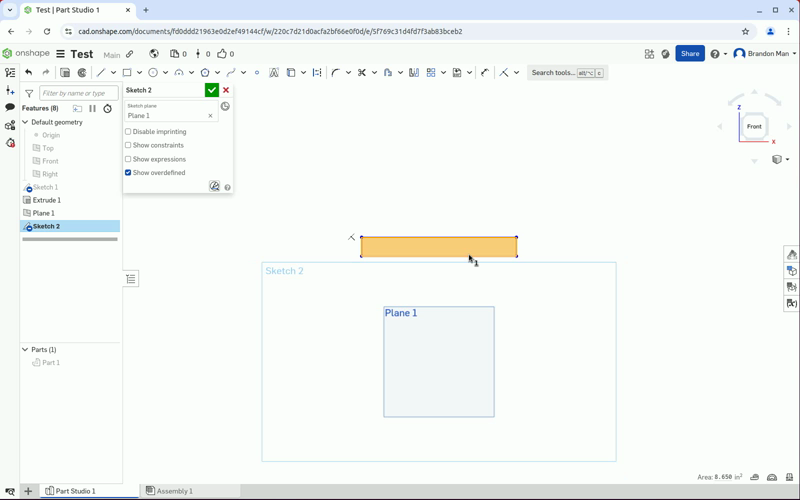
scroll(-6)
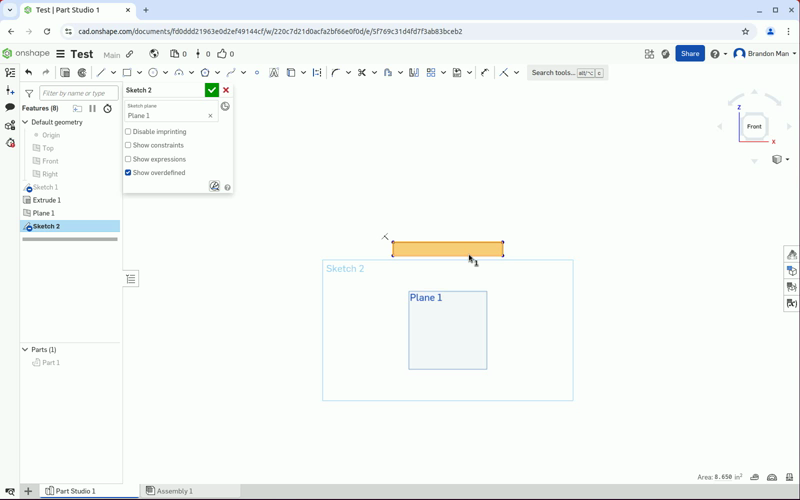
scroll(-6)
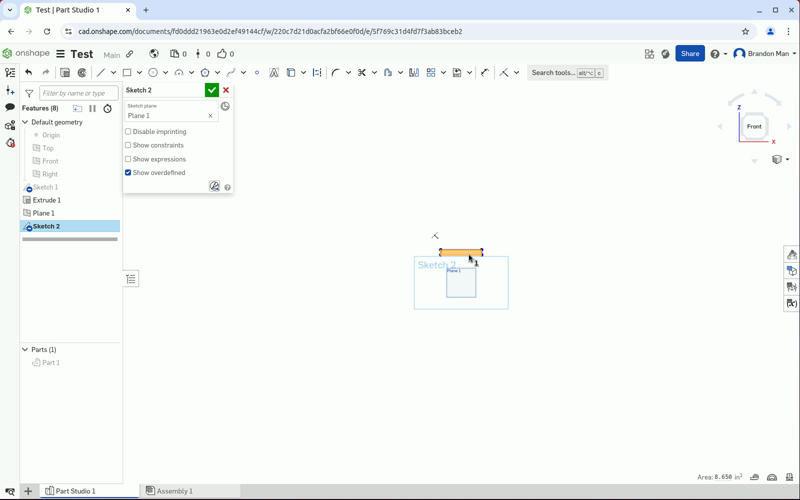
mouse_move(73, 352)
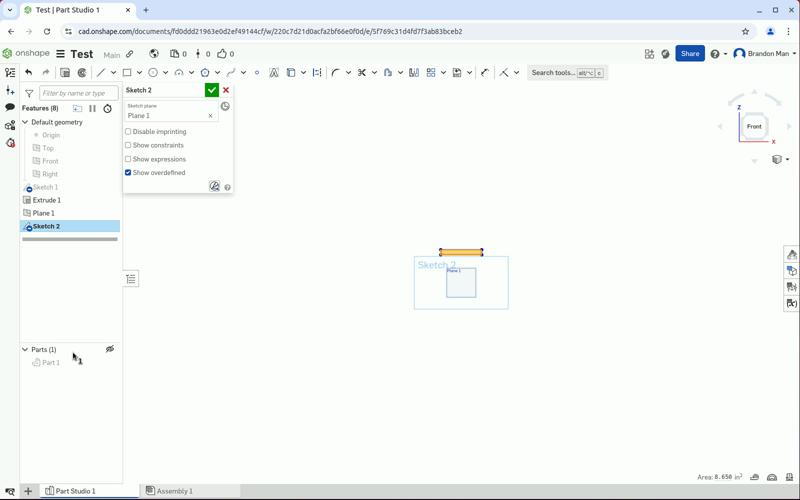
key(shift+y)
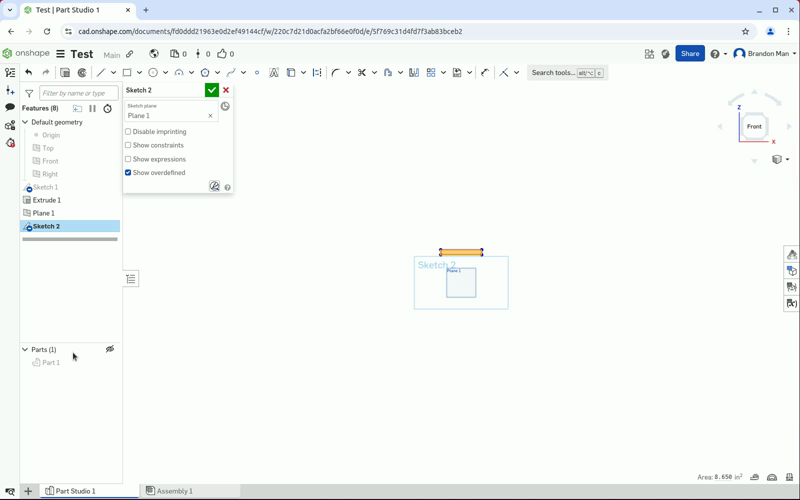
key(shift+e)
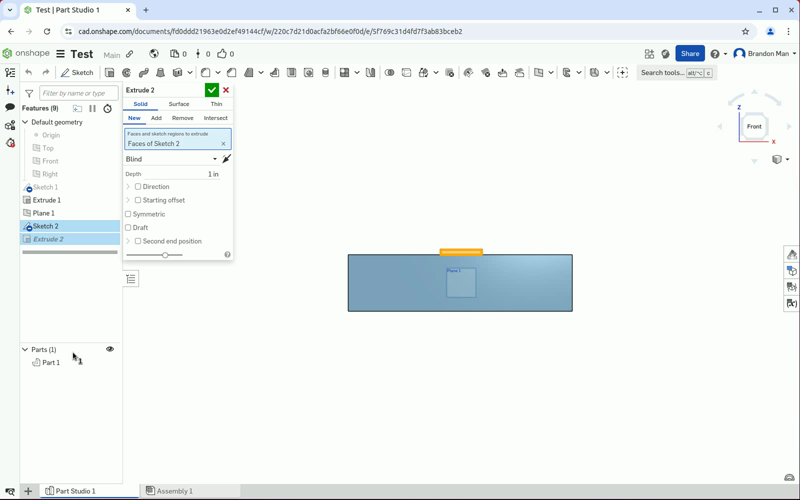
mouse_move(143, 106)
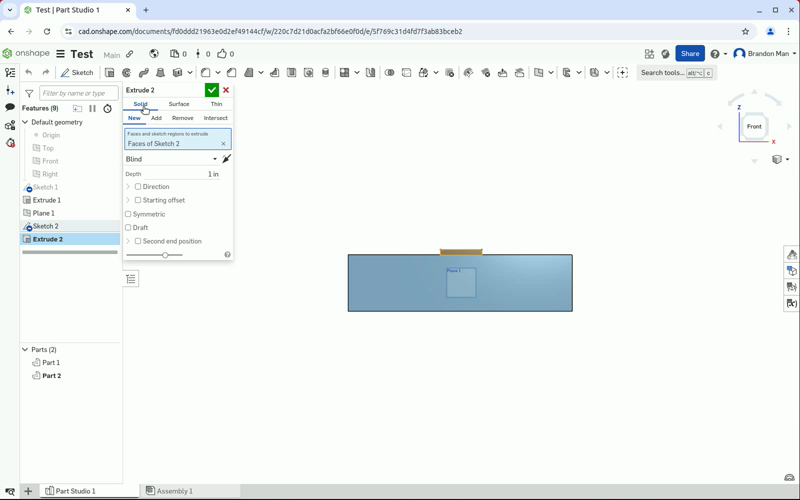
click(143, 106)
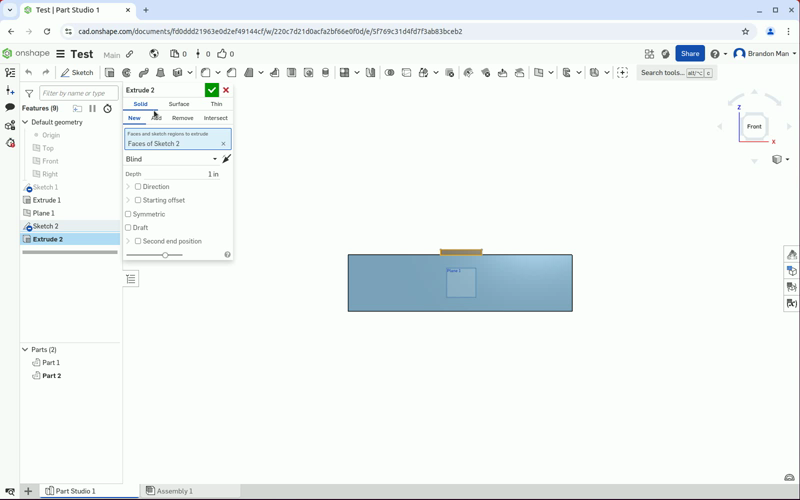
mouse_move(186, 120)
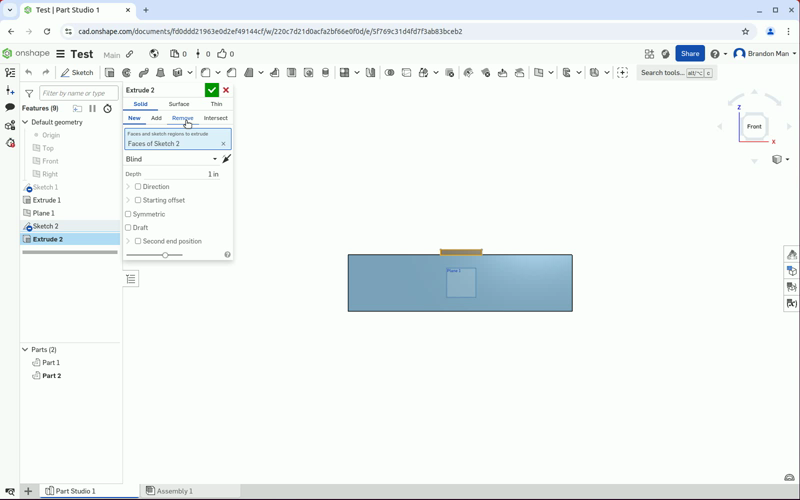
click(186, 120)
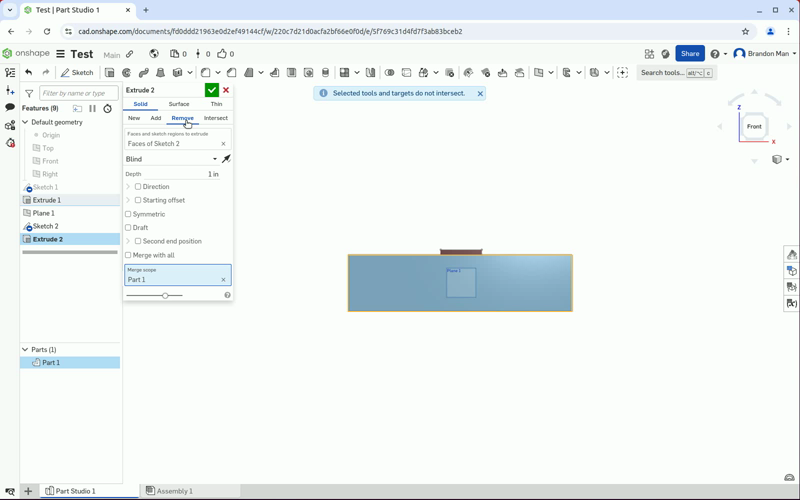
key(tab, 4)
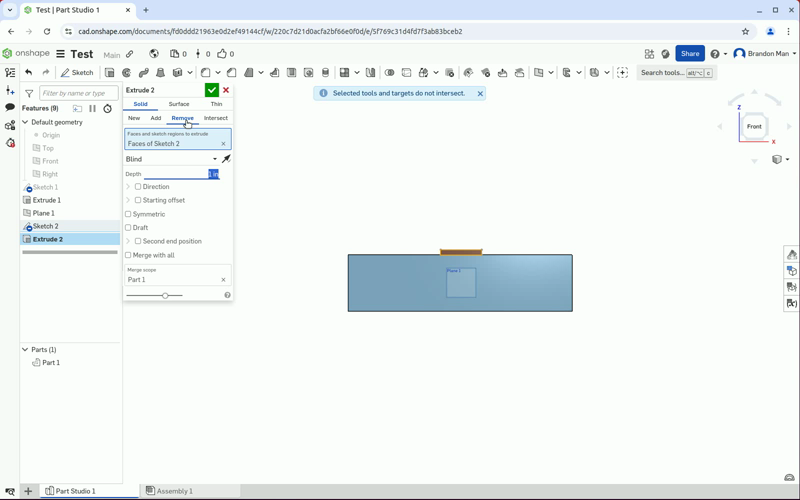
text(4.814)
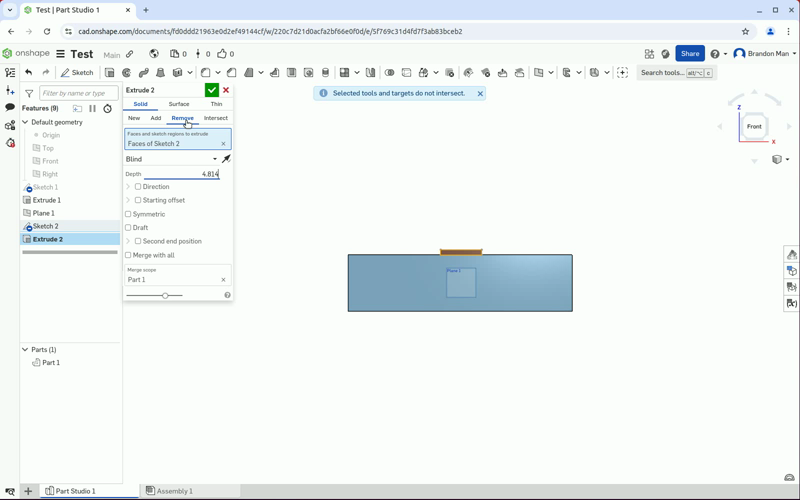
key(tab, 6)
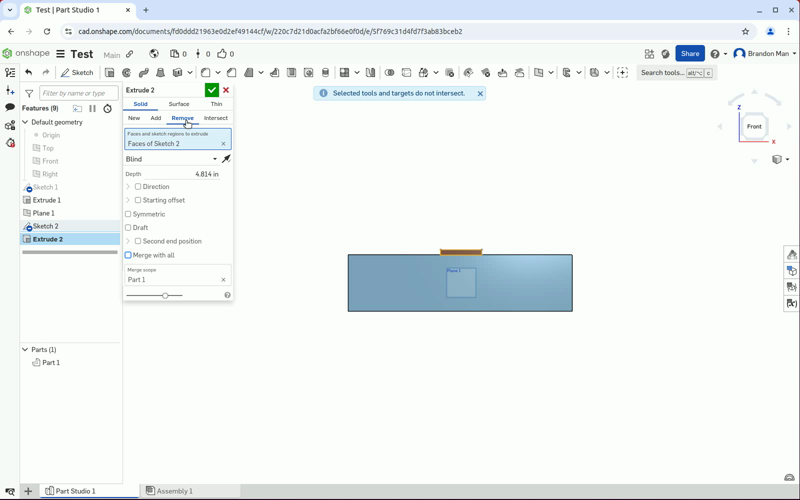
key(space)
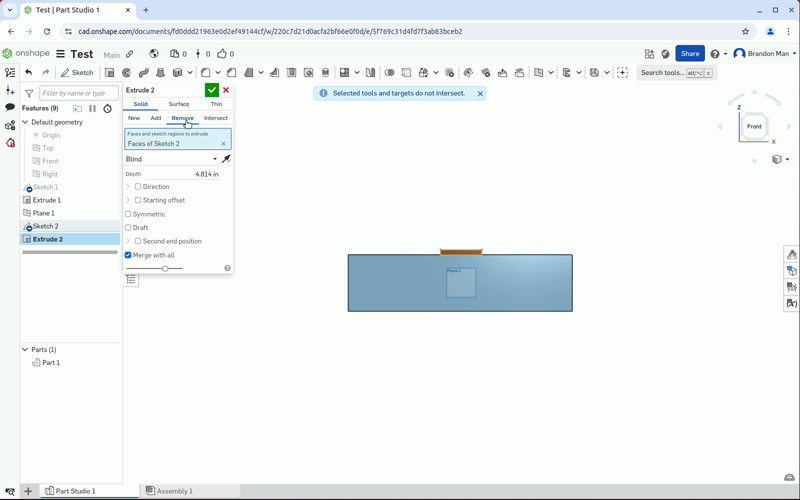
key(enter)
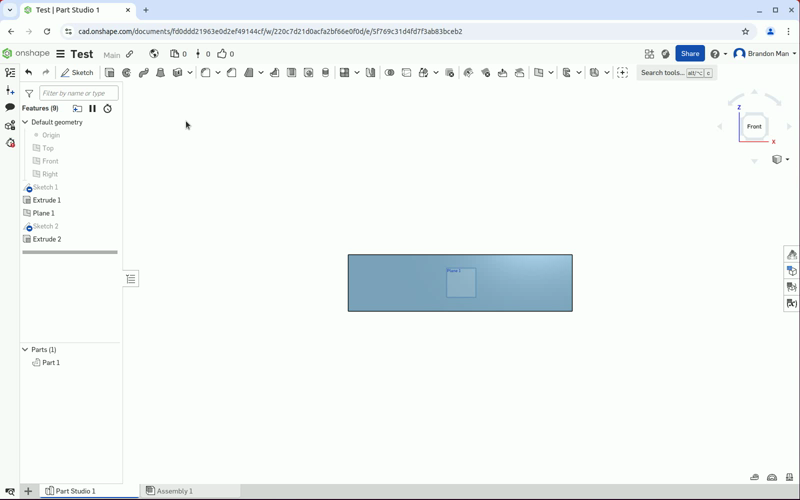
key(shift+h)
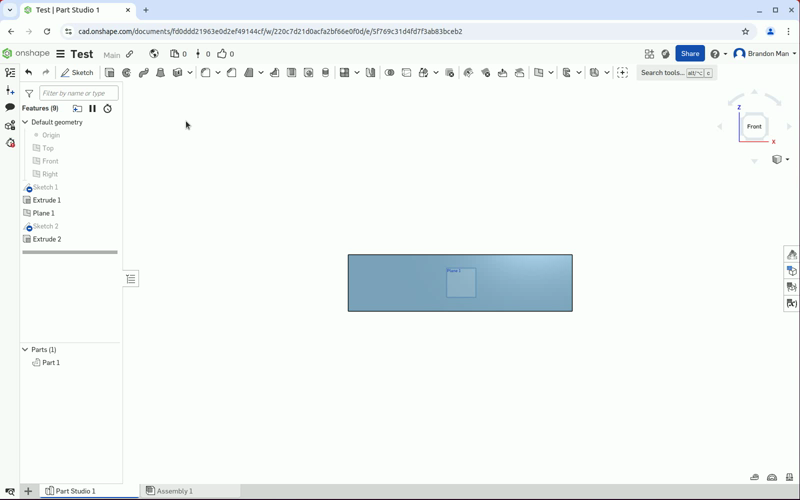
key(shift+h)
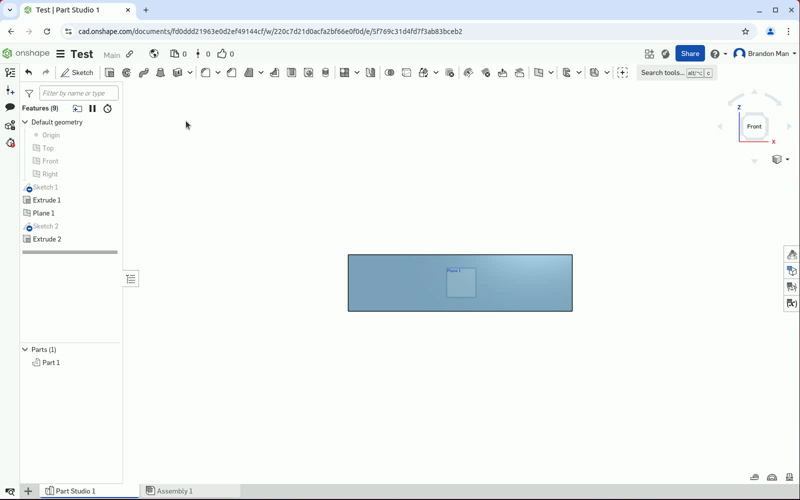
mouse_move(73, 189)
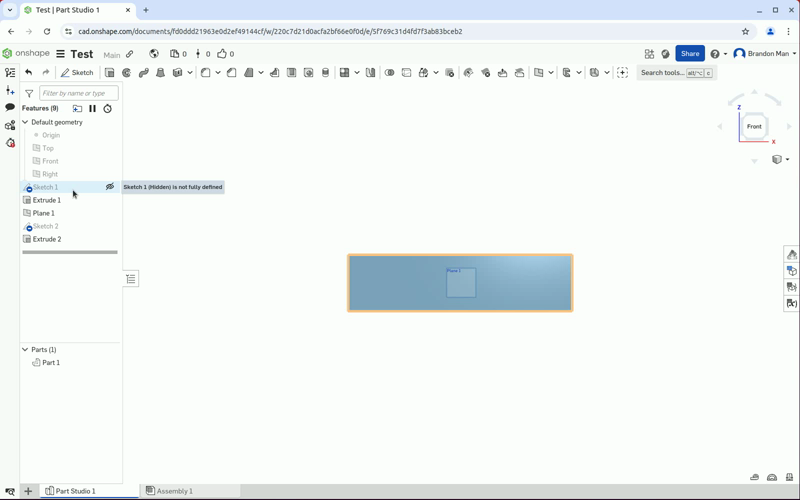
click(73, 189)
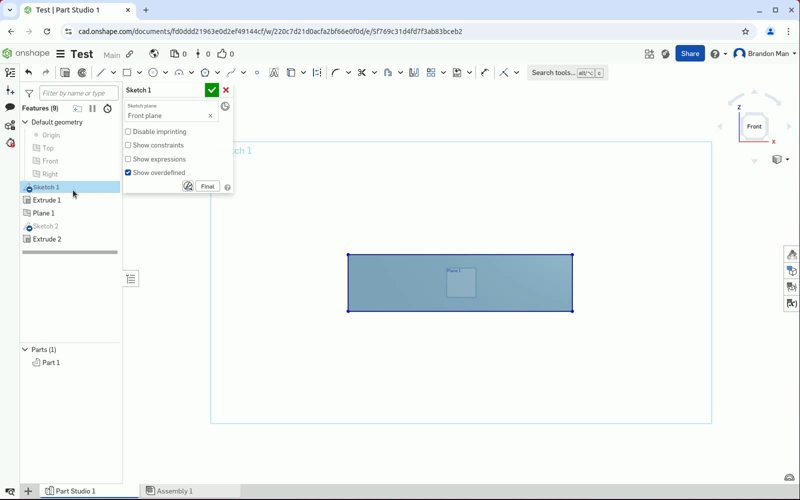
mouse_move(229, 92)
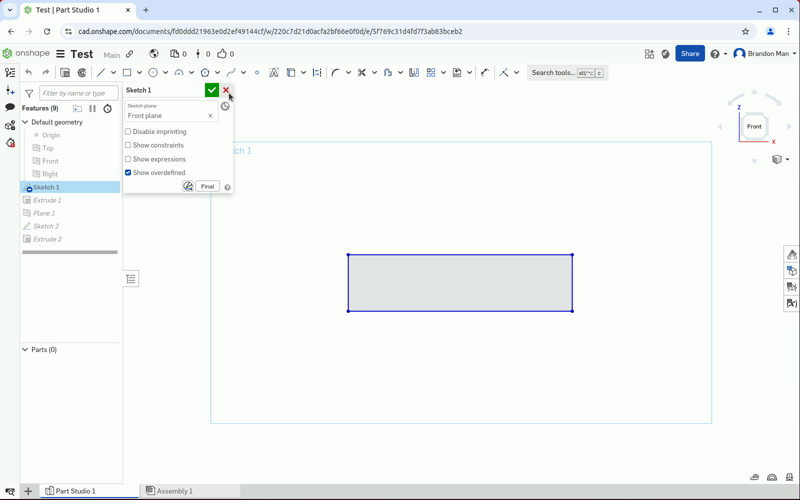
click(229, 92)
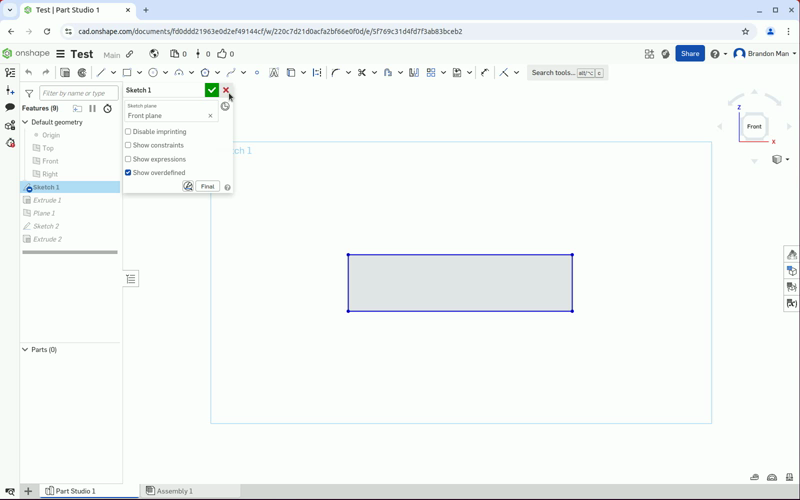
key(shift+s)
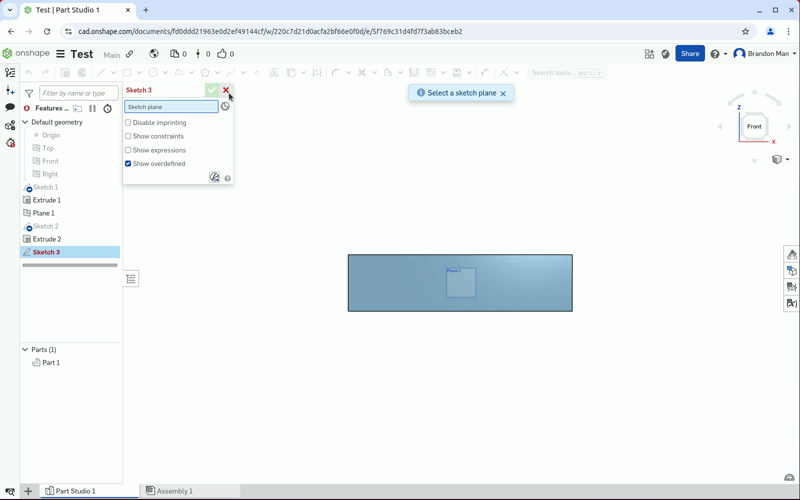
mouse_move(73, 215)
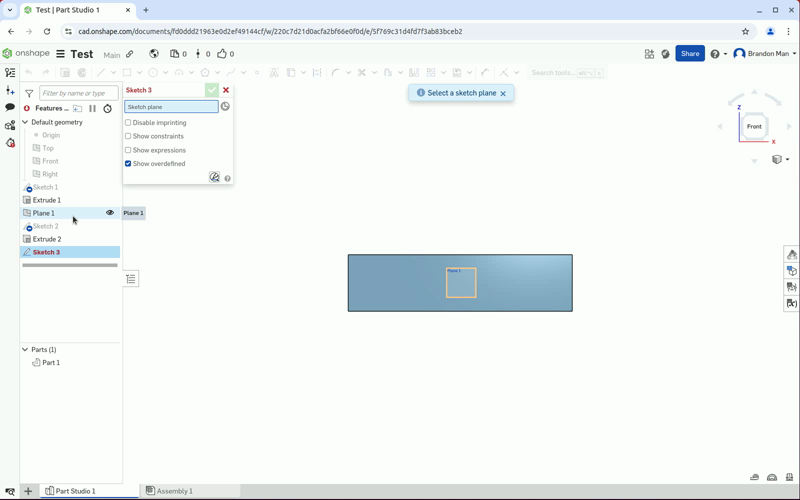
click(73, 215)
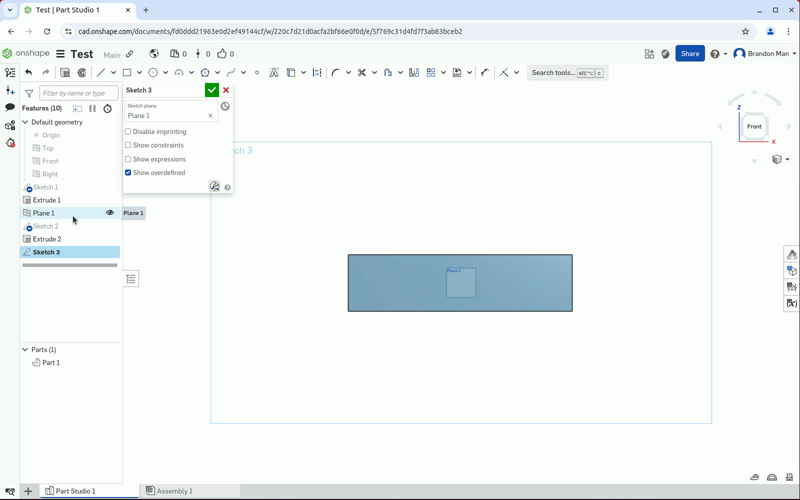
mouse_move(73, 352)
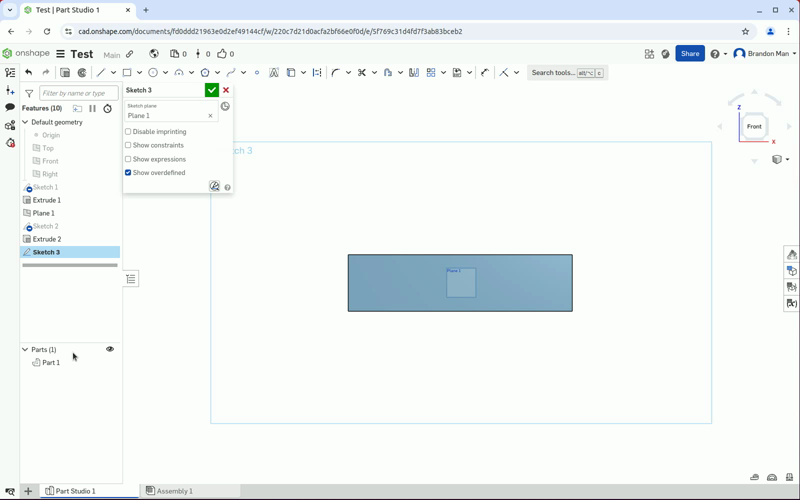
key(y)
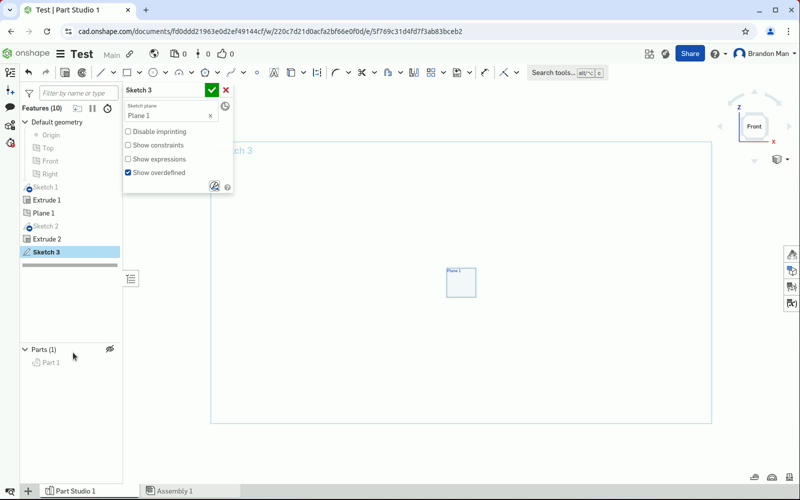
key(l)
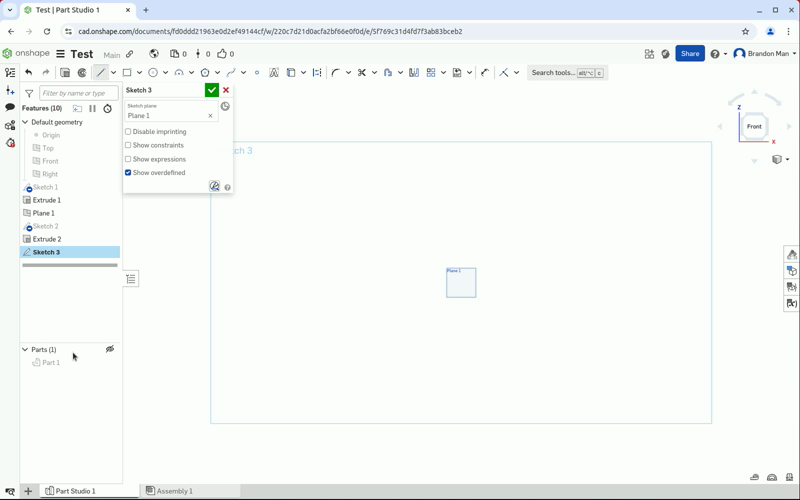
key_down(shift)
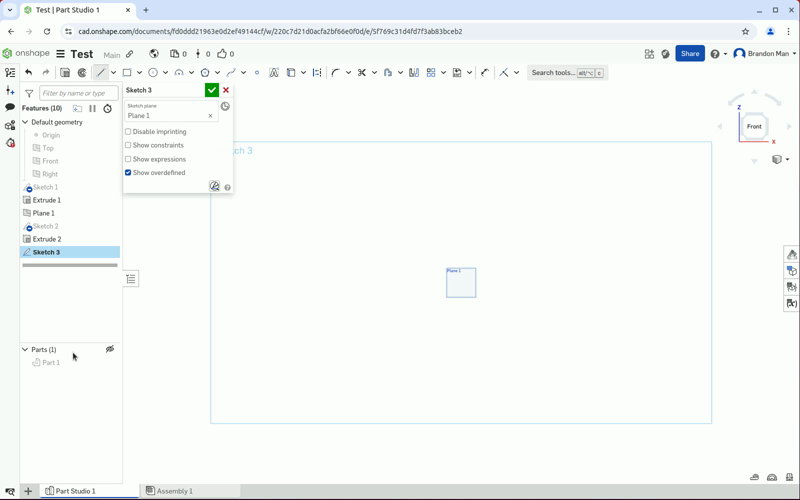
mouse_move(440, 259)
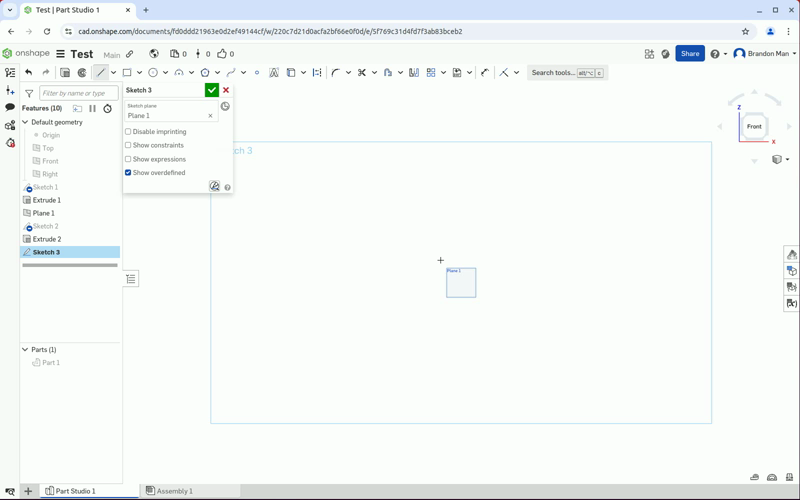
click(440, 259)
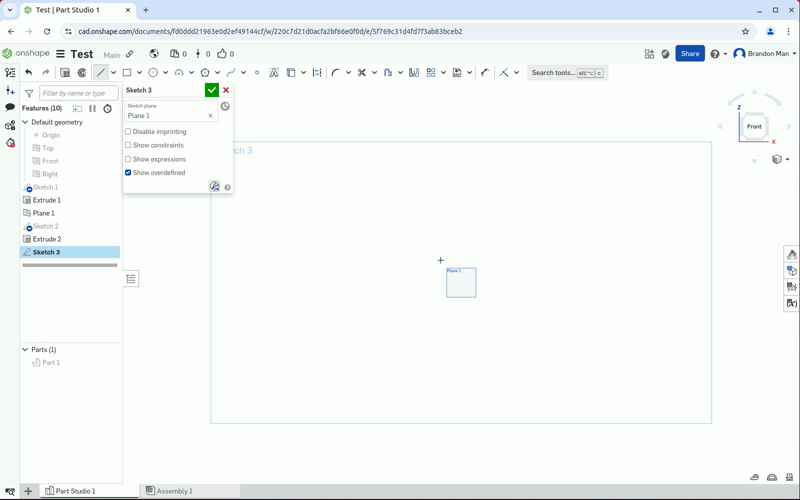
key_up(shift)
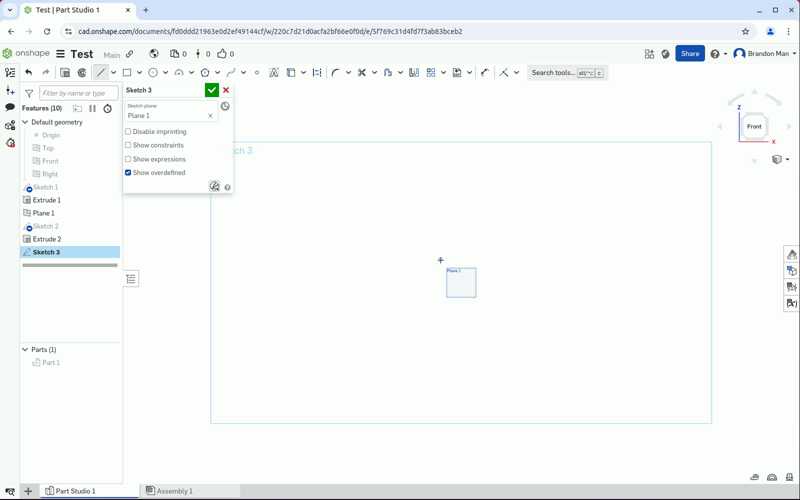
key_down(shift)
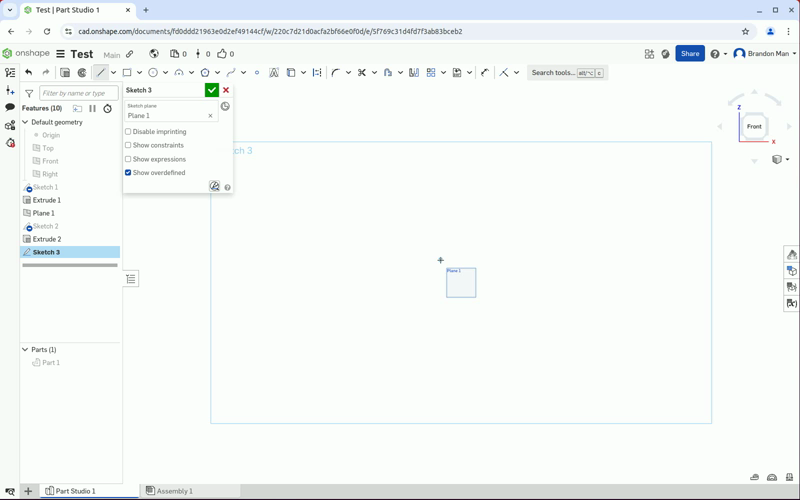
mouse_move(470, 259)
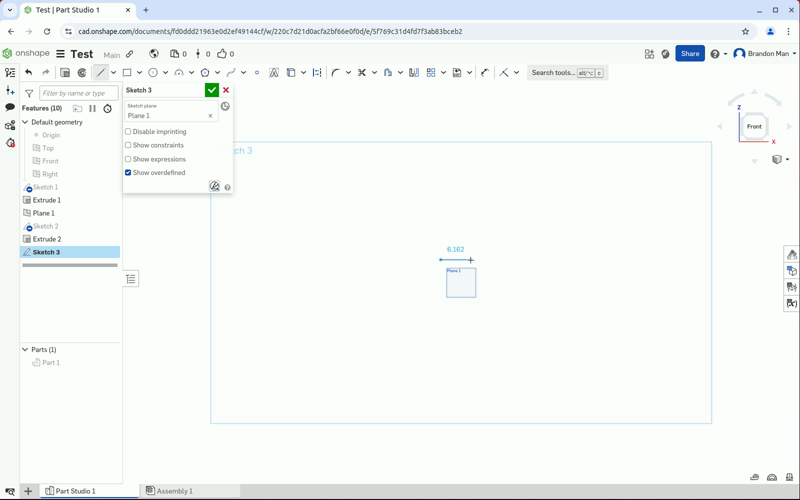
mouse_move(481, 259)
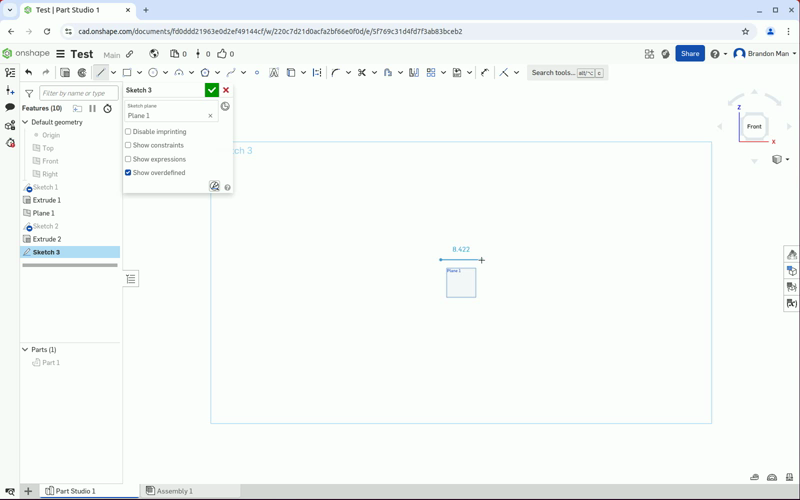
click(481, 259)
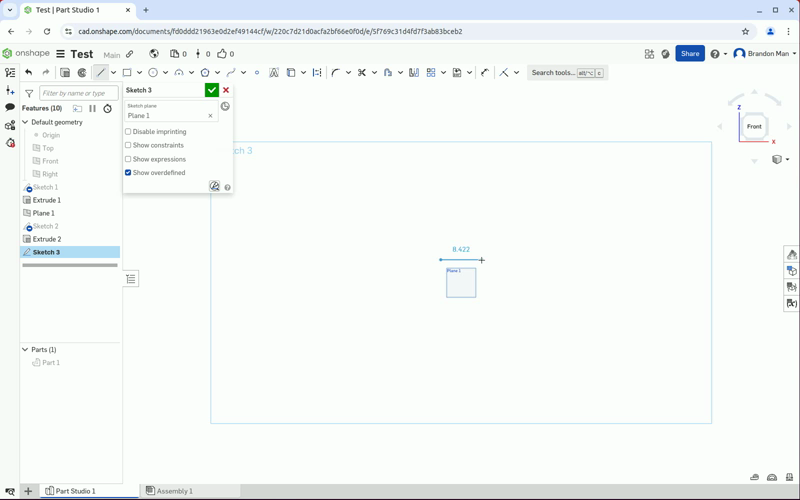
key_up(shift)
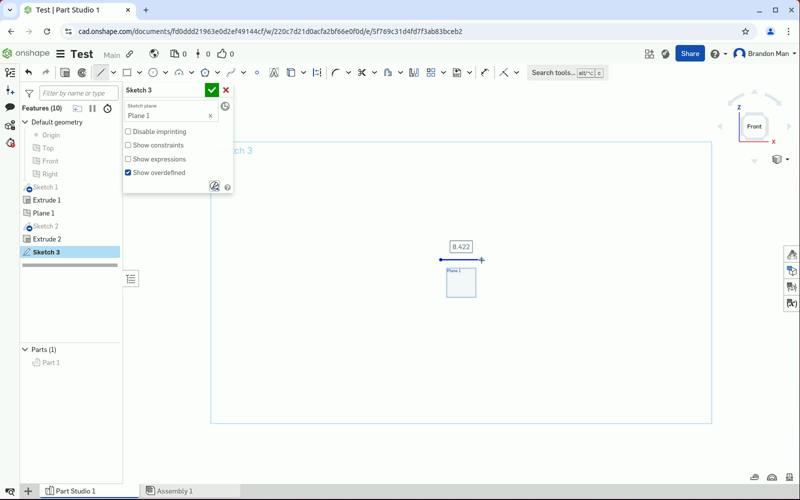
key_down(shift)
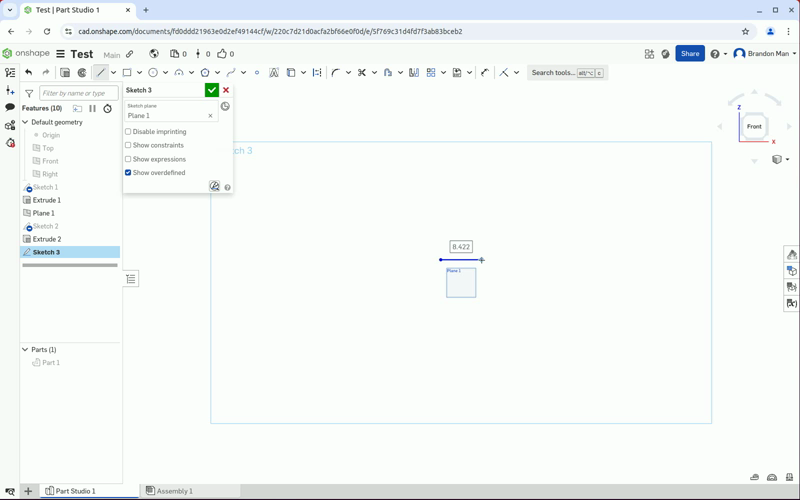
mouse_move(511, 259)
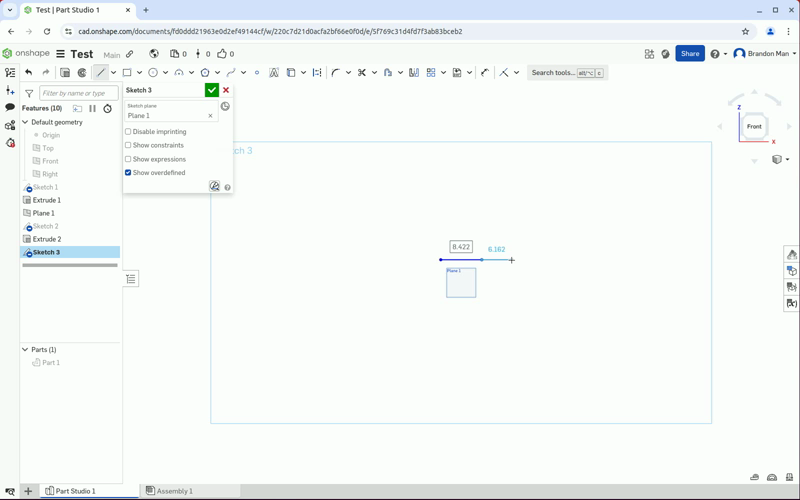
mouse_move(481, 254)
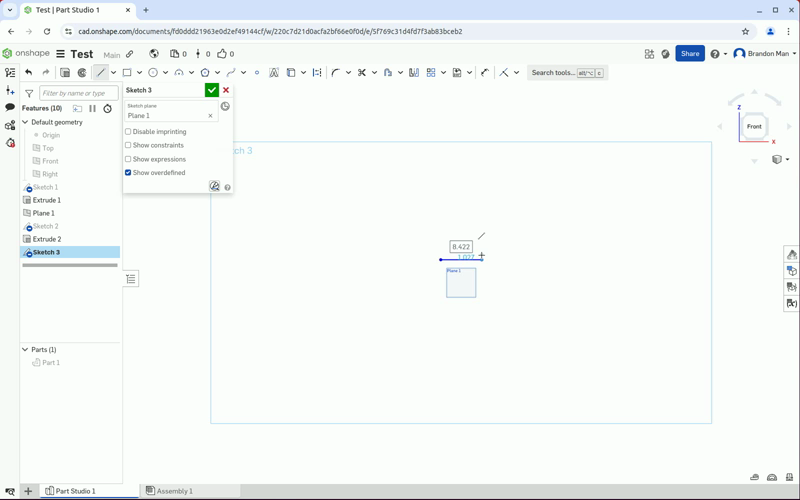
scroll(6)
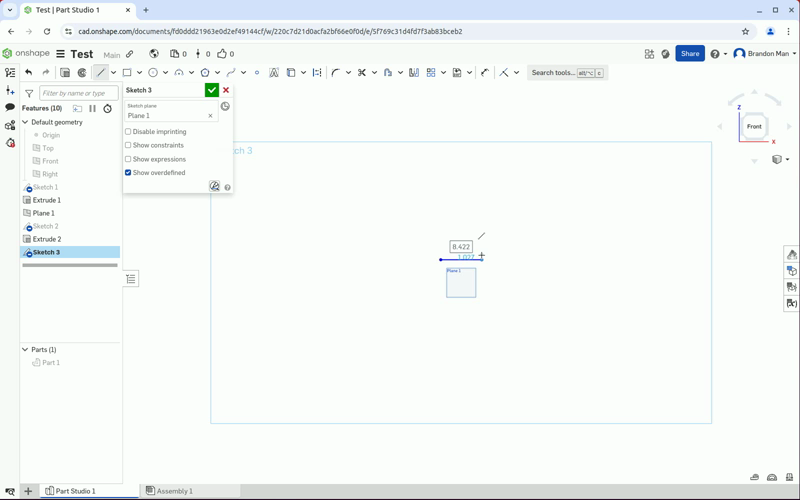
scroll(6)
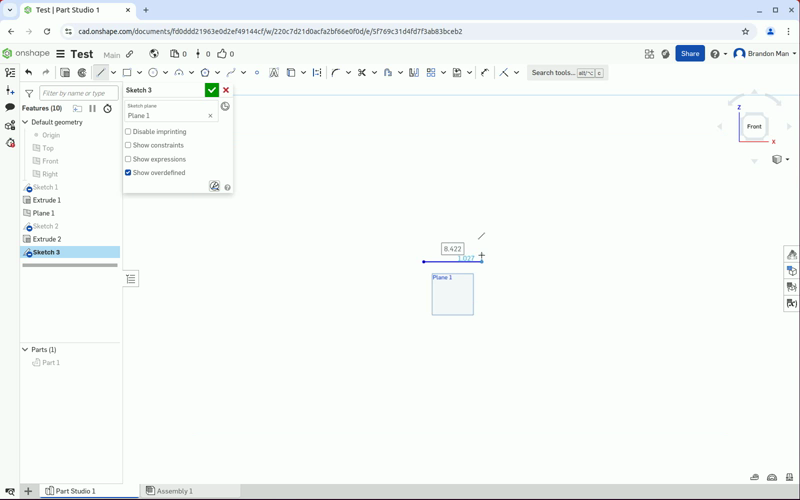
scroll(6)
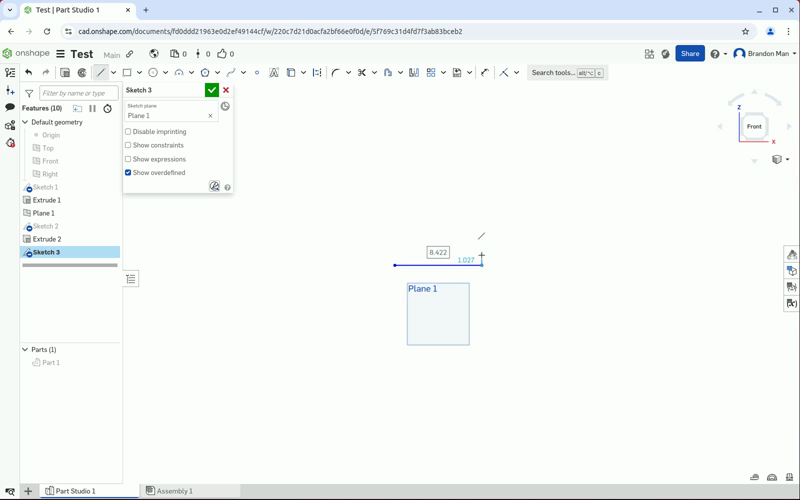
scroll(6)
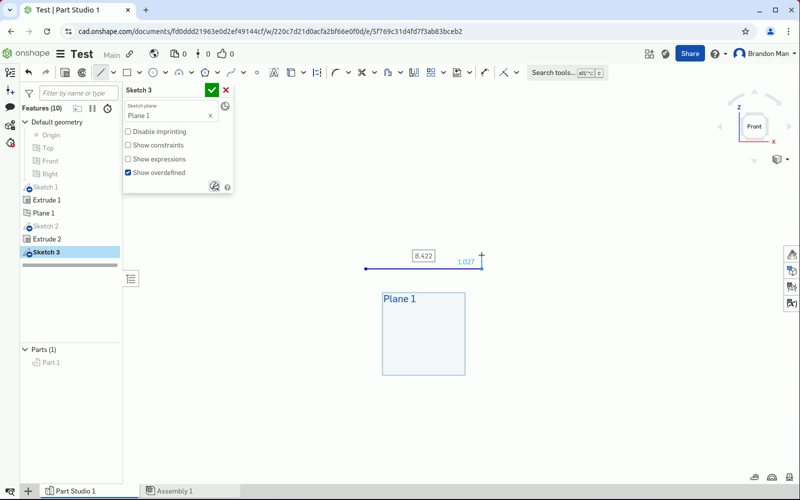
scroll(6)
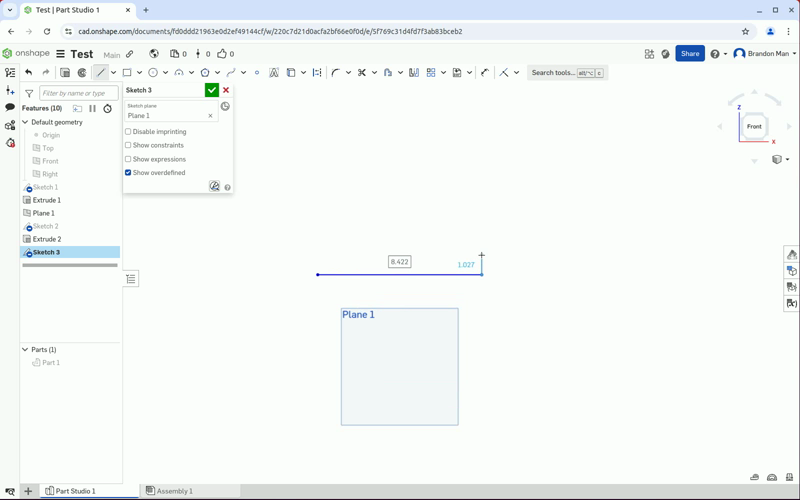
scroll(6)
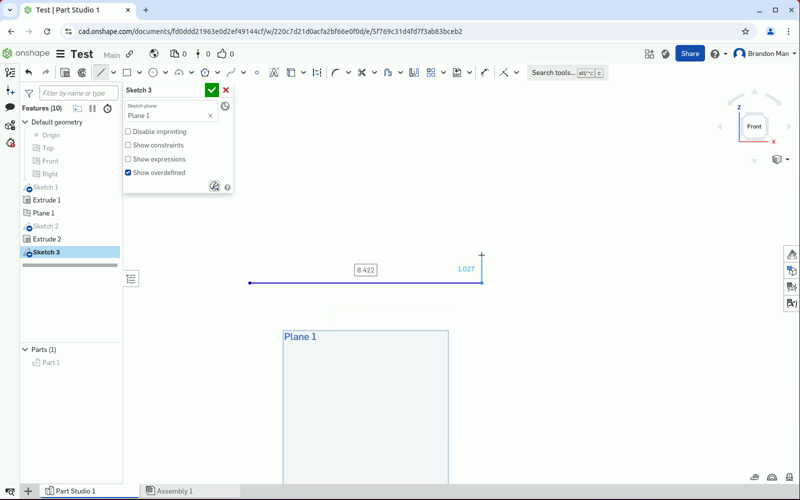
scroll(6)
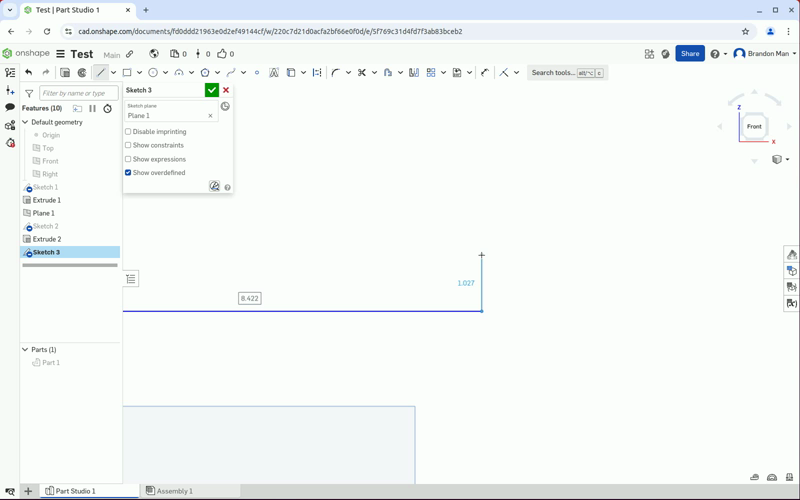
click(481, 254)
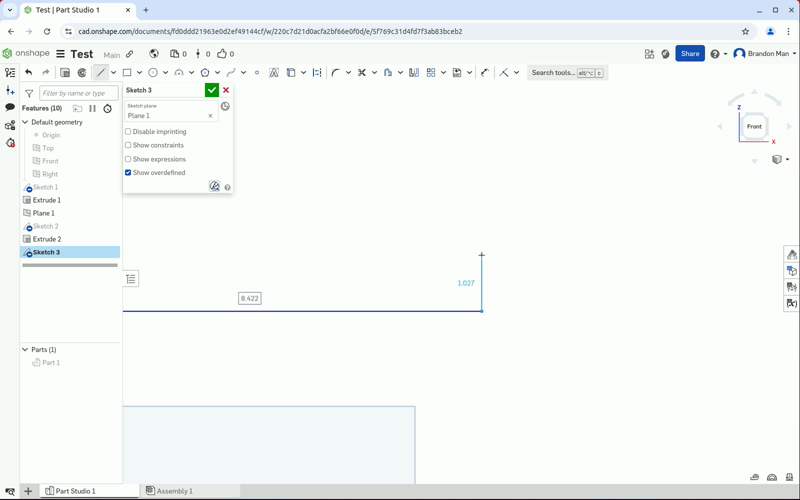
scroll(-6)
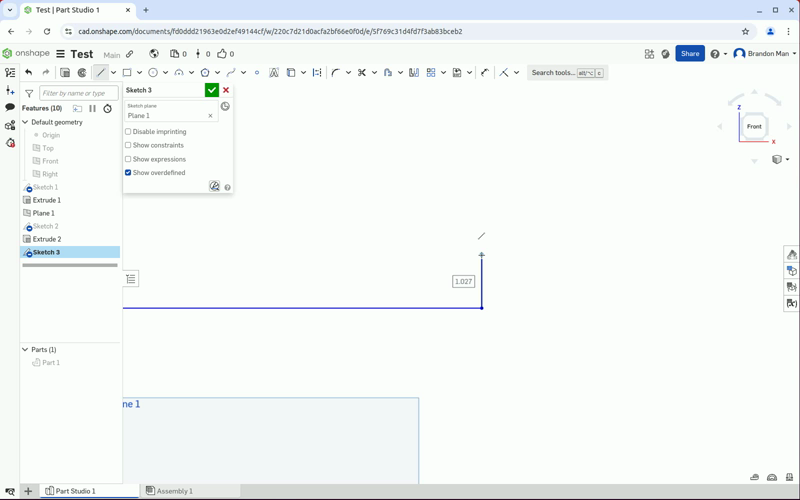
scroll(-6)
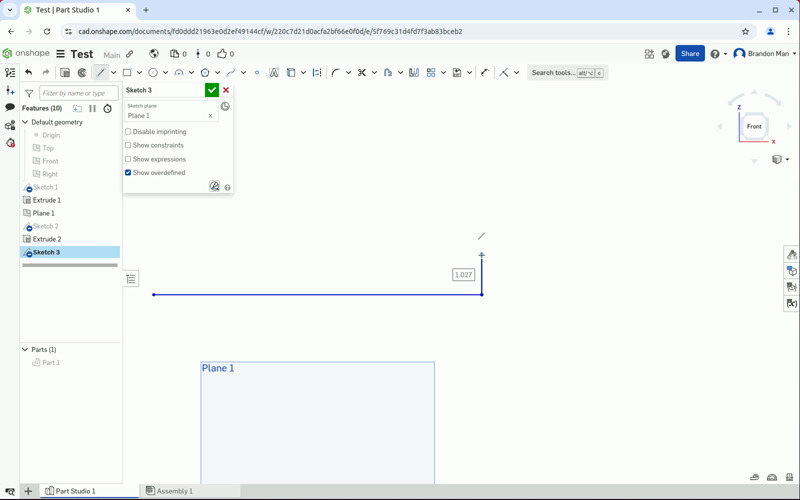
scroll(-6)
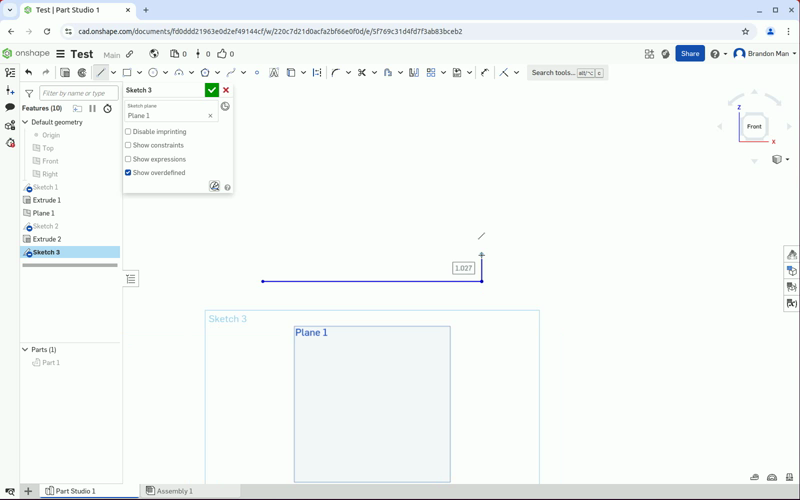
scroll(-6)
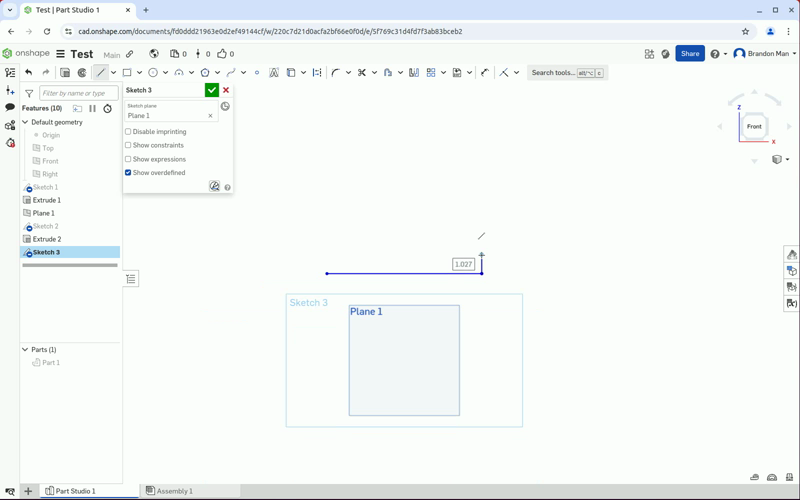
scroll(-6)
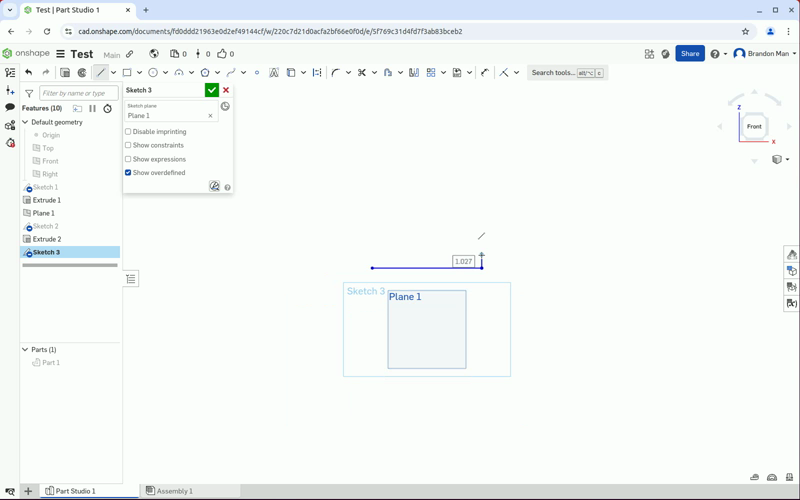
scroll(-6)
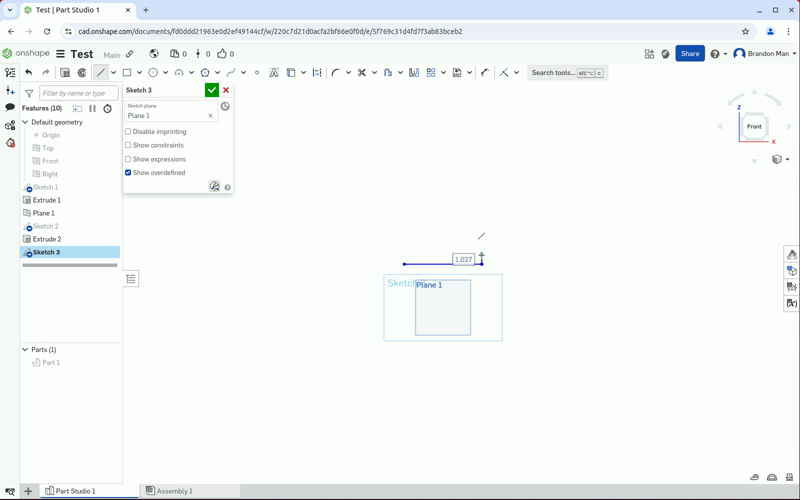
scroll(-6)
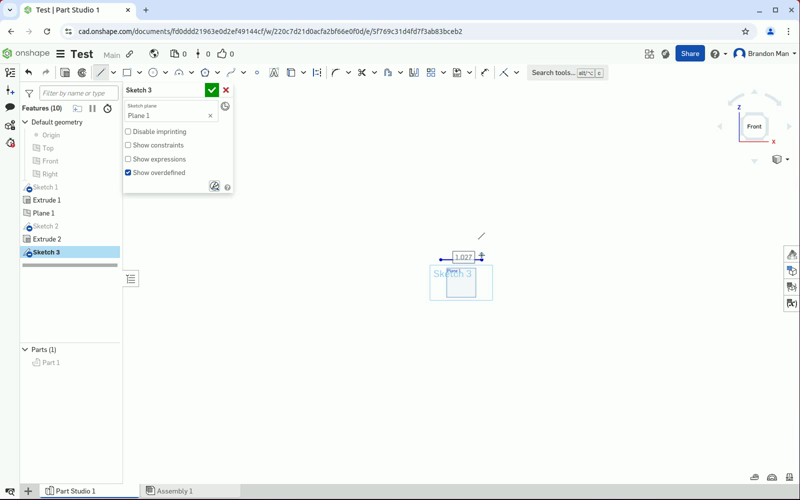
key_up(shift)
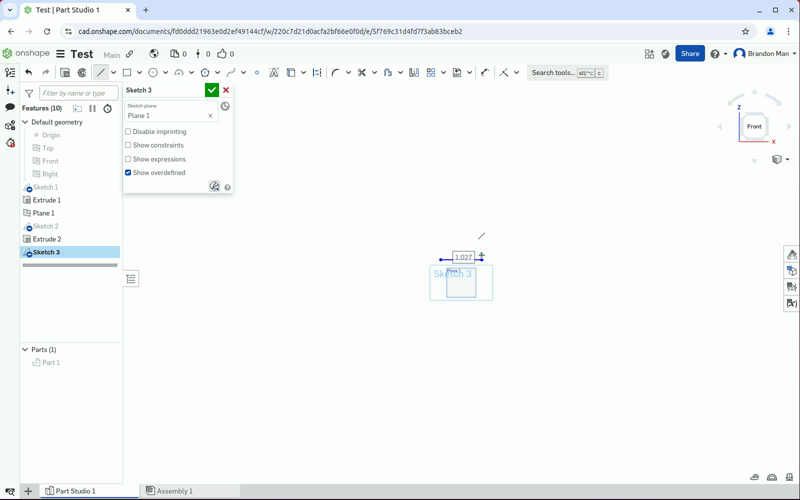
key_down(shift)
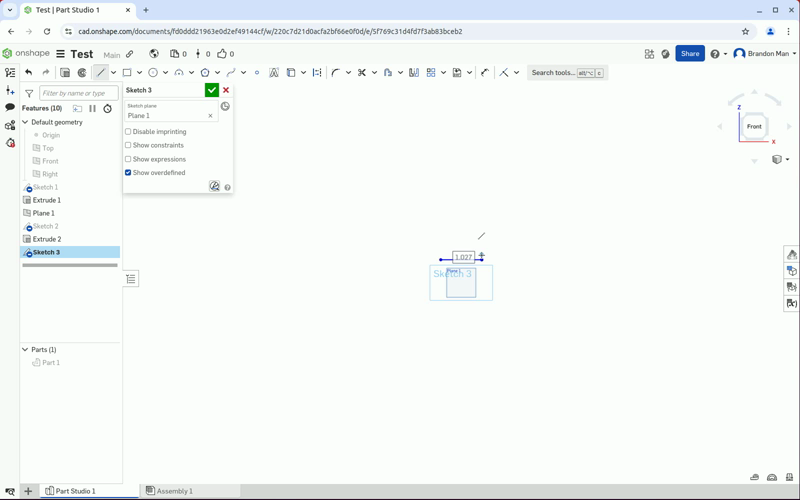
mouse_move(511, 254)
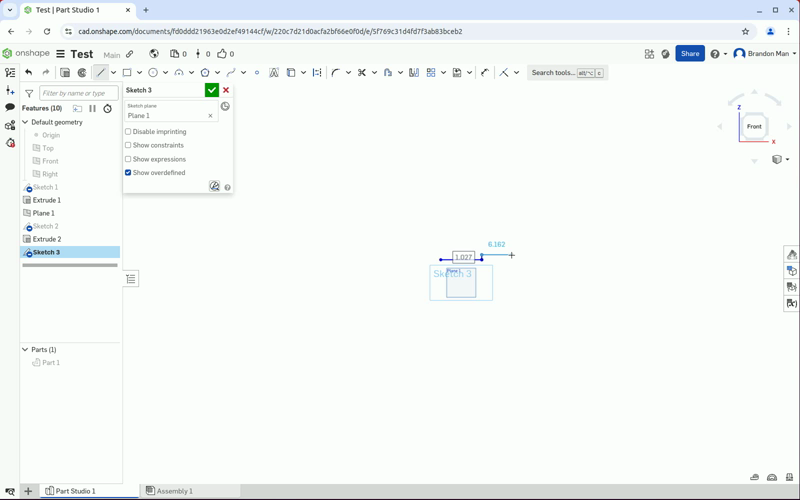
mouse_move(440, 254)
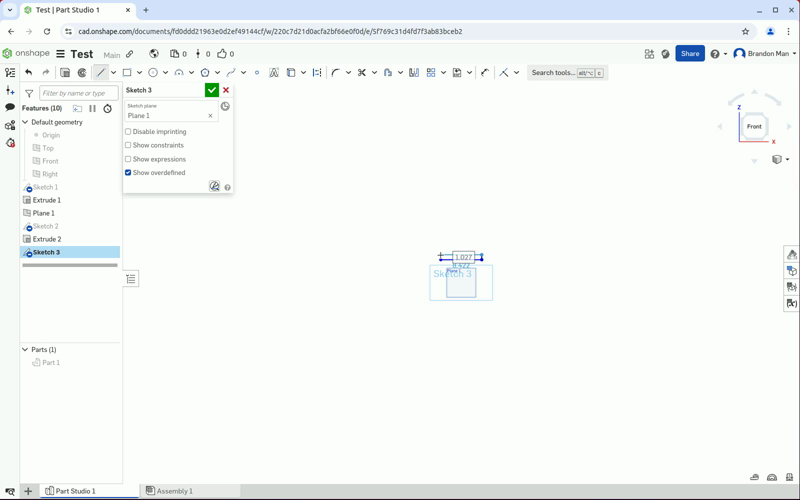
click(440, 254)
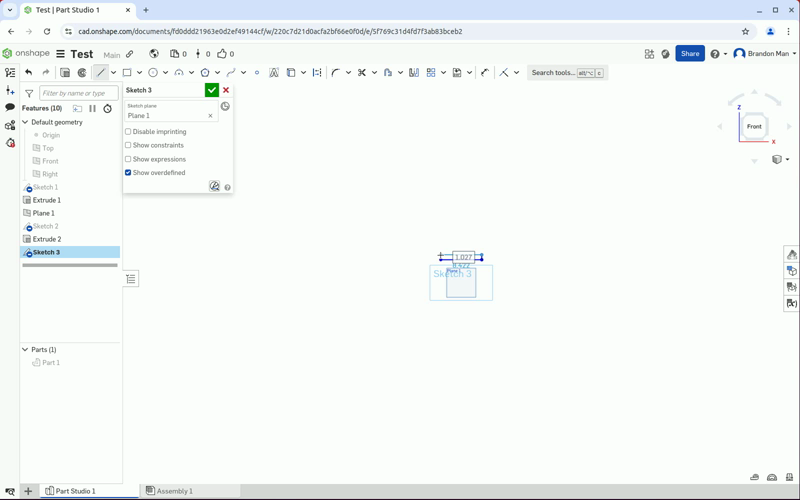
key_up(shift)
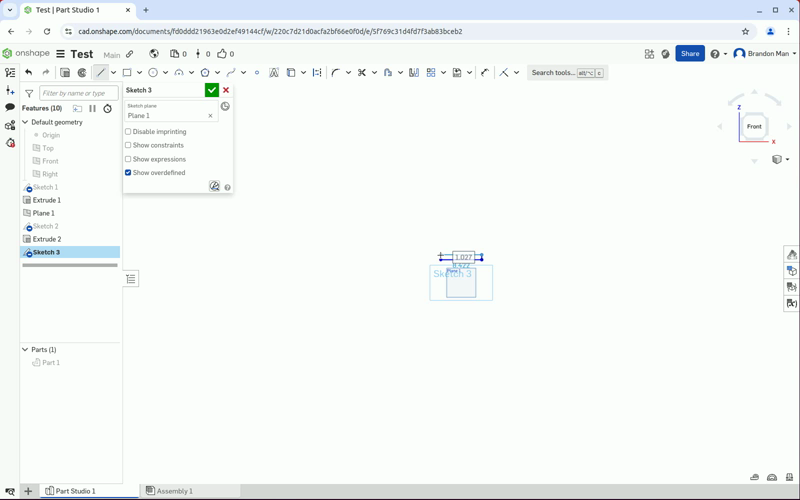
mouse_move(470, 254)
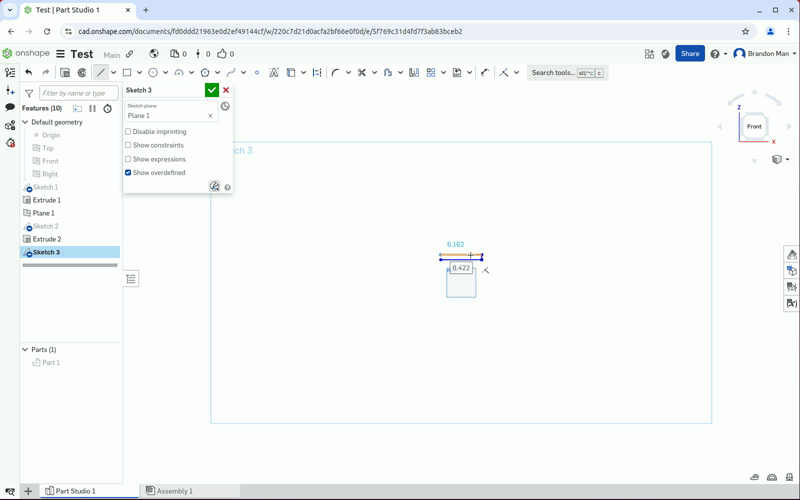
key_down(shift)
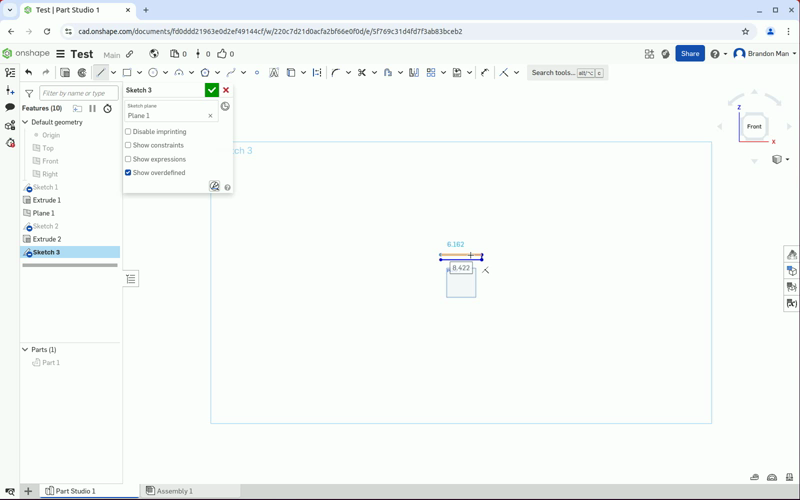
mouse_move(440, 259)
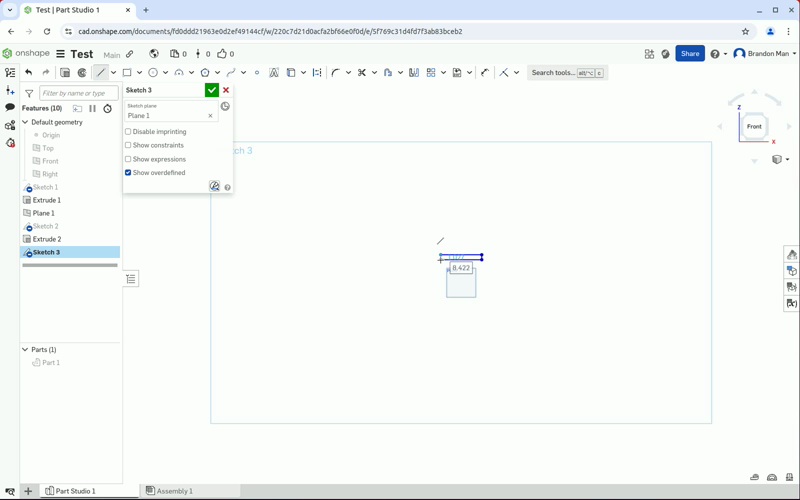
scroll(6)
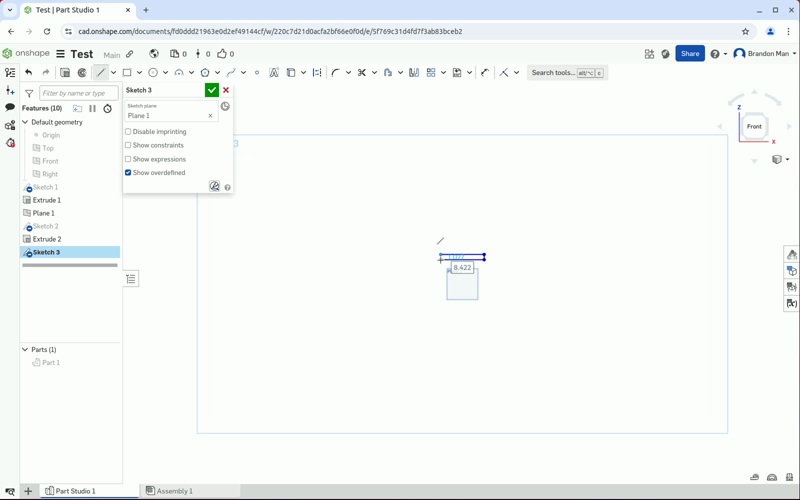
scroll(6)
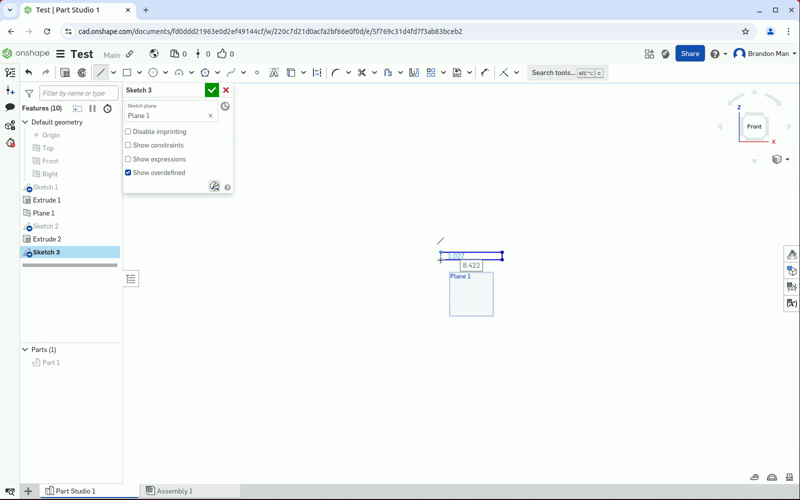
scroll(6)
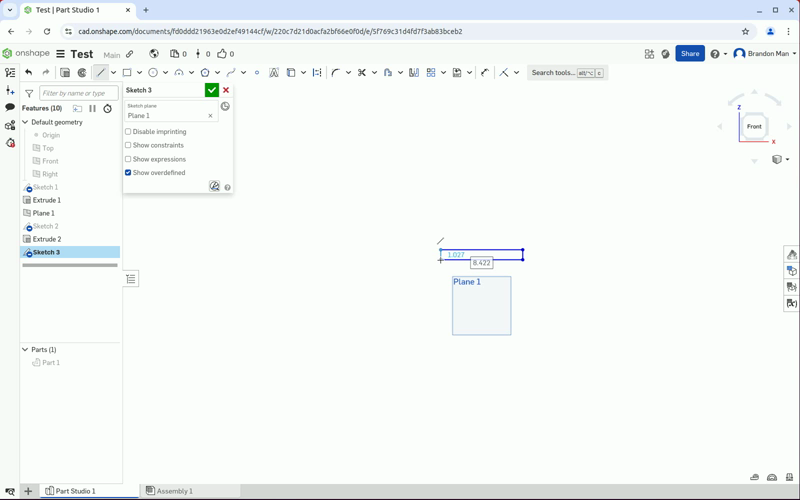
scroll(6)
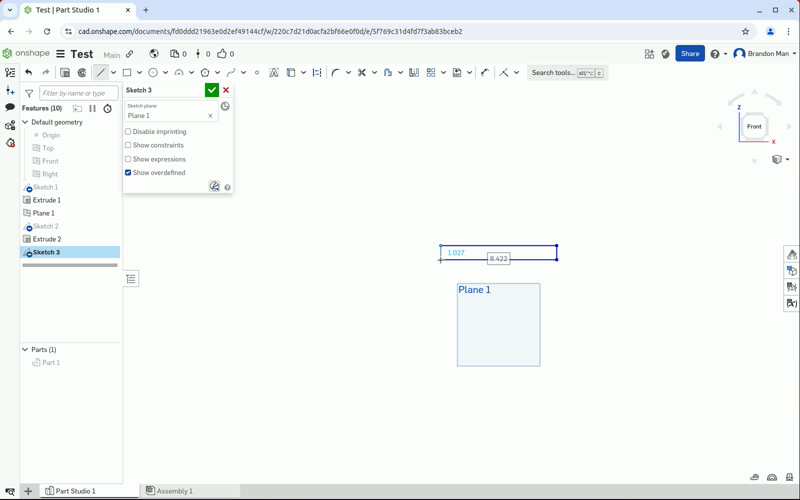
scroll(6)
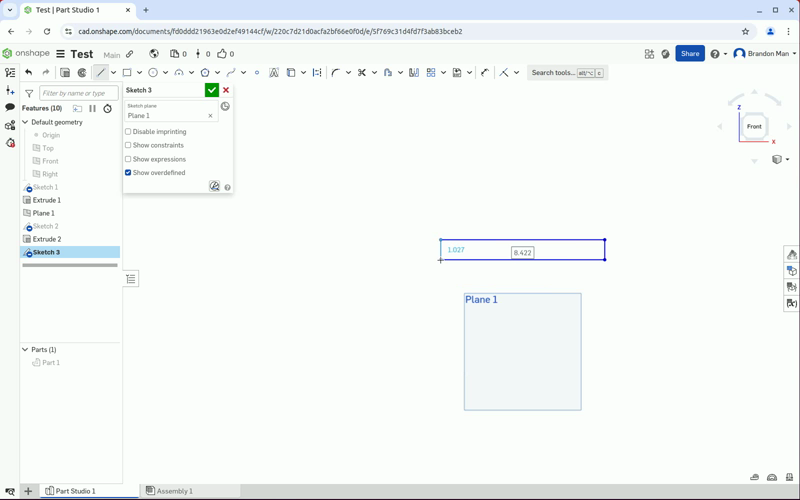
scroll(6)
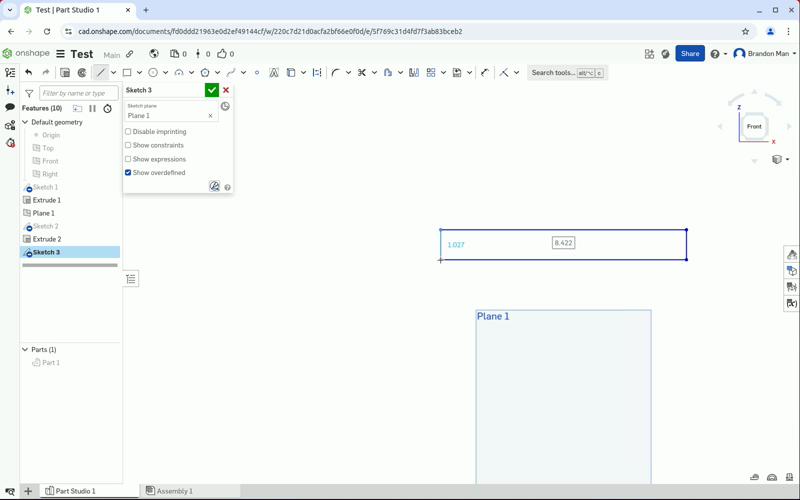
scroll(6)
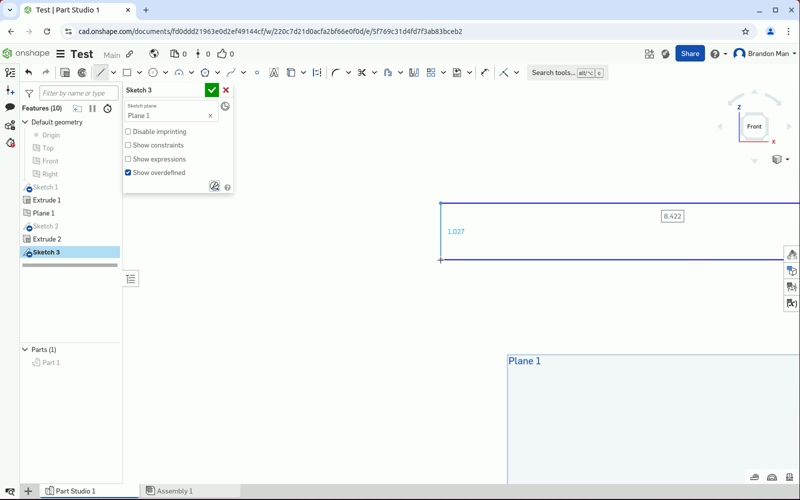
key_up(shift)
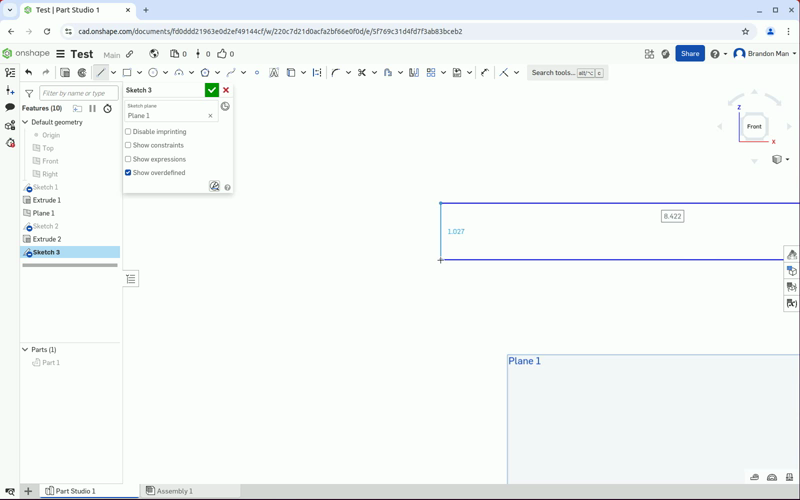
click(440, 259)
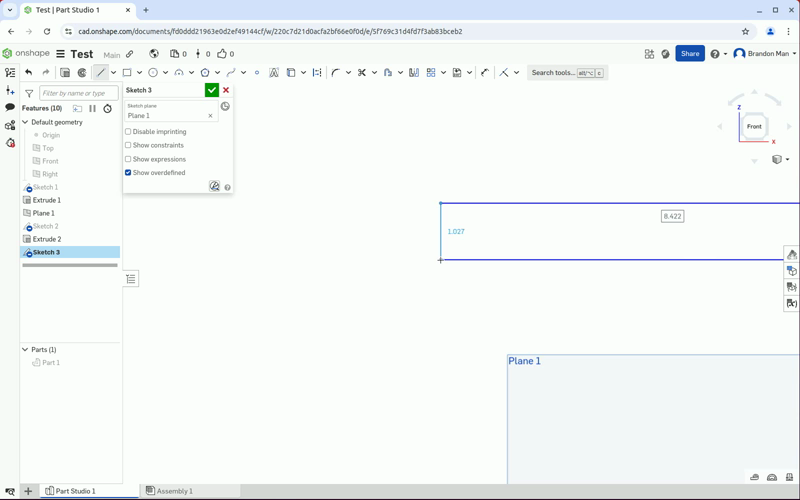
scroll(-6)
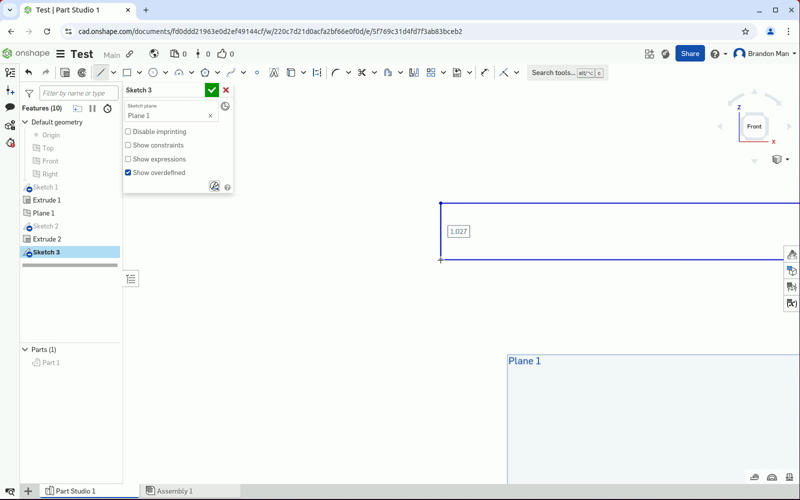
scroll(-6)
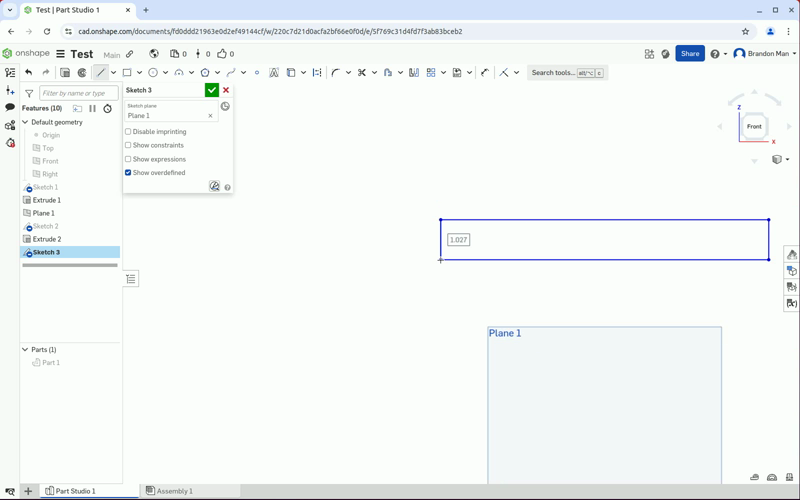
scroll(-6)
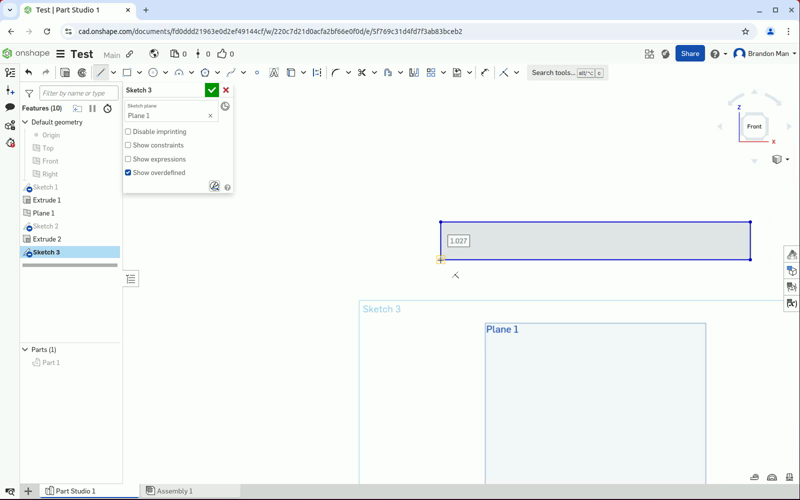
scroll(-6)
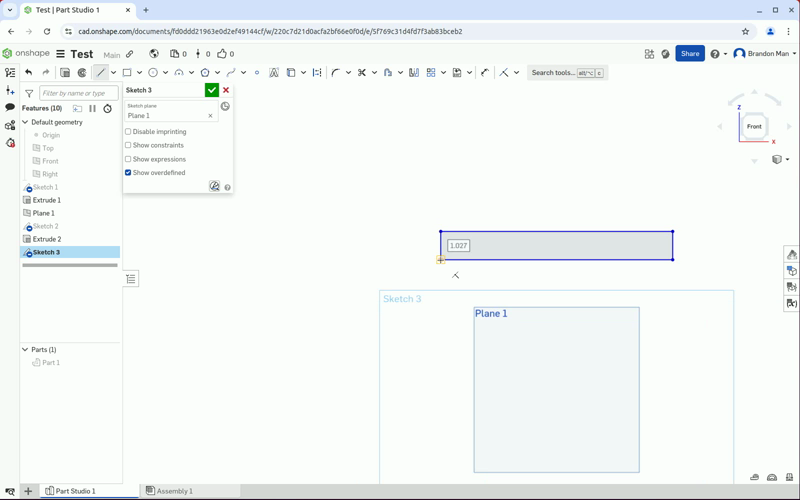
scroll(-6)
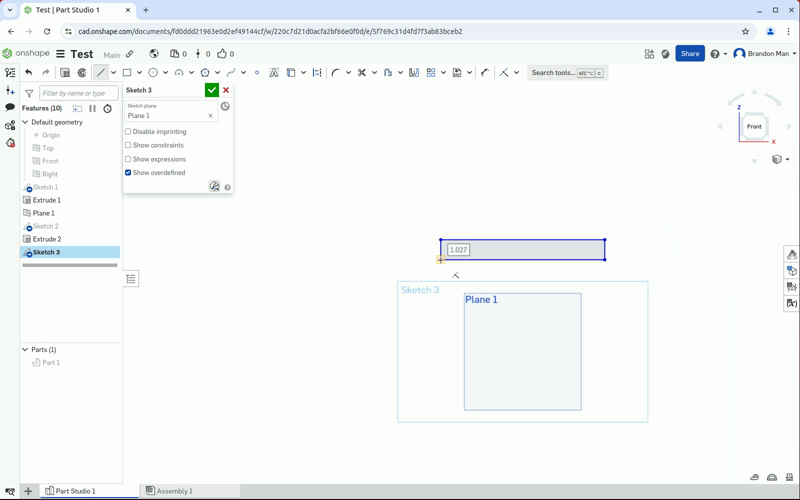
scroll(-6)
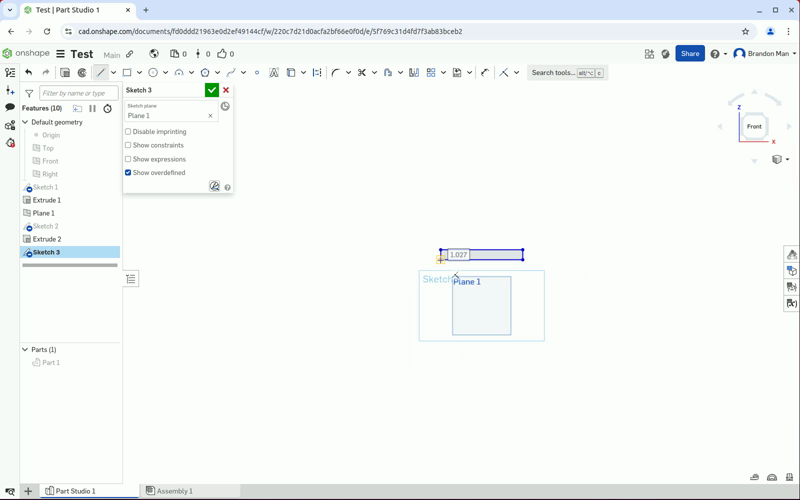
scroll(-6)
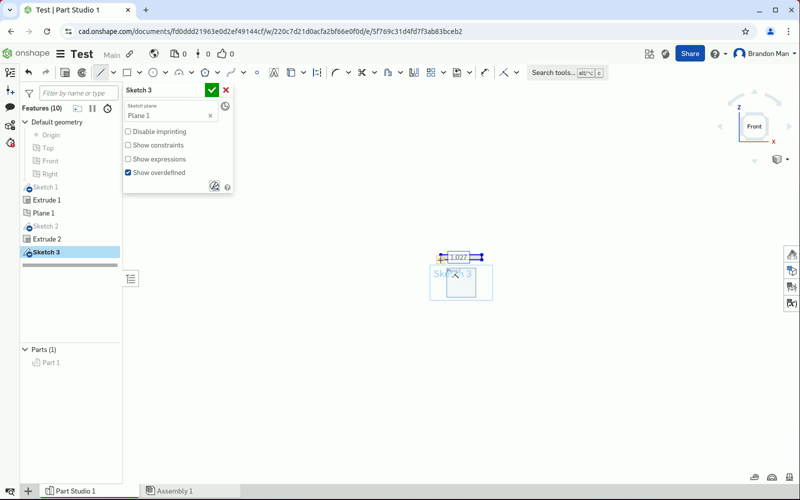
key(esc)
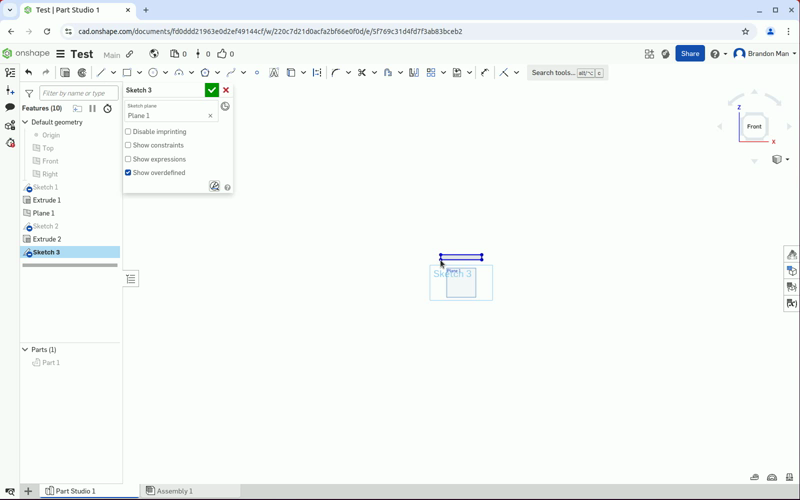
mouse_move(459, 255)
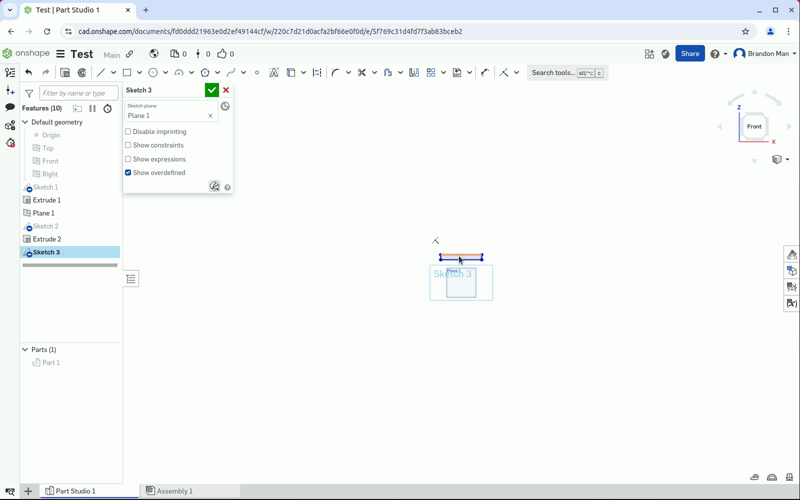
scroll(6)
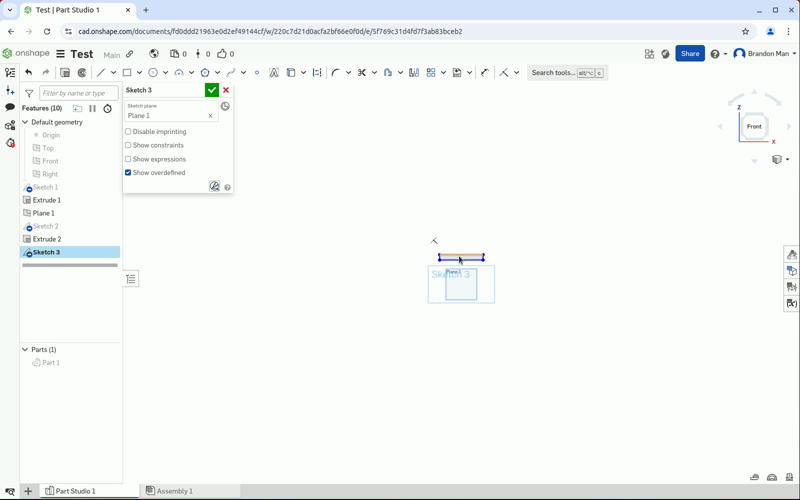
scroll(6)
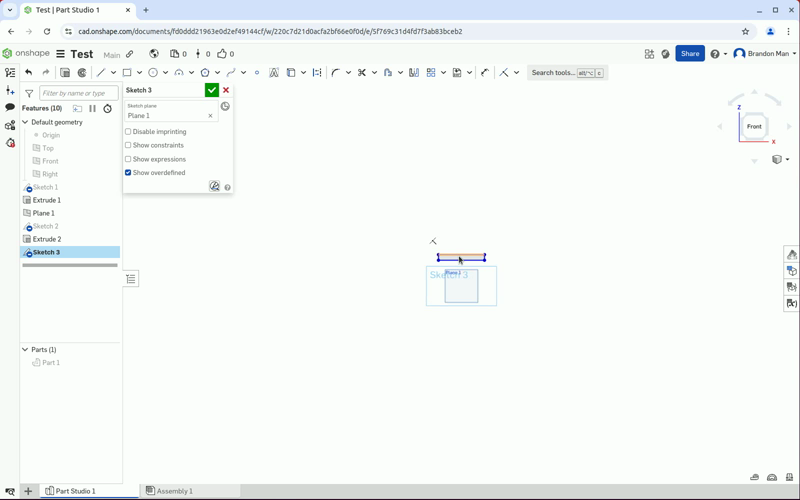
scroll(6)
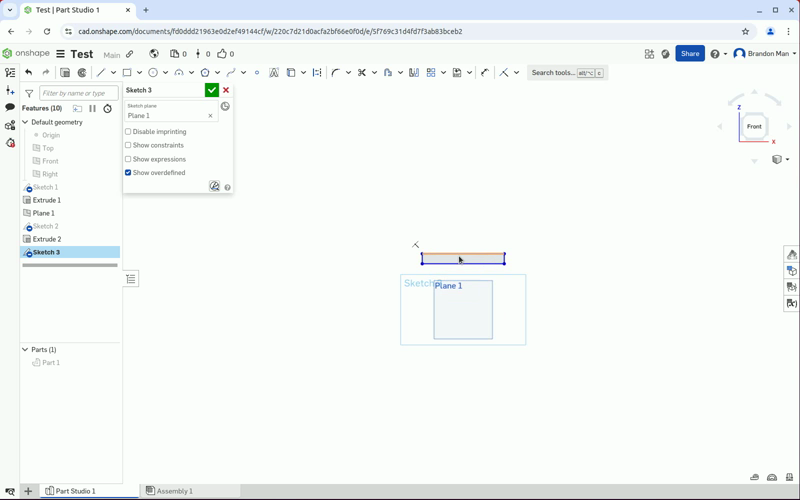
scroll(6)
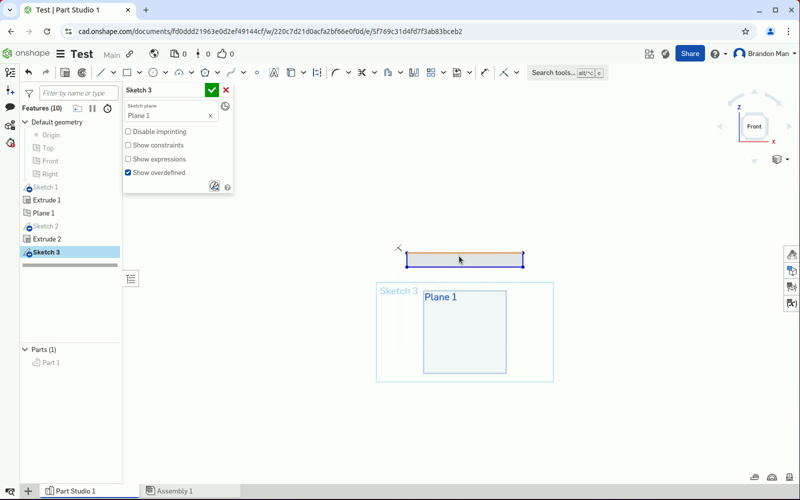
scroll(6)
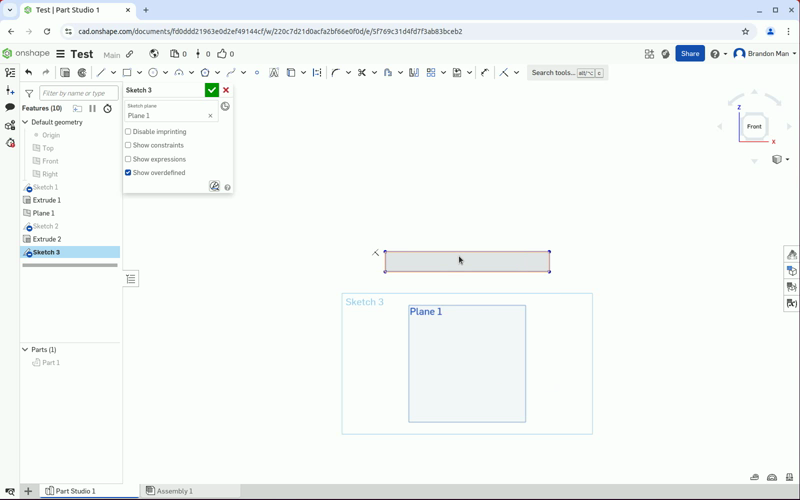
scroll(6)
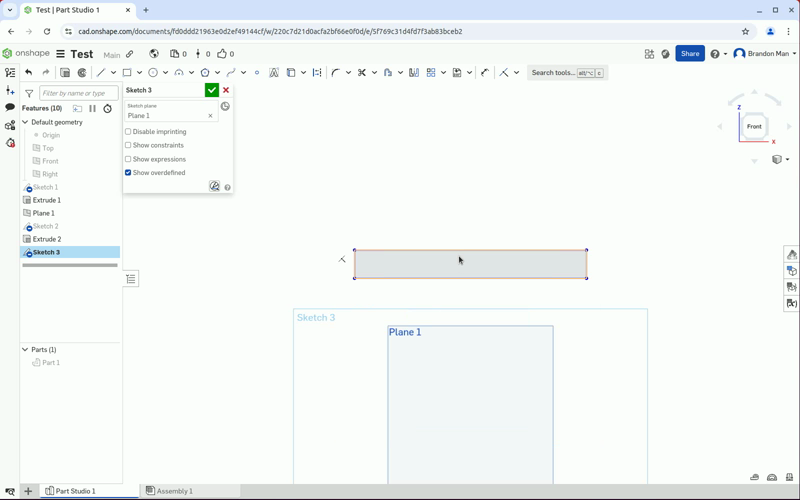
scroll(6)
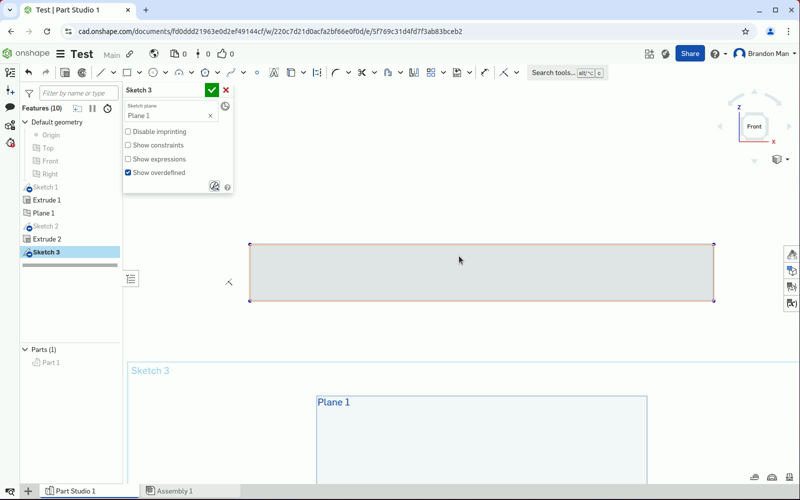
click(459, 255)
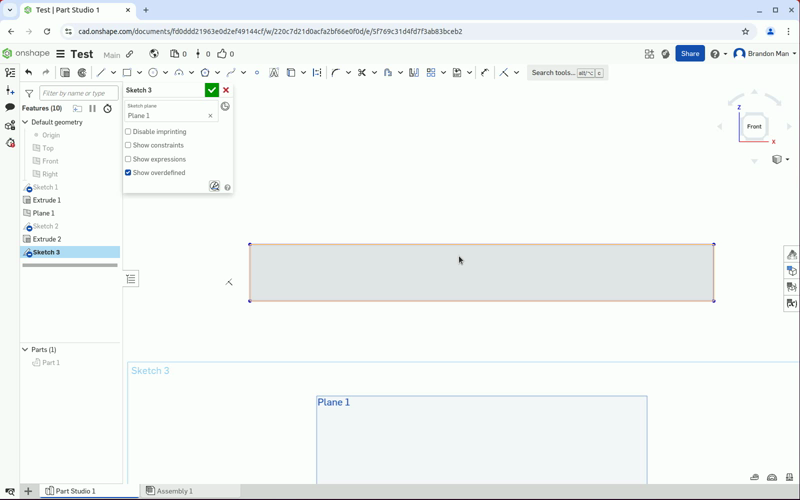
scroll(-6)
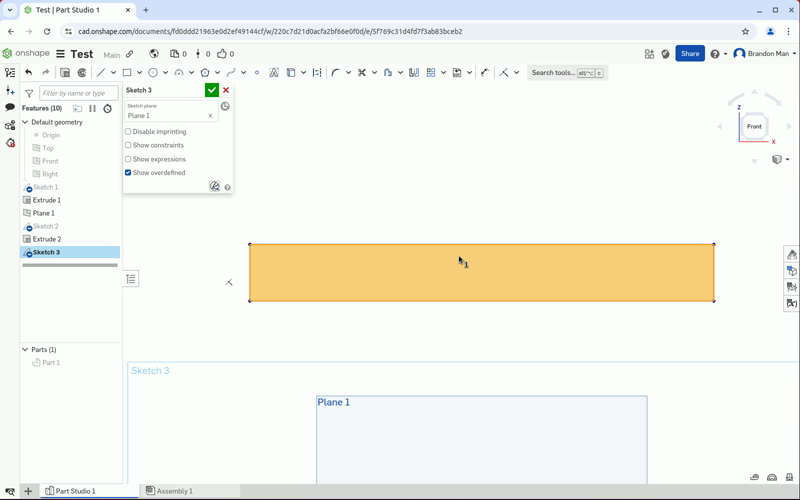
scroll(-6)
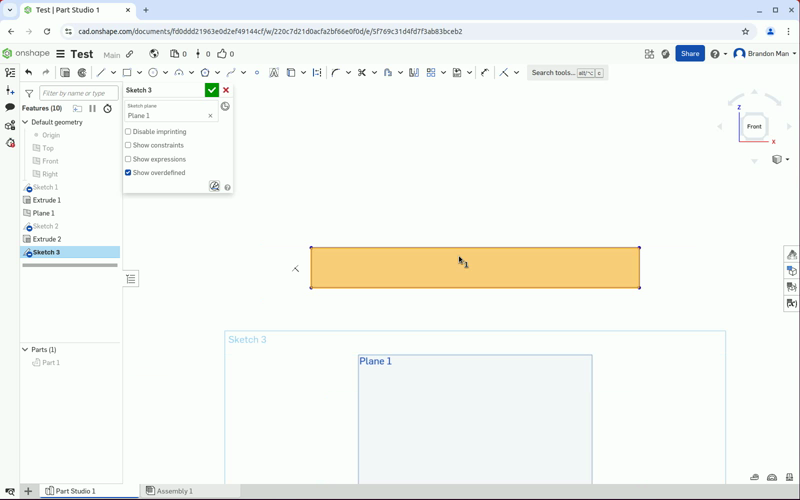
scroll(-6)
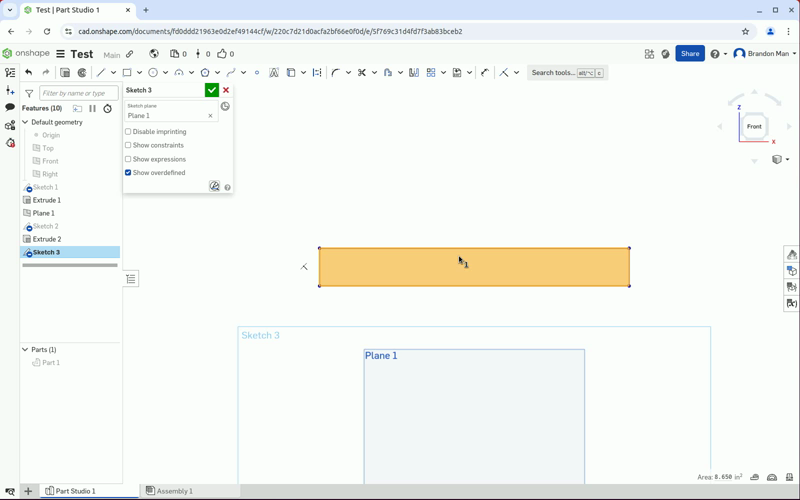
scroll(-6)
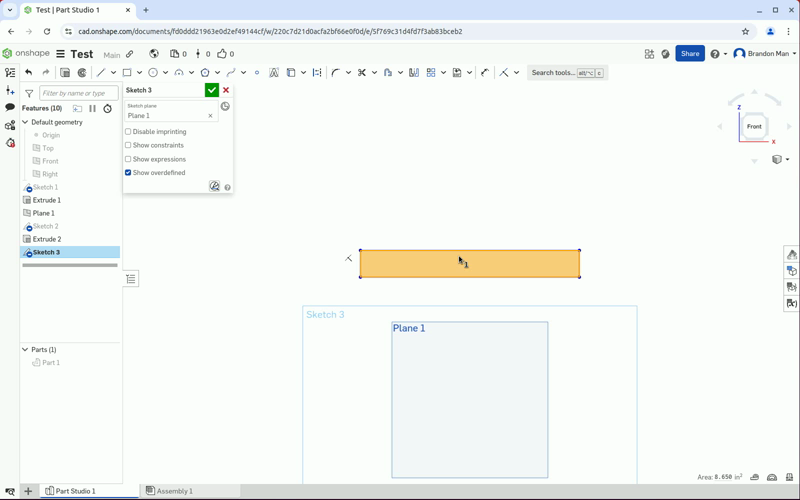
scroll(-6)
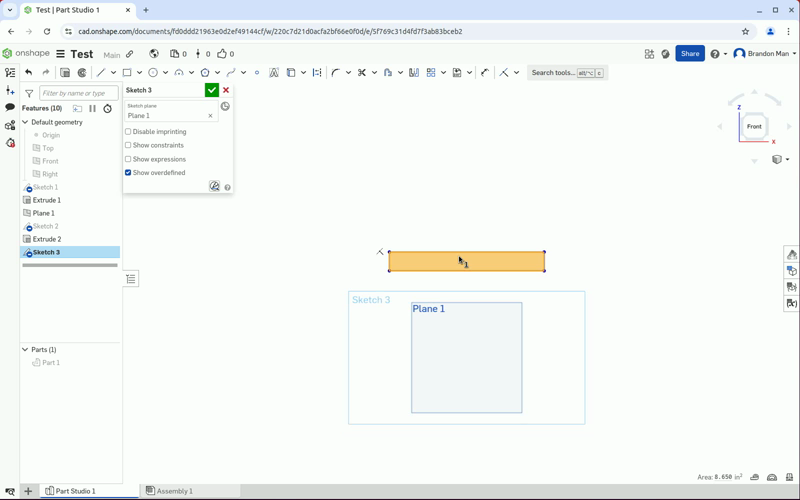
scroll(-6)
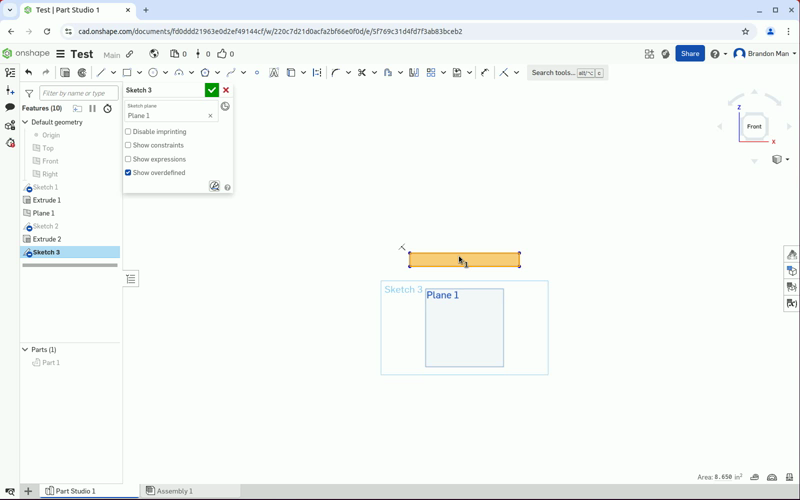
scroll(-6)
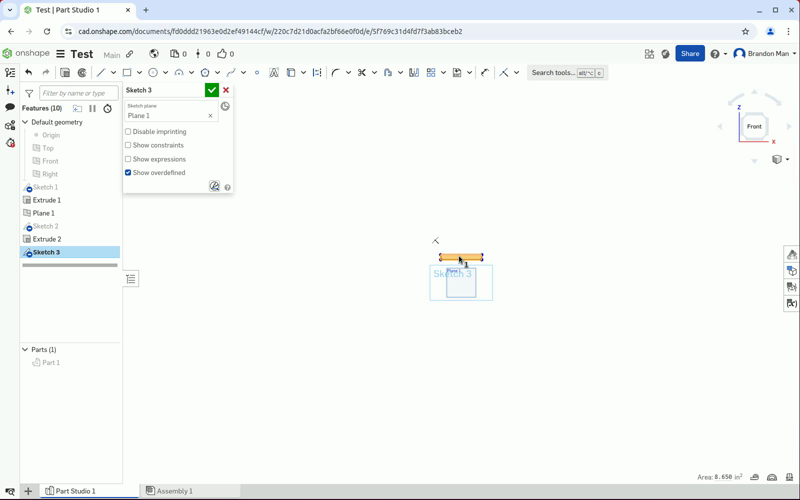
mouse_move(73, 352)
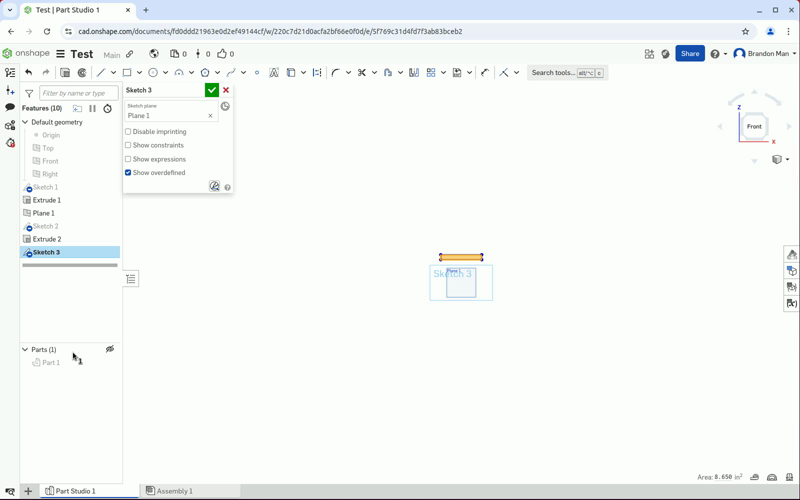
key(shift+y)
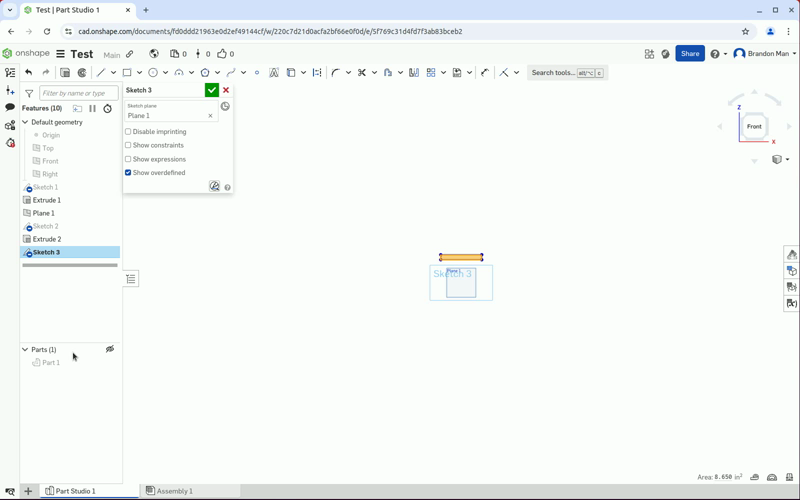
key(shift+e)
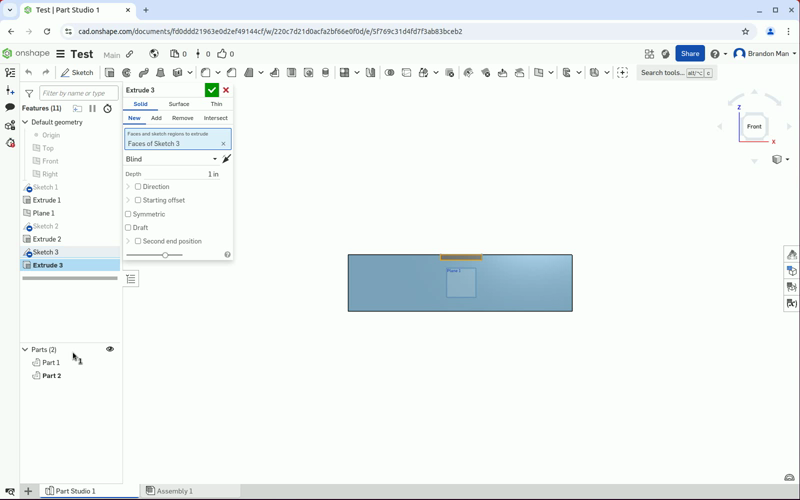
mouse_move(143, 106)
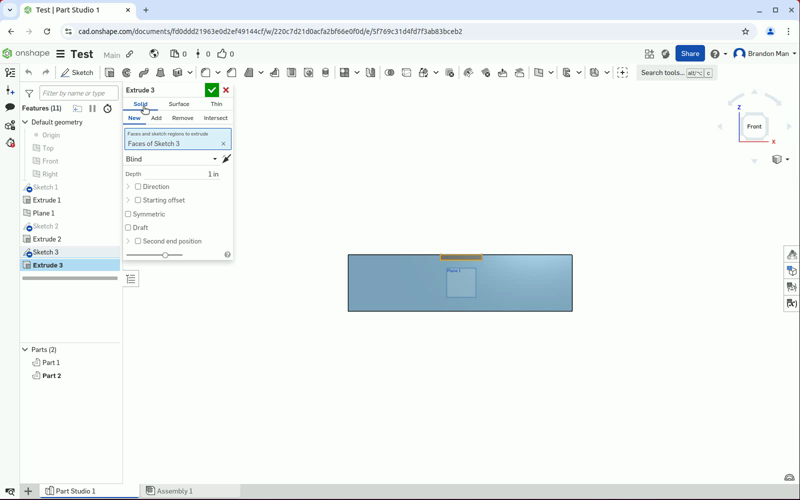
click(143, 106)
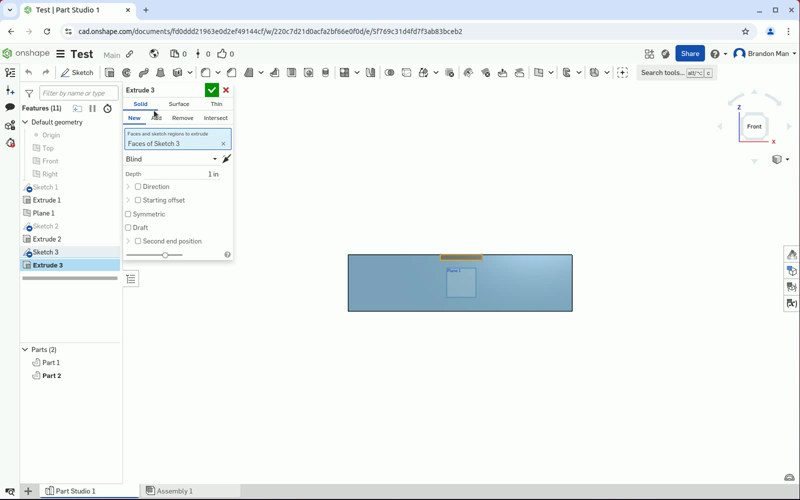
mouse_move(186, 120)
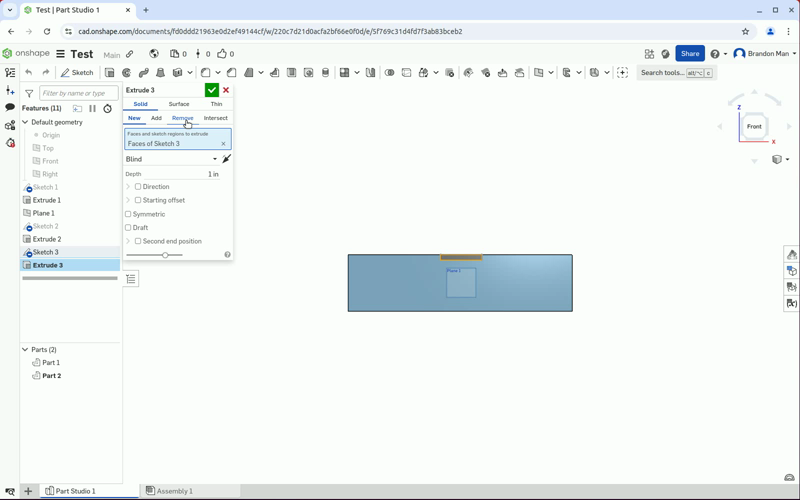
click(186, 120)
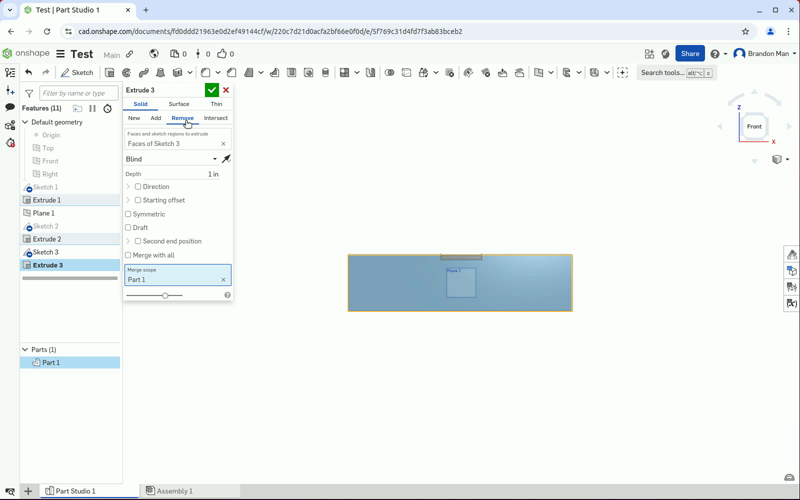
key(tab, 4)
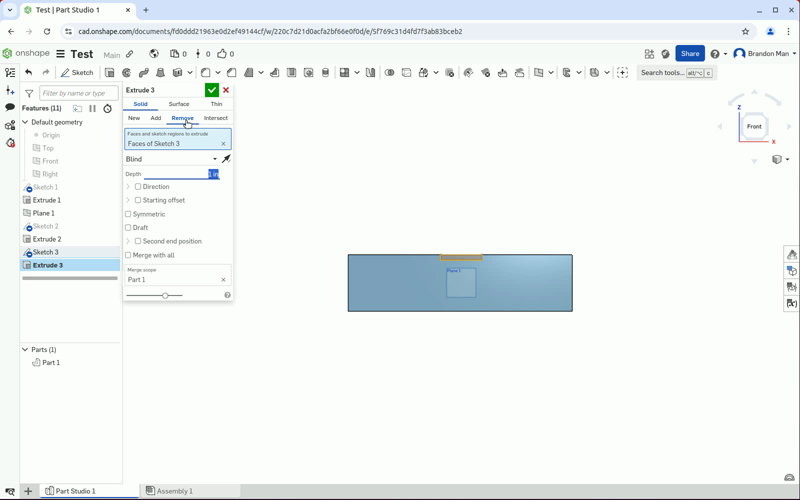
text(4.814)
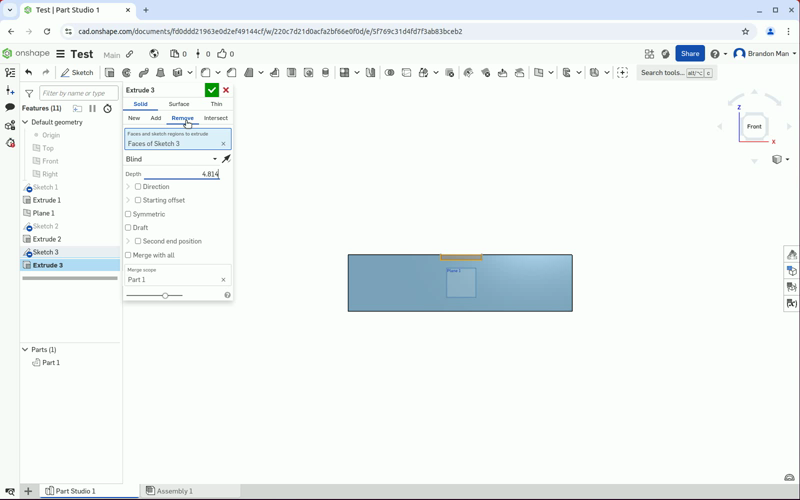
key(tab, 6)
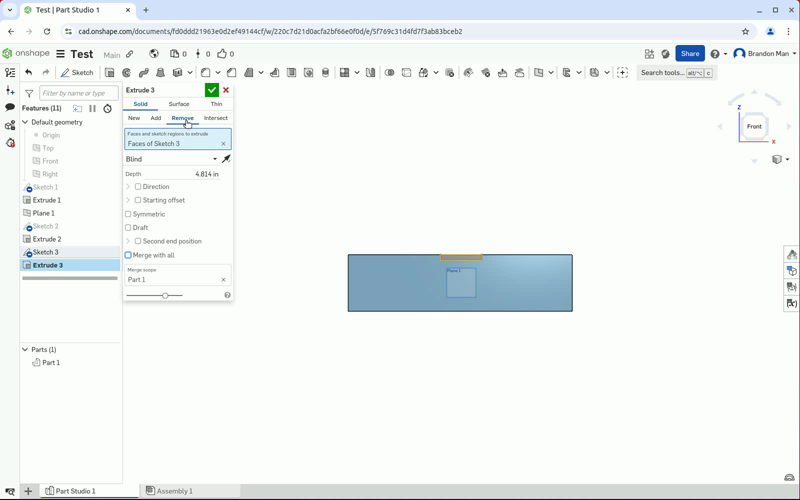
key(space)
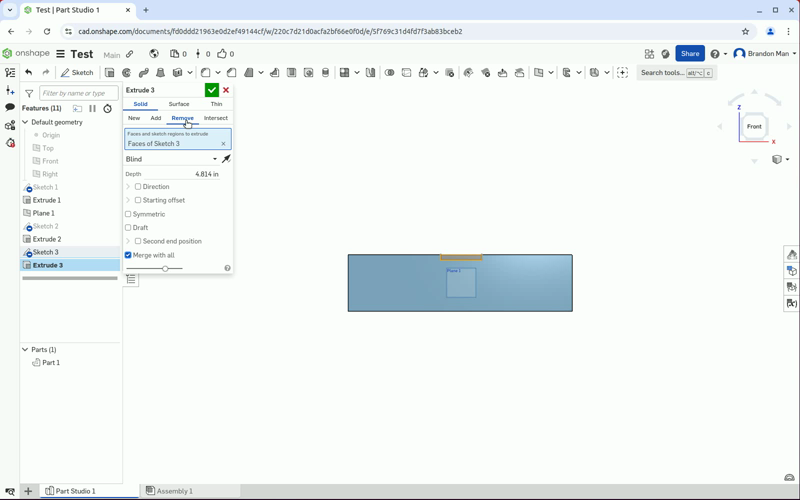
key(enter)
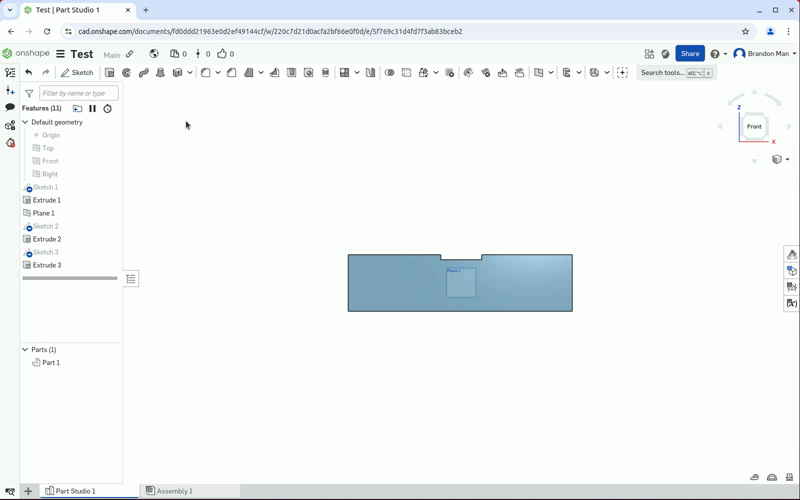
key(shift+h)
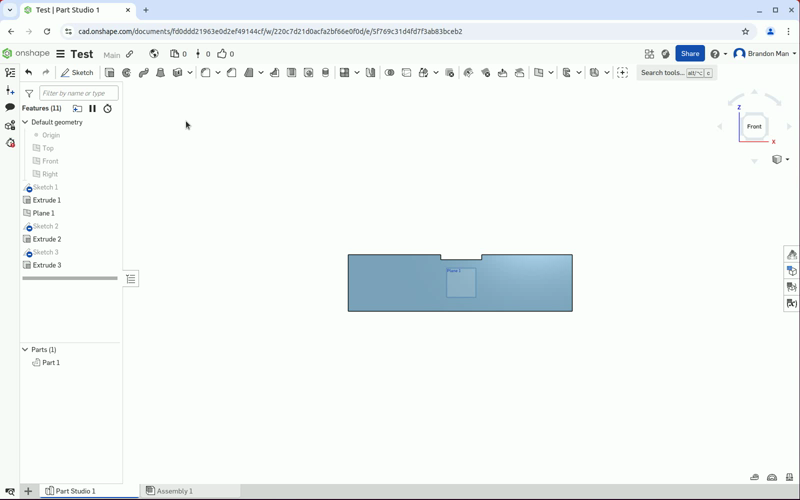
key(shift+h)
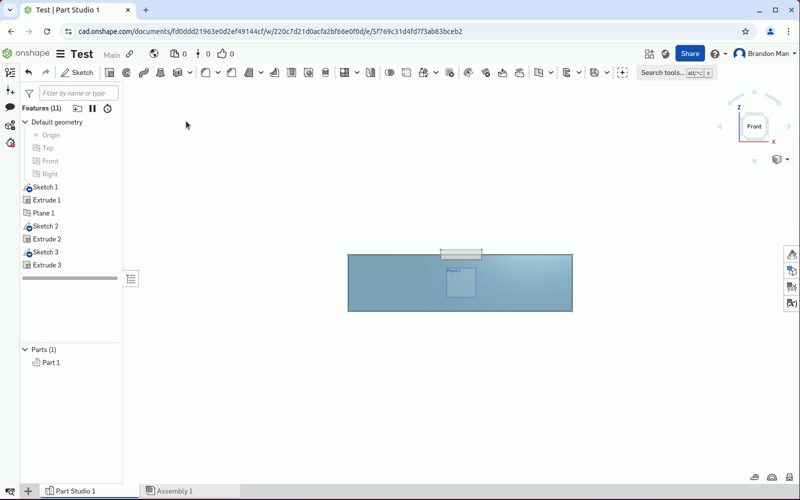
key(shift+7)
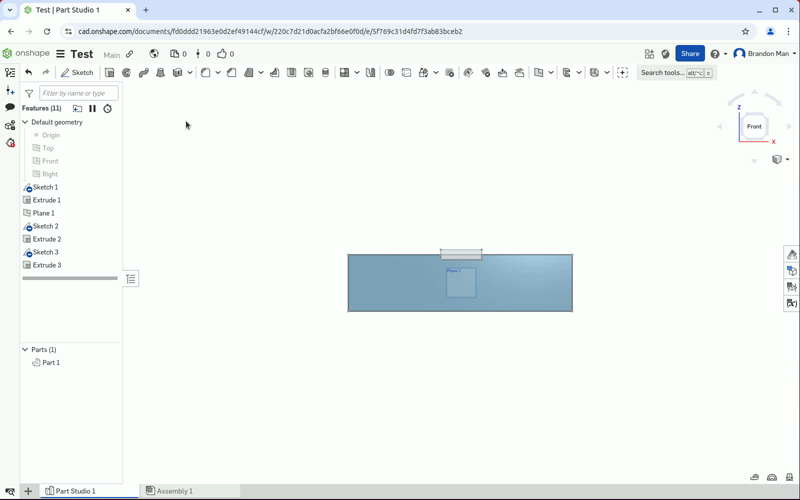
key(left, 2)
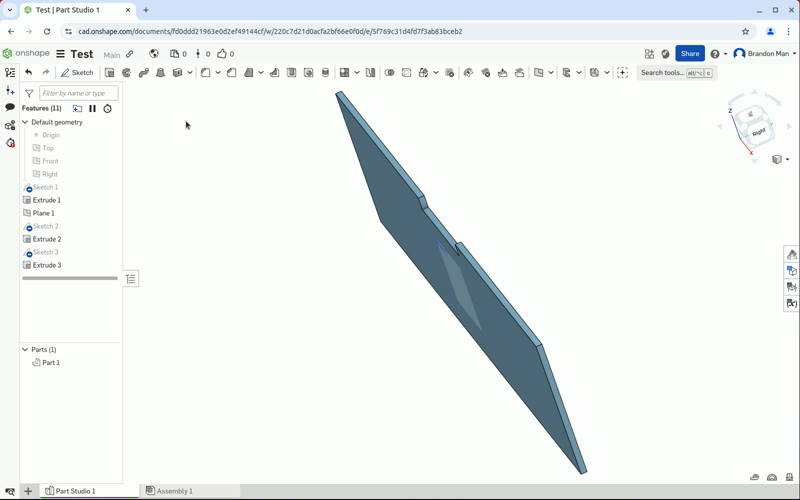
key(down, 2)
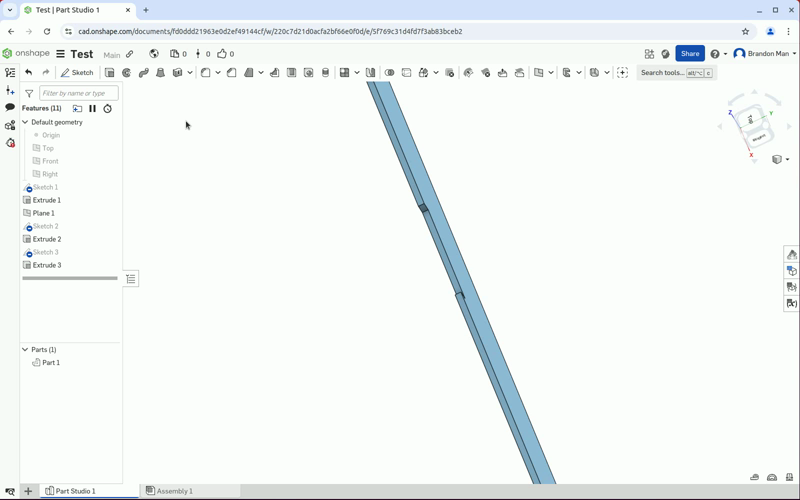
key(up, 2)
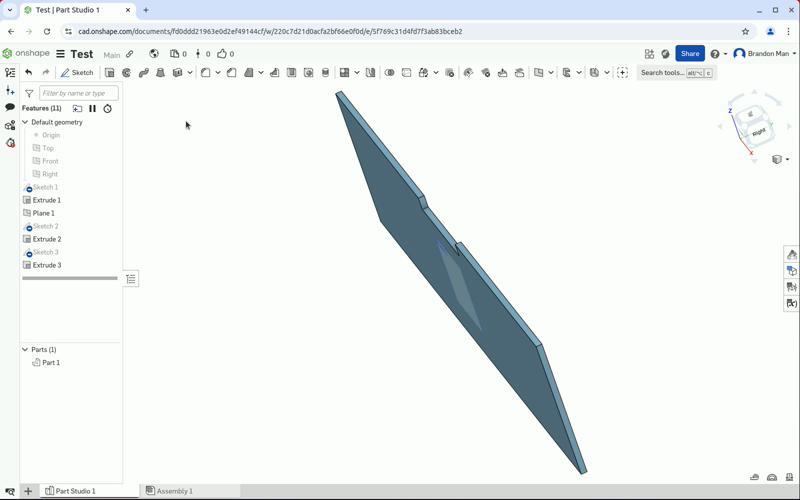
key(right, 2)
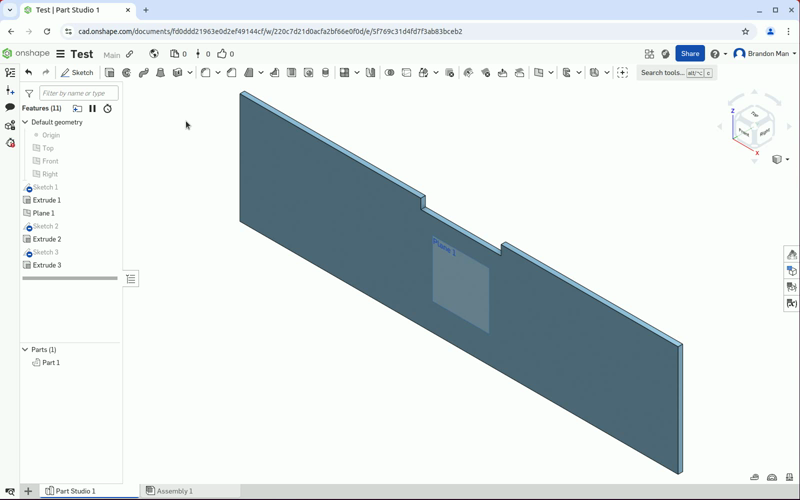
mouse_move(73, 189)
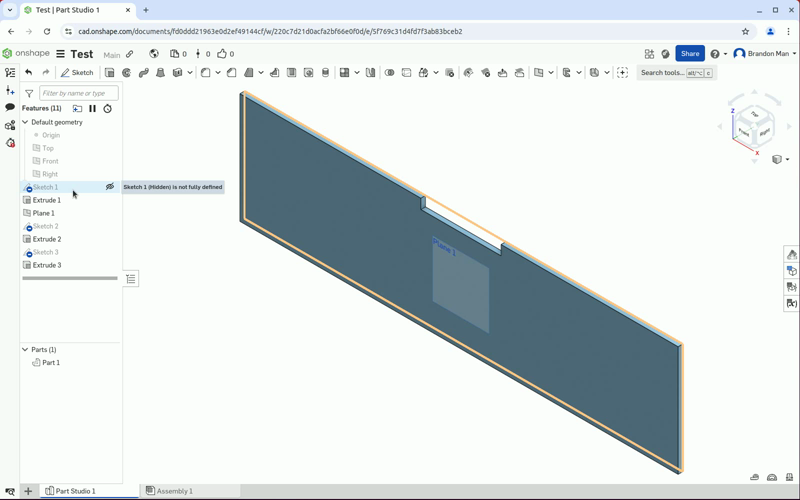
click(73, 189)